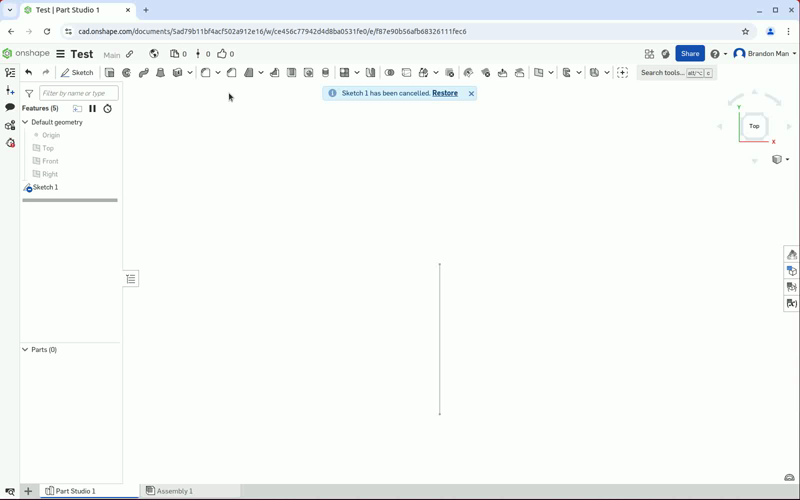
key(shift+h)
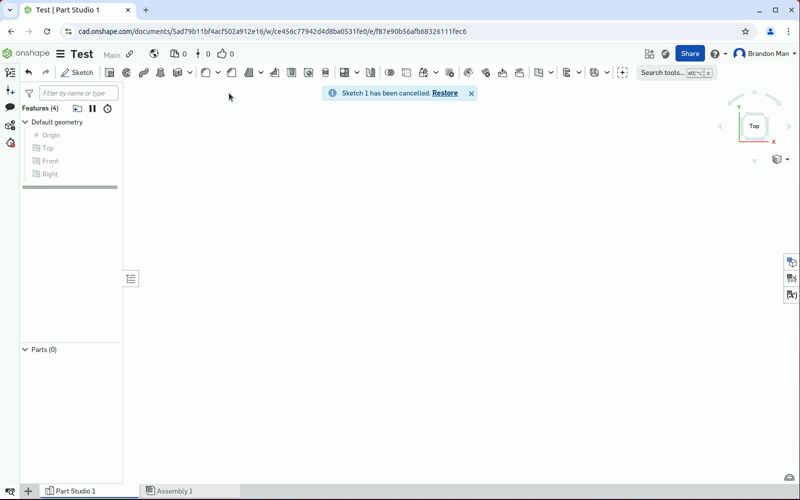
mouse_move(73, 352)
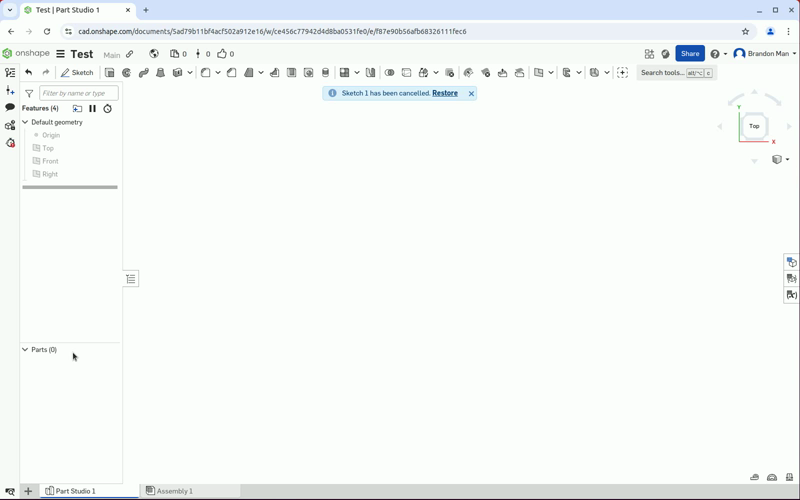
key(y)
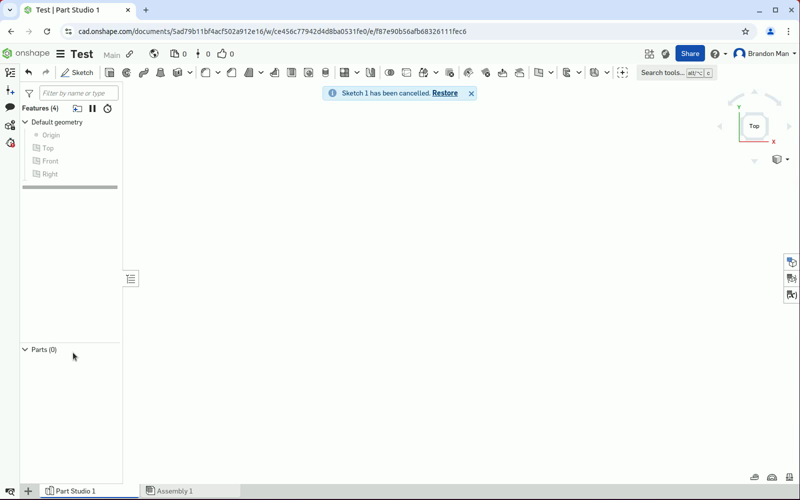
key(shift+p)
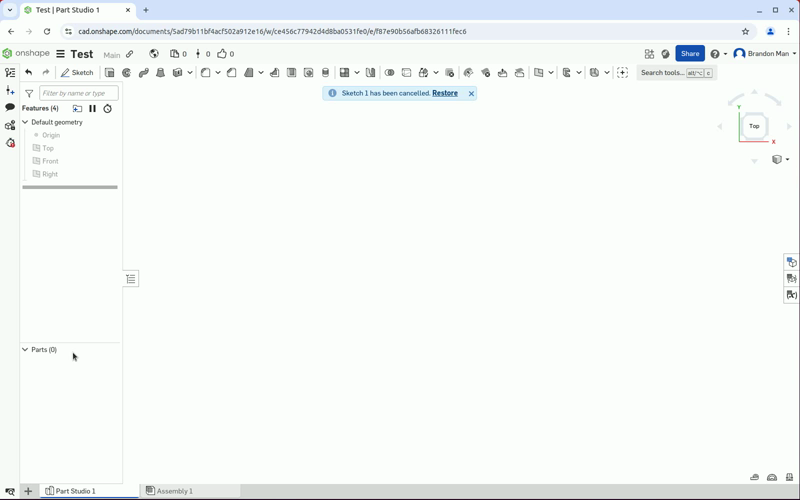
key(space)
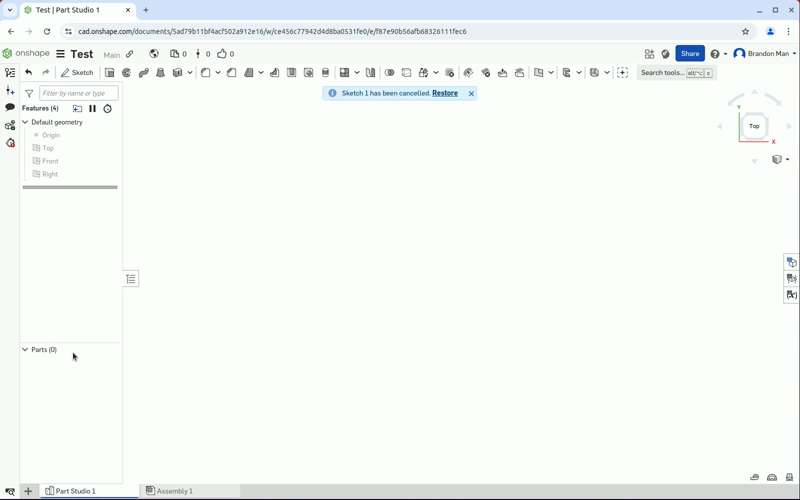
key_down(shift)
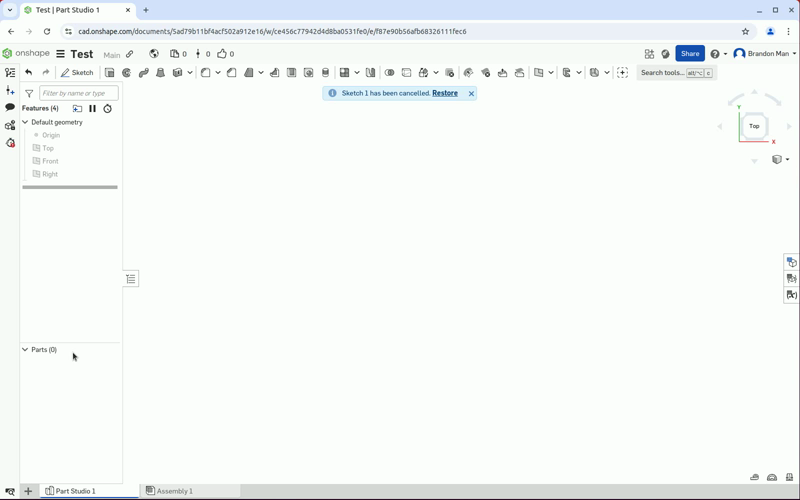
key(up)
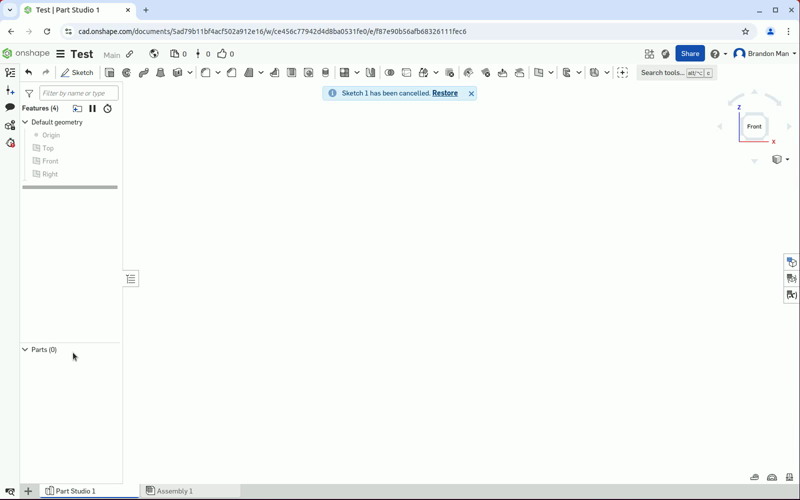
key_up(shift)
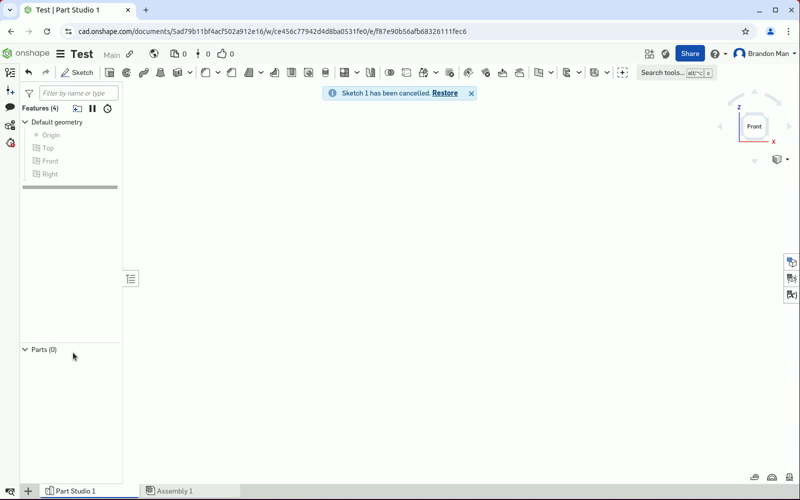
mouse_move(73, 352)
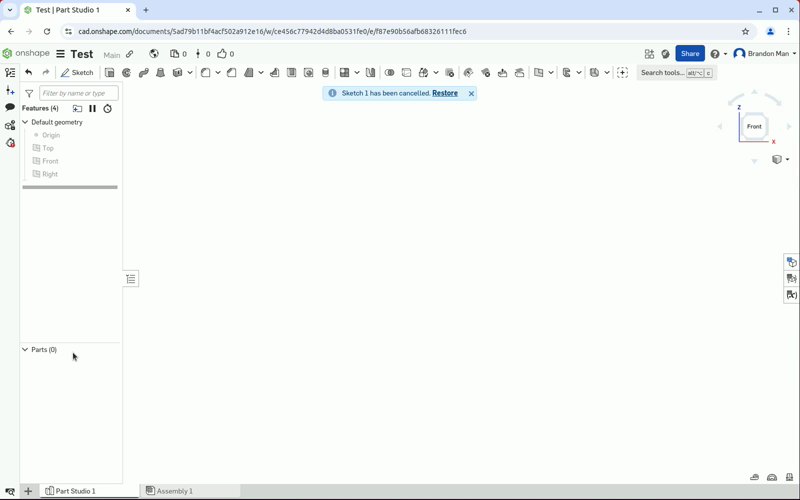
key(shift+y)
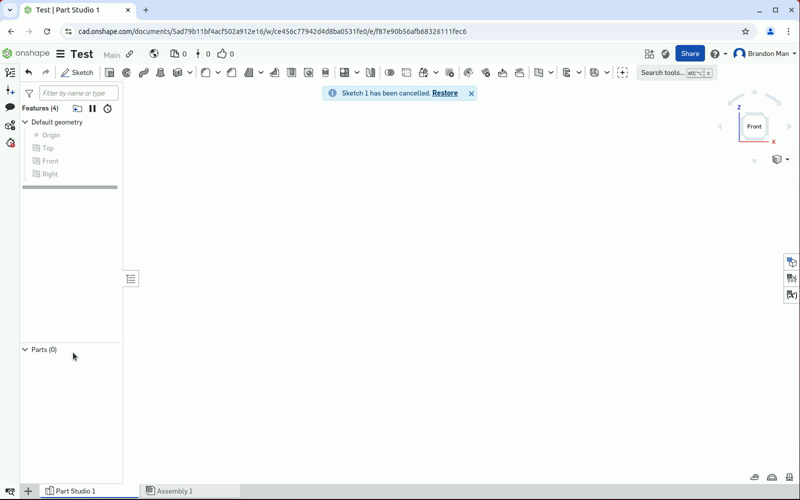
key(shift+s)
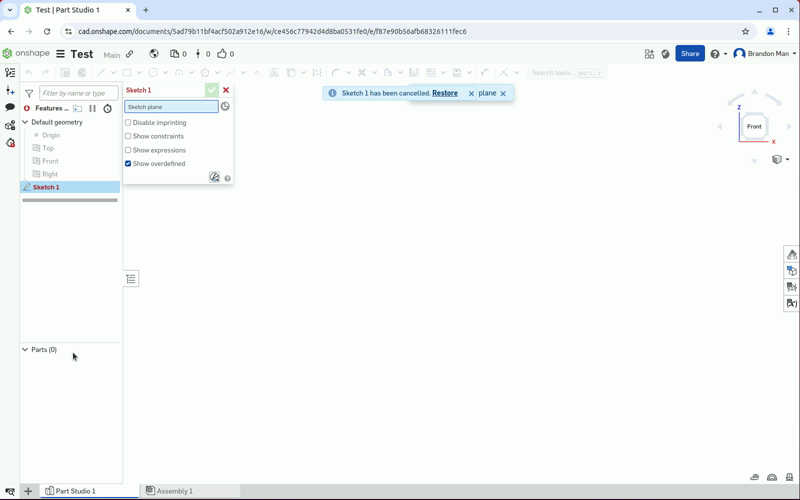
mouse_move(73, 163)
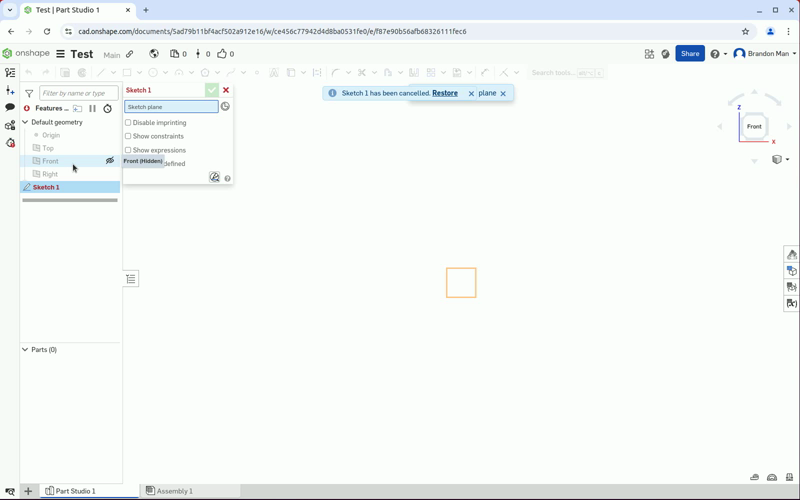
click(73, 163)
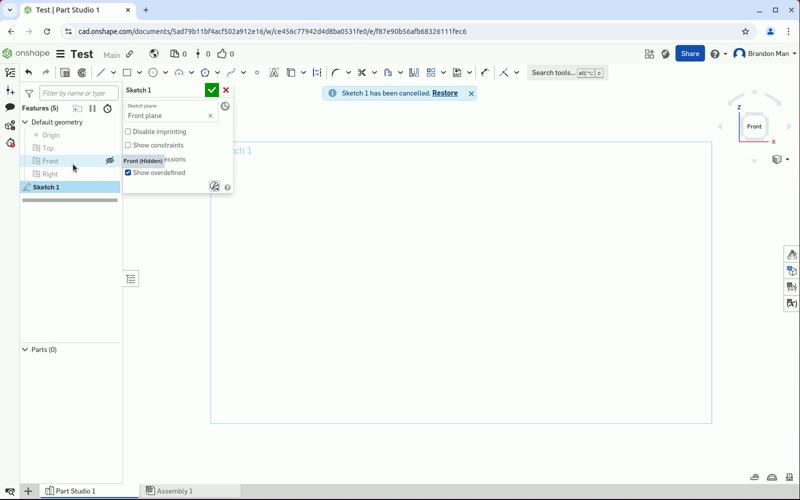
mouse_move(73, 352)
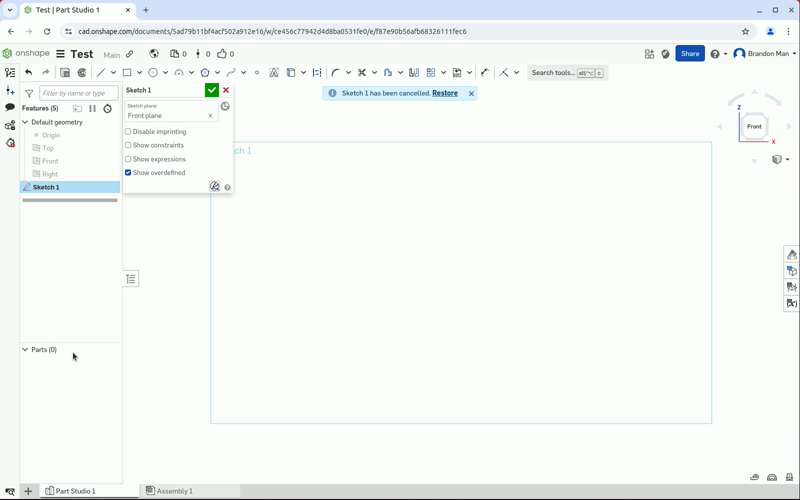
key(y)
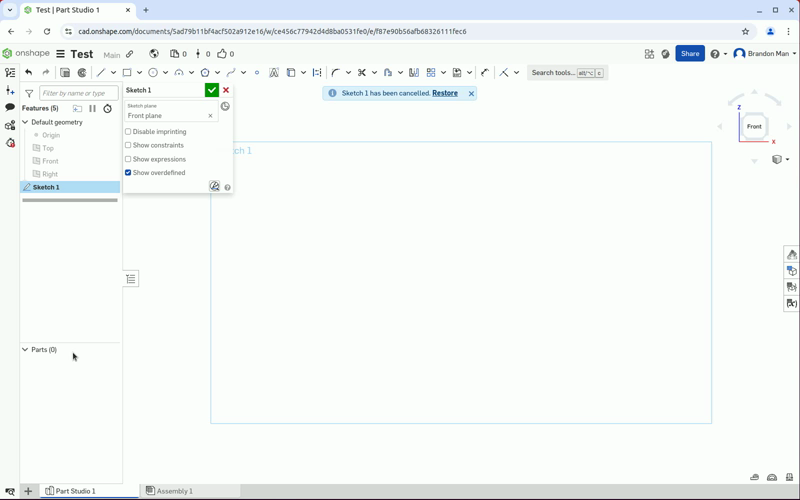
key(c)
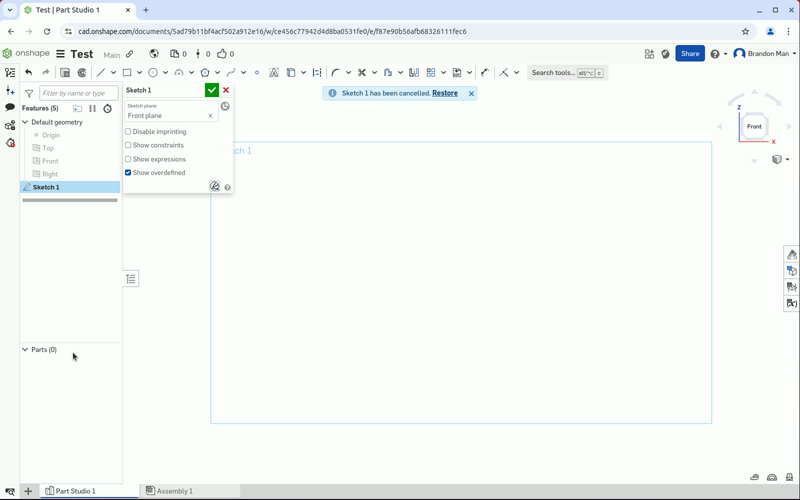
key_down(shift)
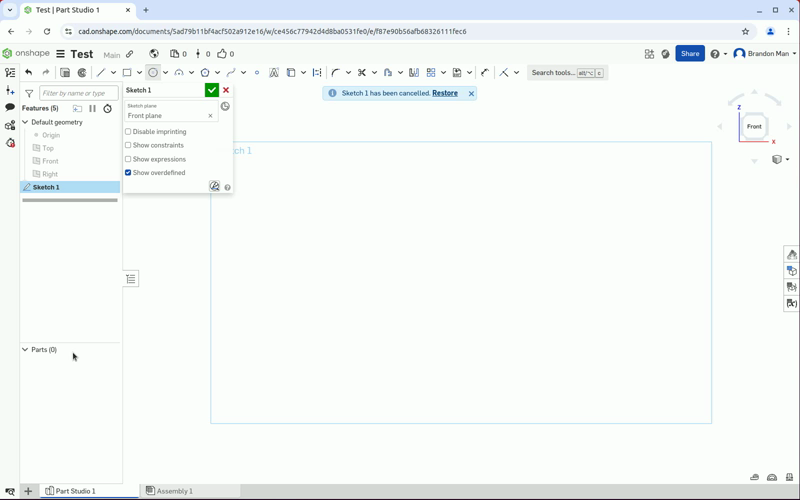
mouse_move(374, 268)
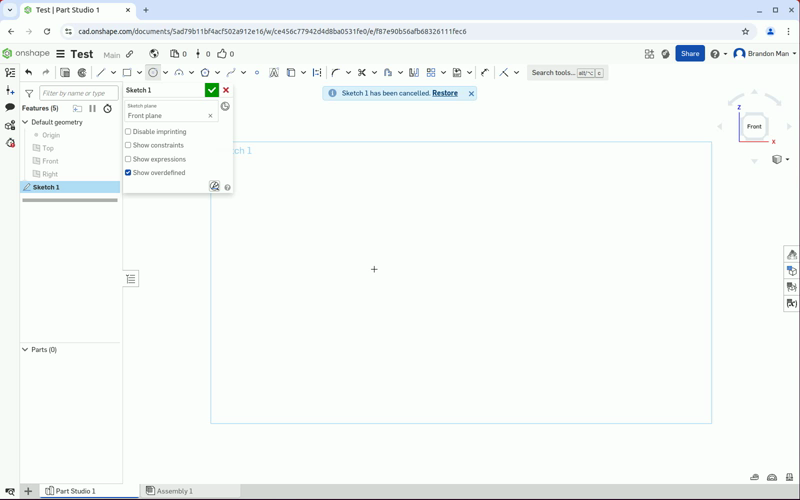
click(374, 268)
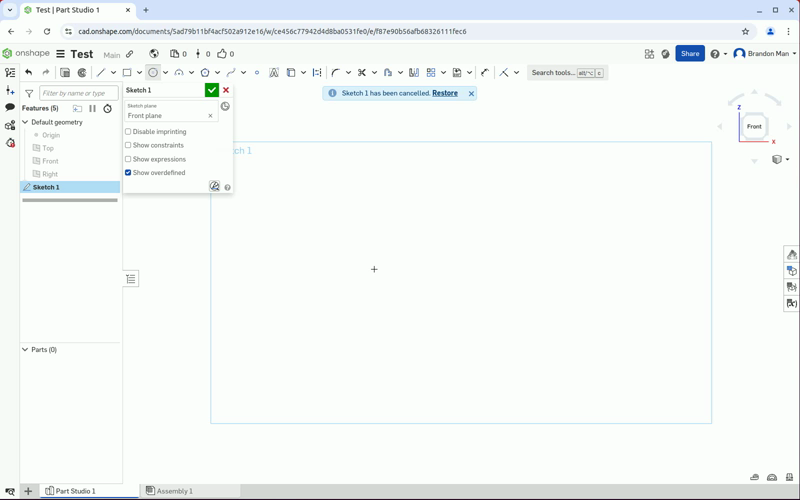
key_up(shift)
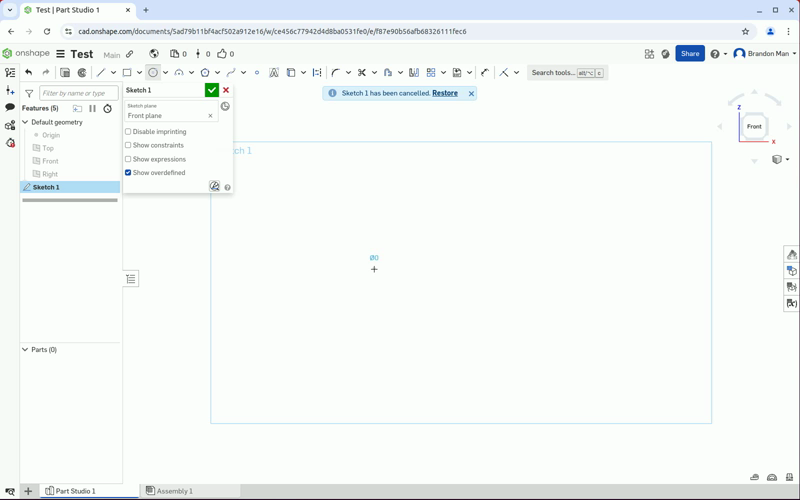
mouse_move(399, 268)
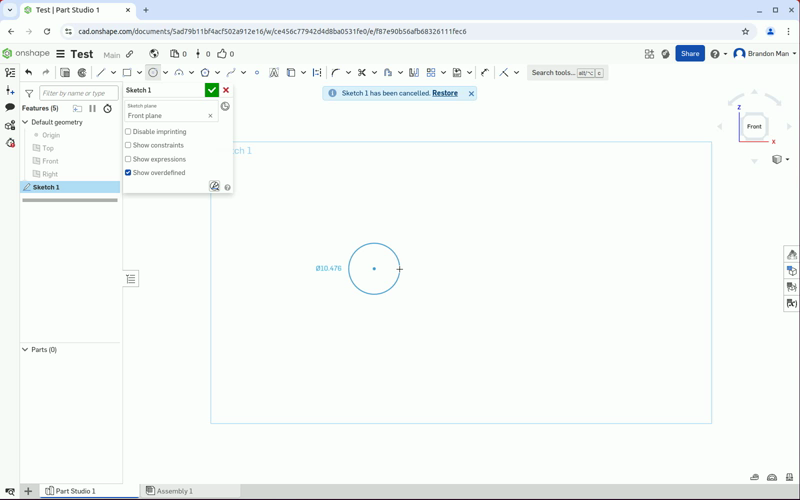
click(399, 268)
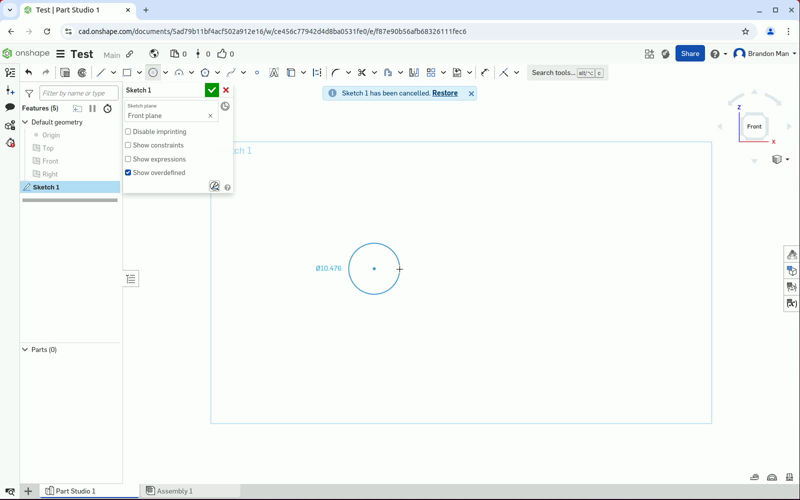
key(esc)
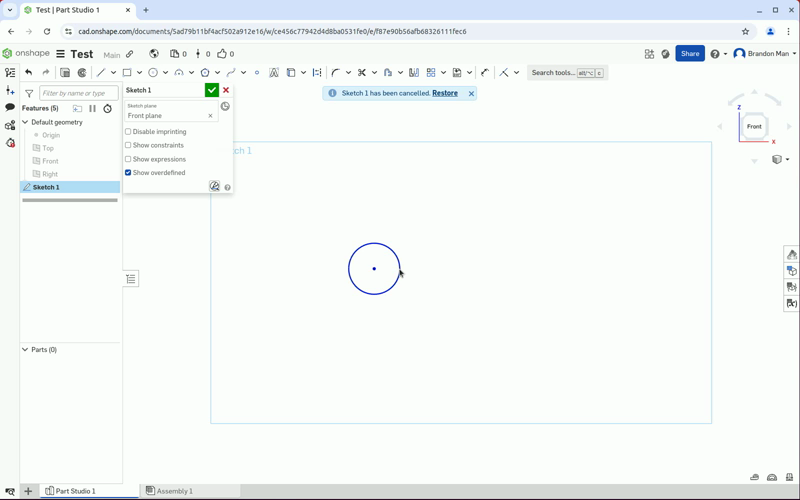
mouse_move(358, 272)
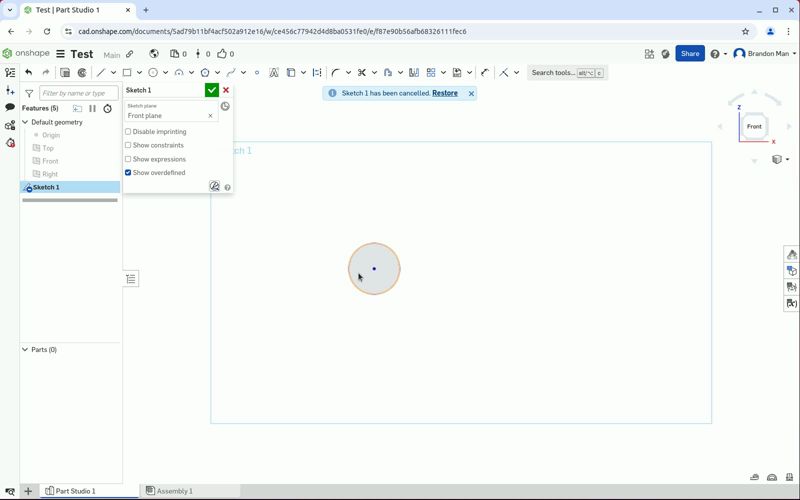
click(358, 272)
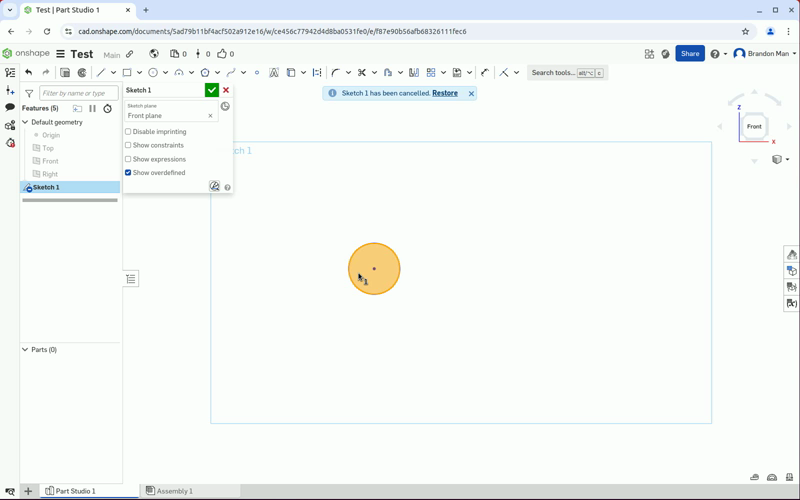
mouse_move(73, 352)
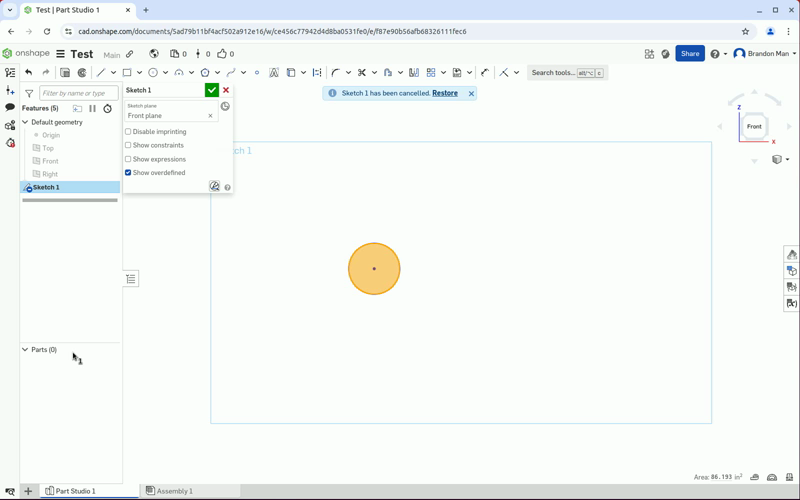
key(shift+y)
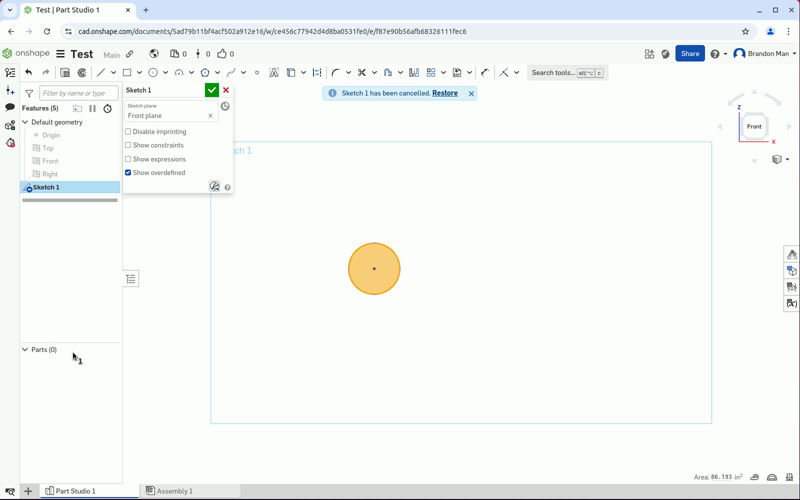
key(shift+e)
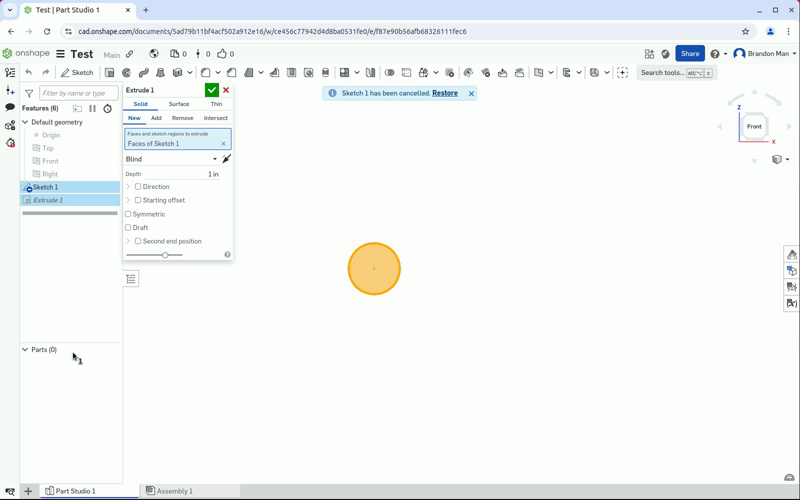
mouse_move(143, 106)
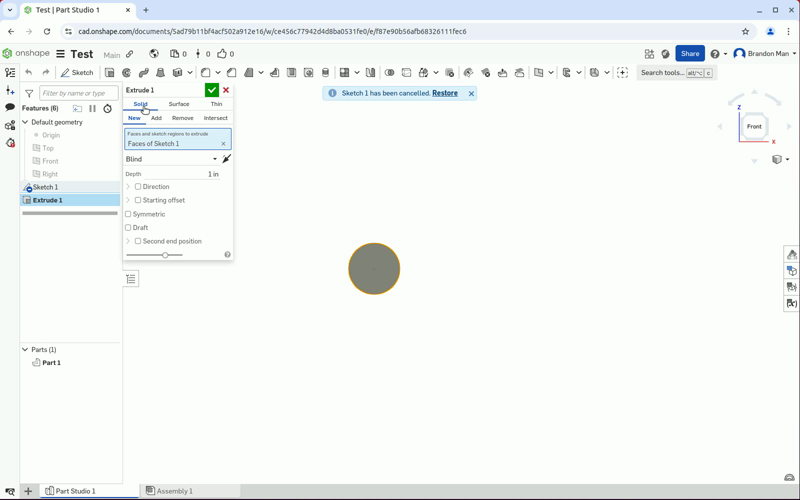
click(143, 106)
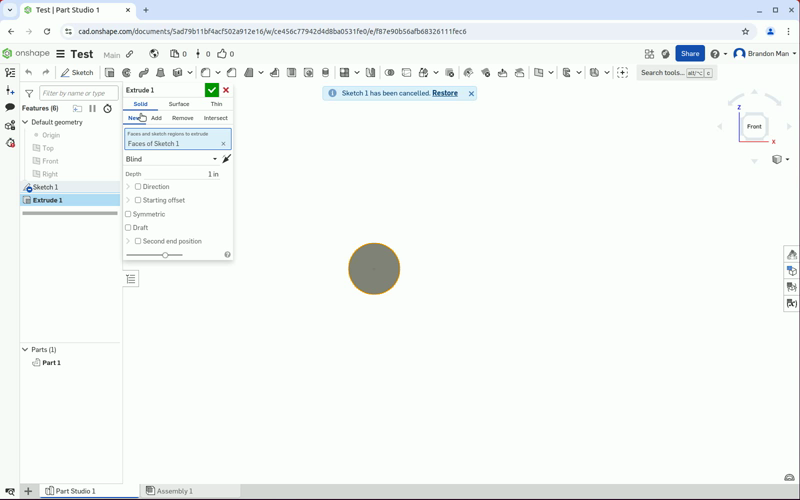
mouse_move(137, 120)
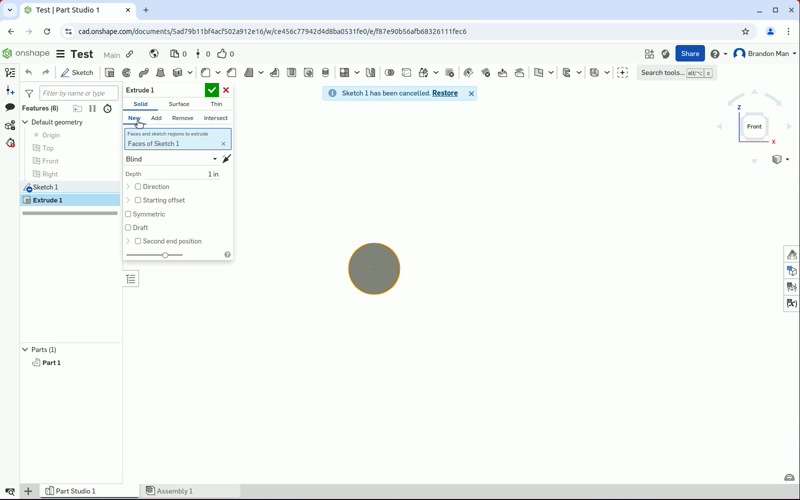
click(137, 120)
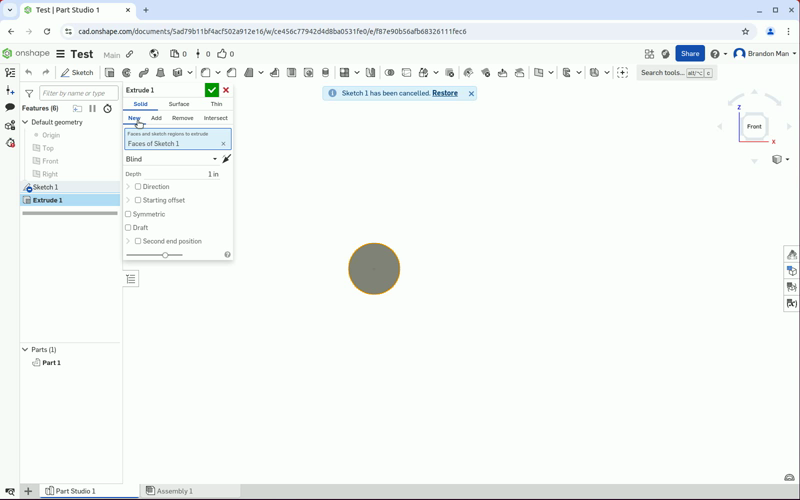
key(tab, 4)
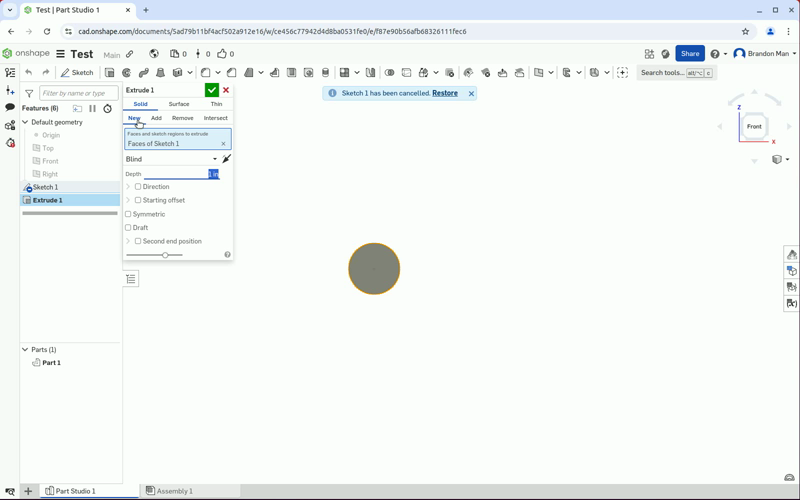
text(1.204)
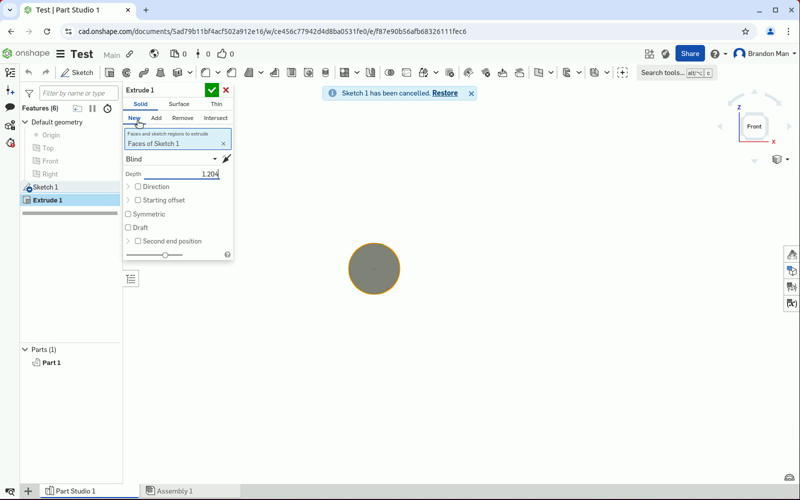
key(enter)
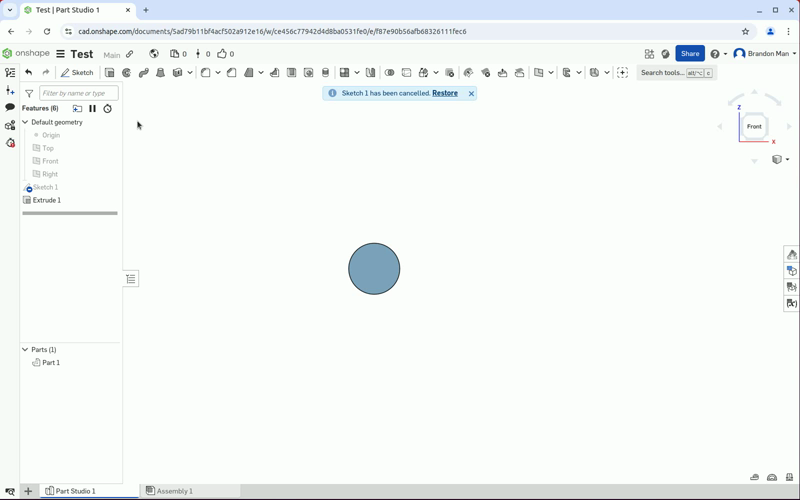
key(shift+h)
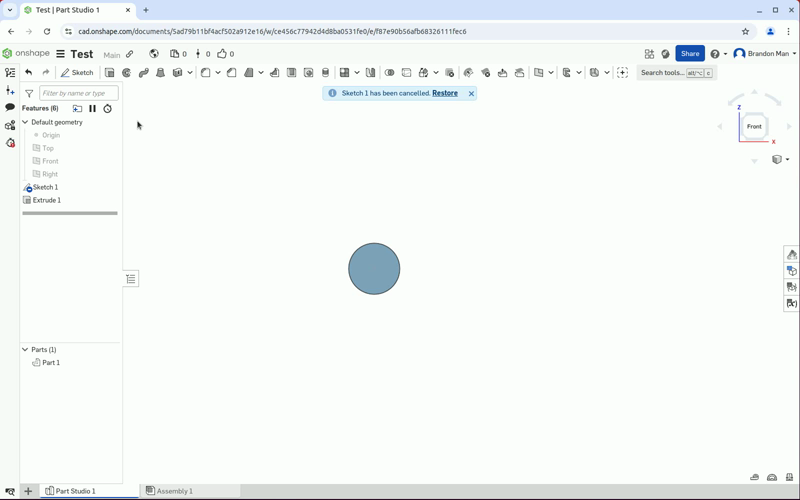
key(shift+h)
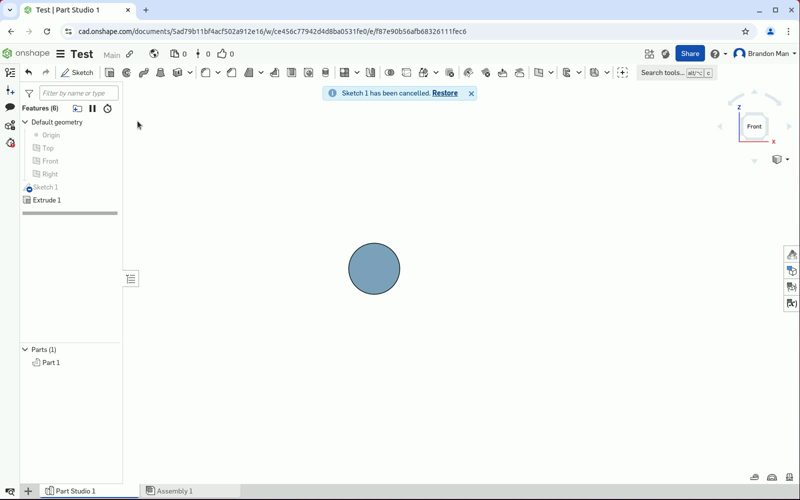
mouse_move(73, 189)
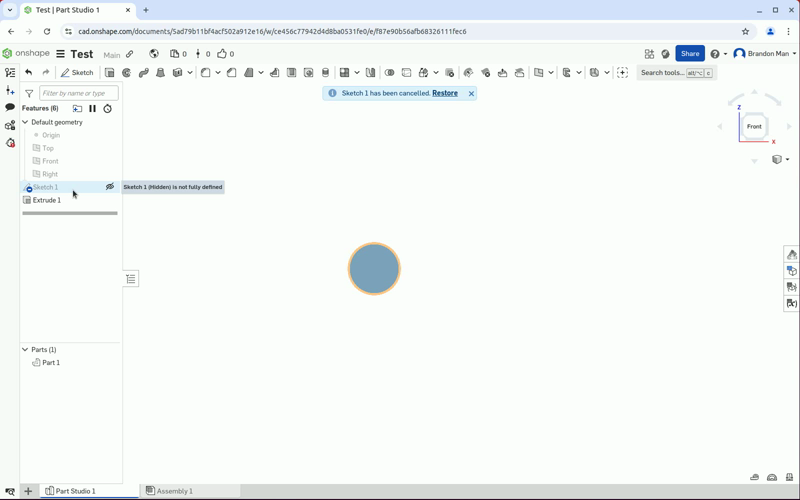
click(73, 189)
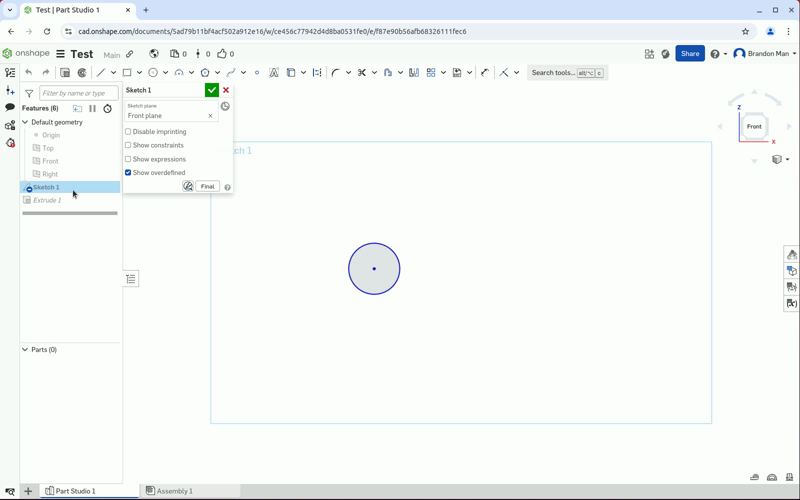
mouse_move(229, 92)
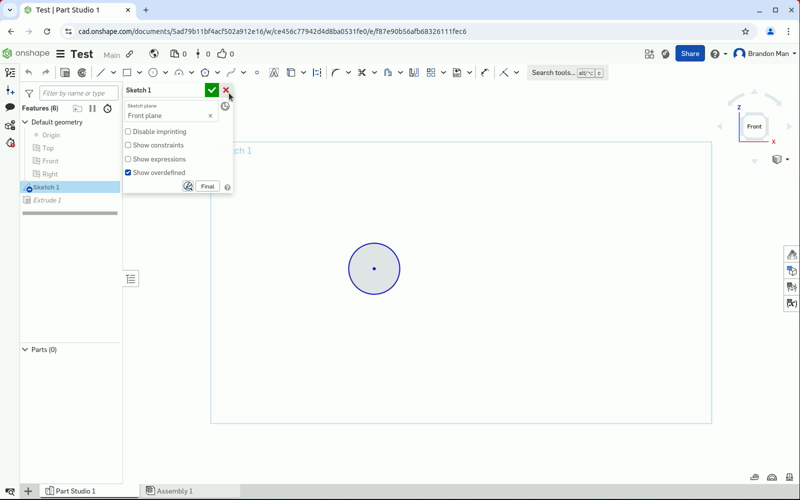
click(229, 92)
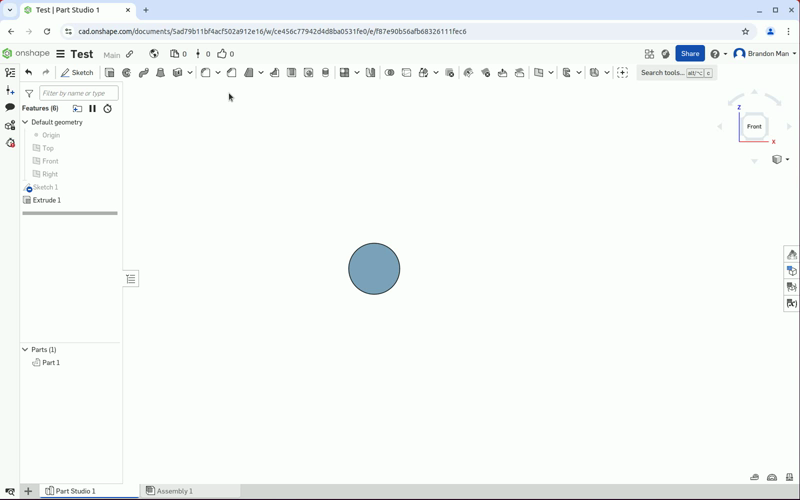
mouse_move(541, 75)
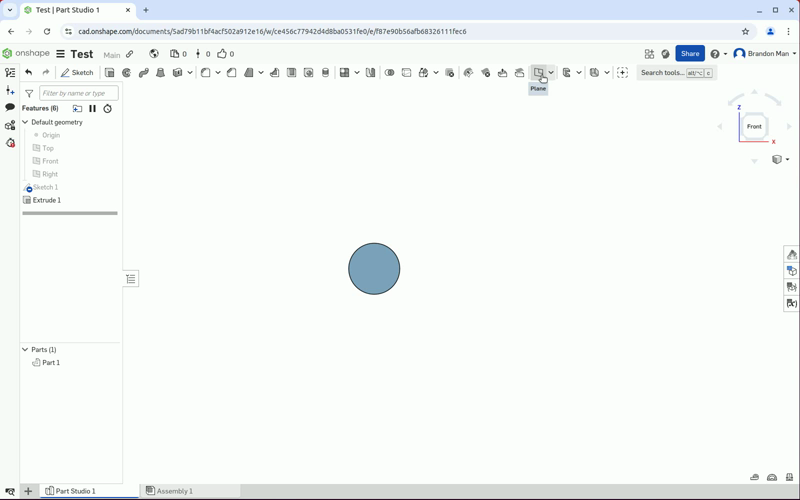
click(541, 75)
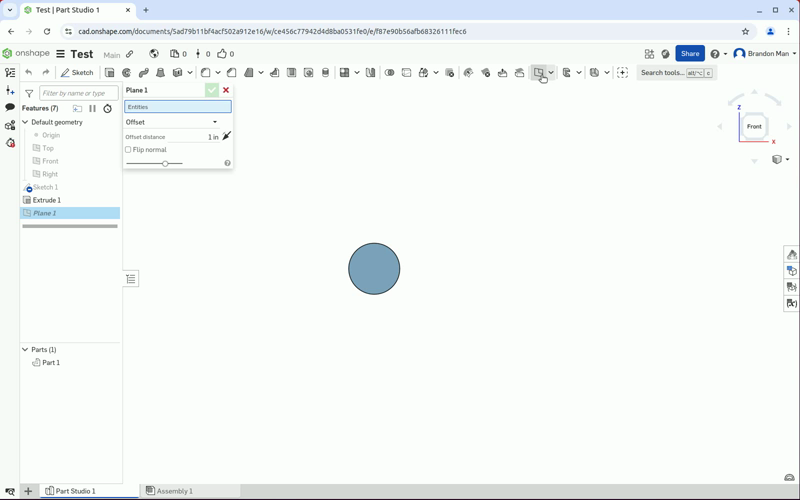
mouse_move(73, 163)
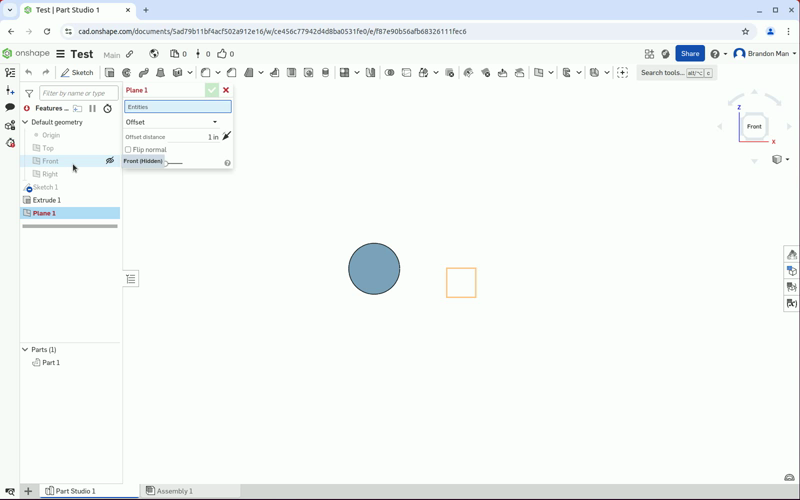
click(73, 163)
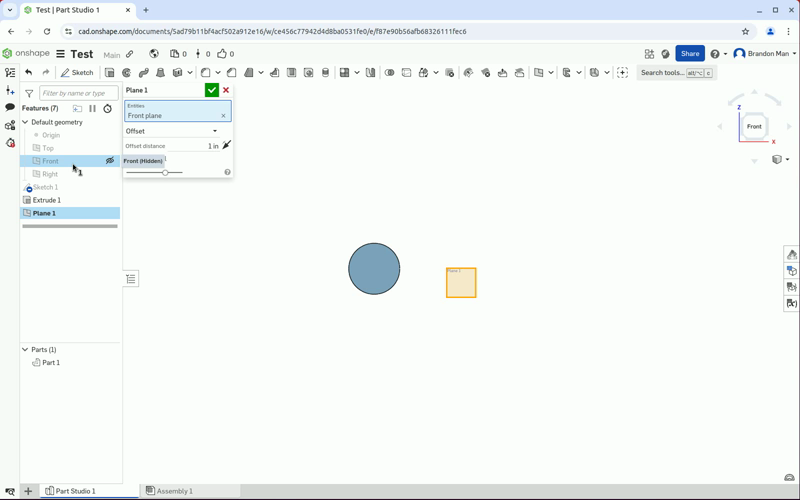
key(tab, 2)
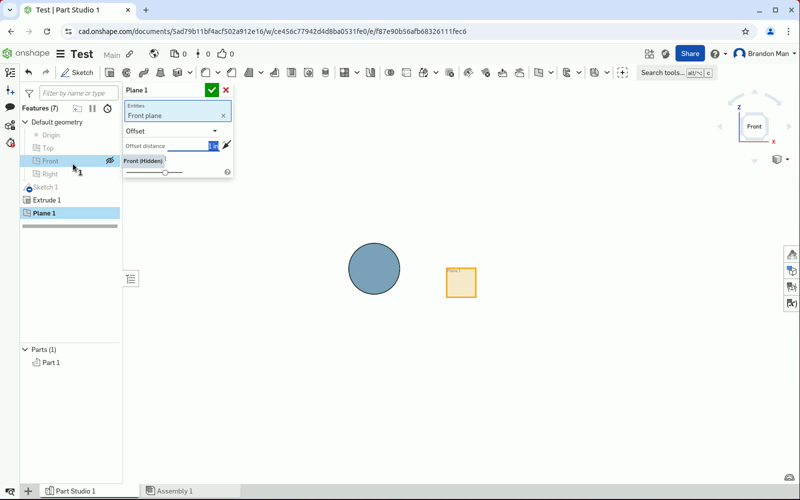
text(1.202)
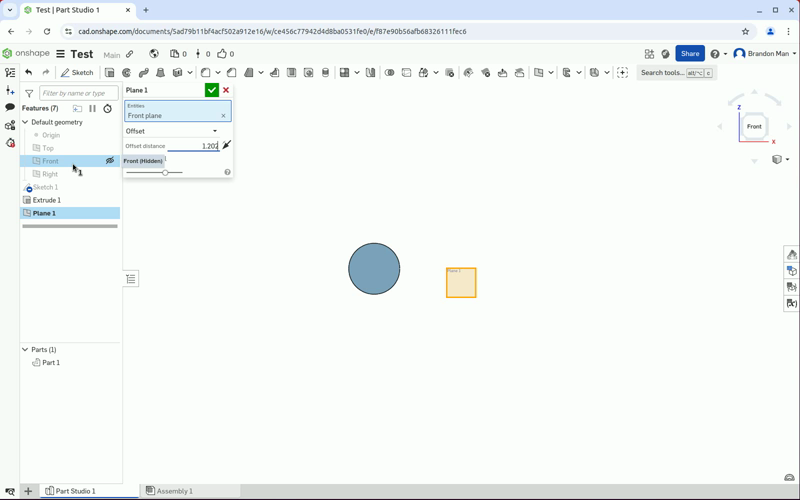
key(enter, 2)
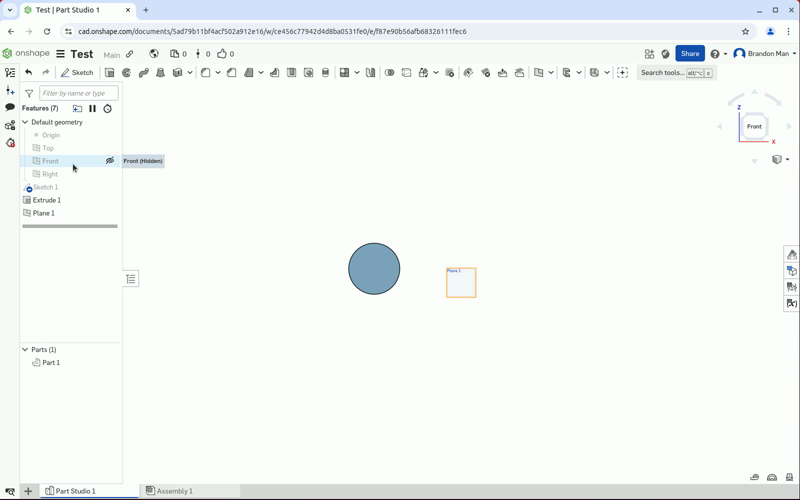
key(shift+s)
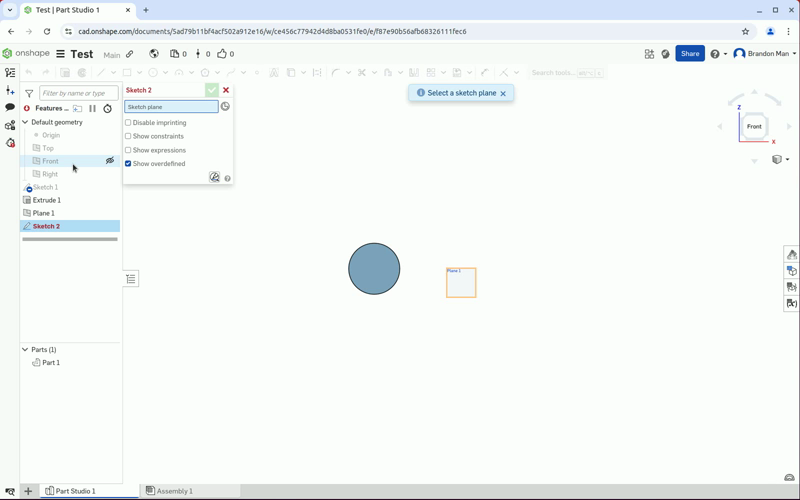
mouse_move(73, 215)
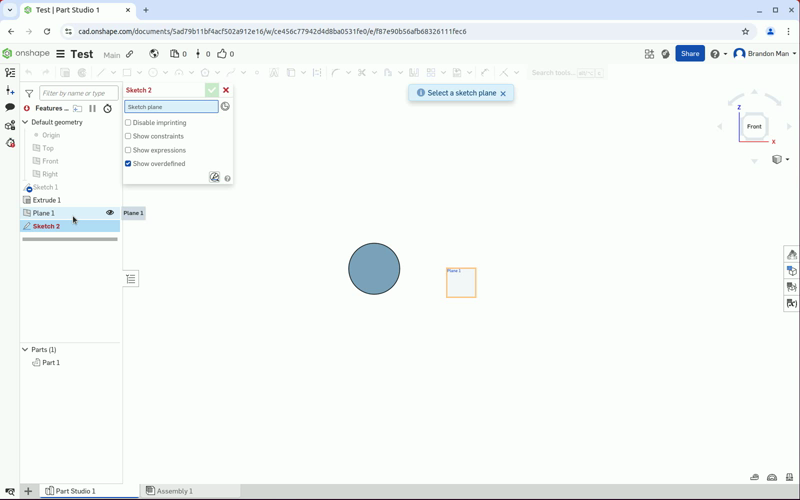
click(73, 215)
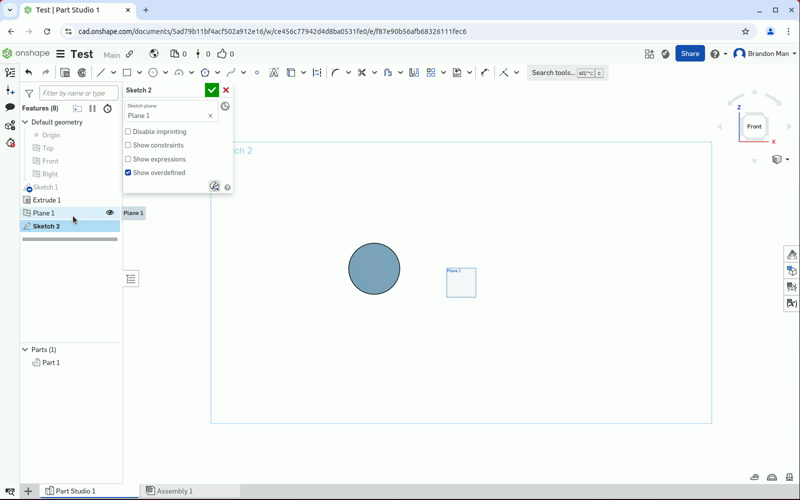
mouse_move(73, 352)
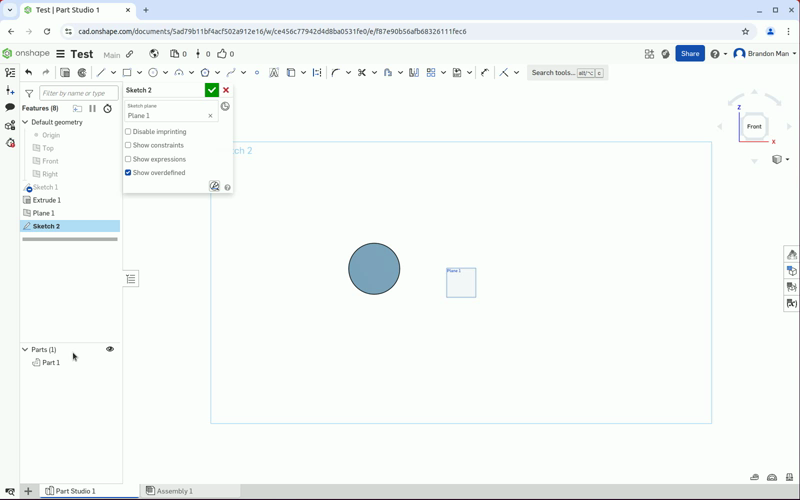
key(y)
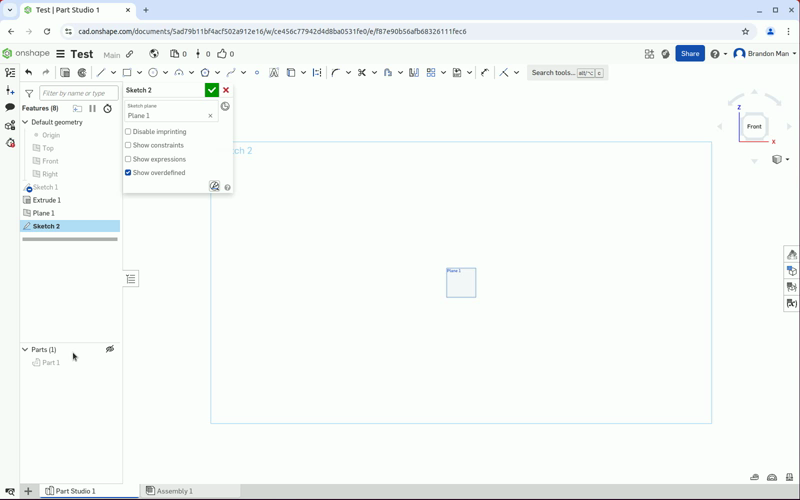
key(l)
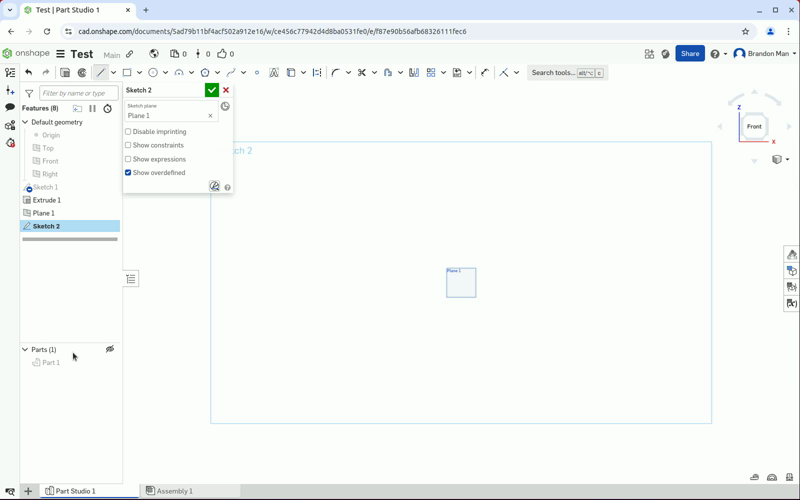
key_down(shift)
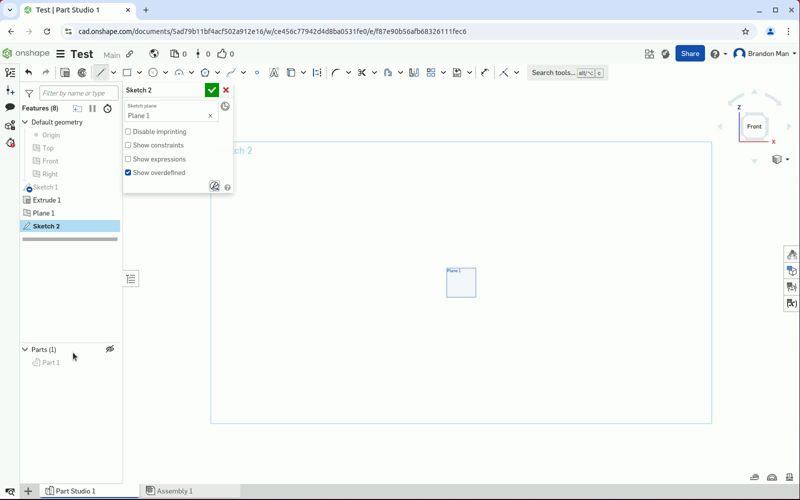
mouse_move(361, 282)
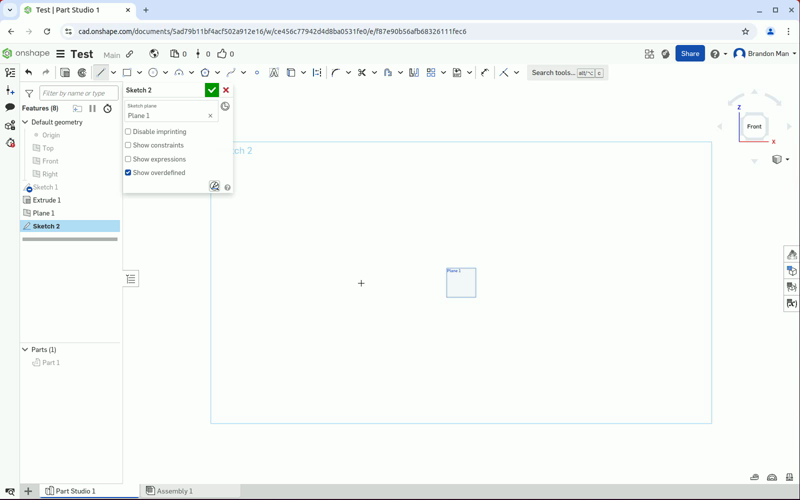
click(361, 282)
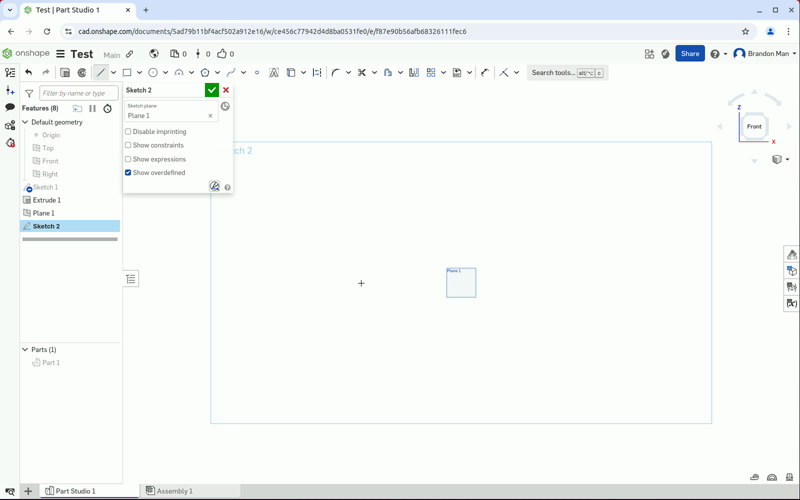
key_up(shift)
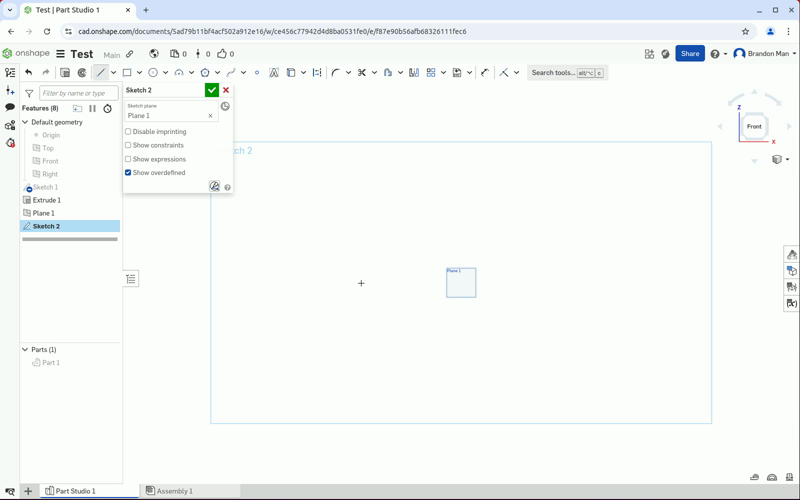
key_down(shift)
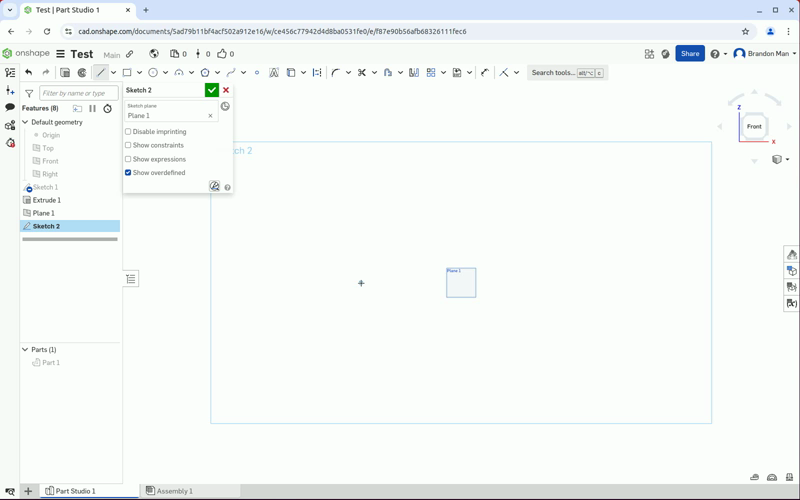
mouse_move(391, 282)
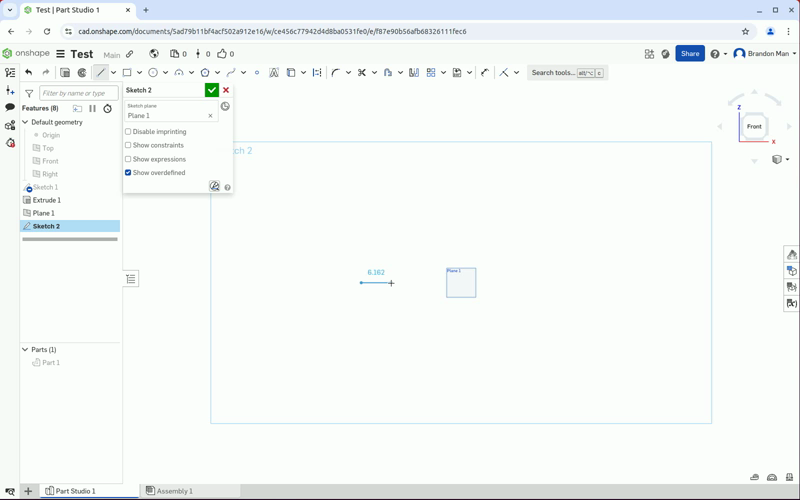
mouse_move(383, 282)
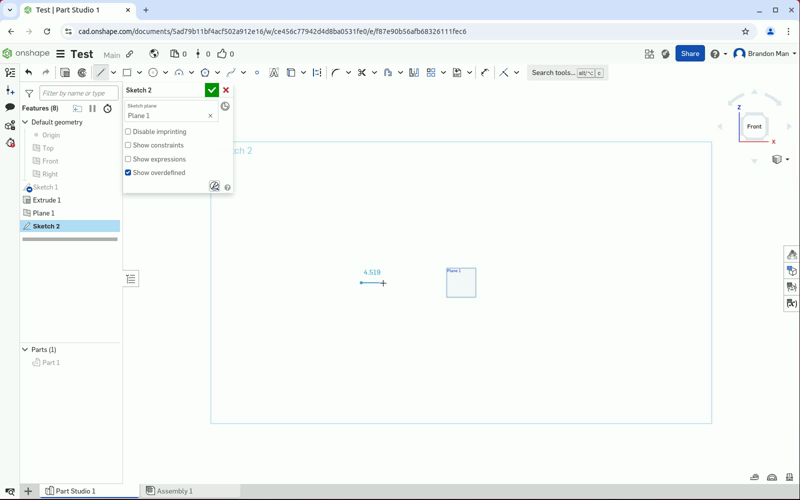
click(383, 282)
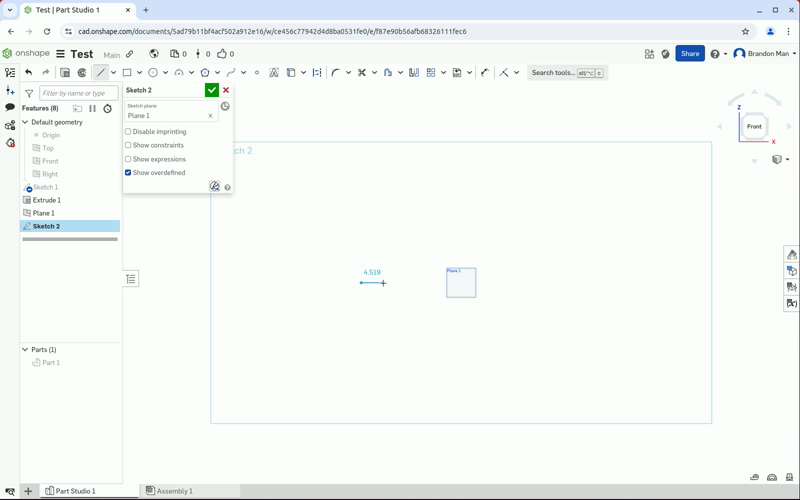
key_up(shift)
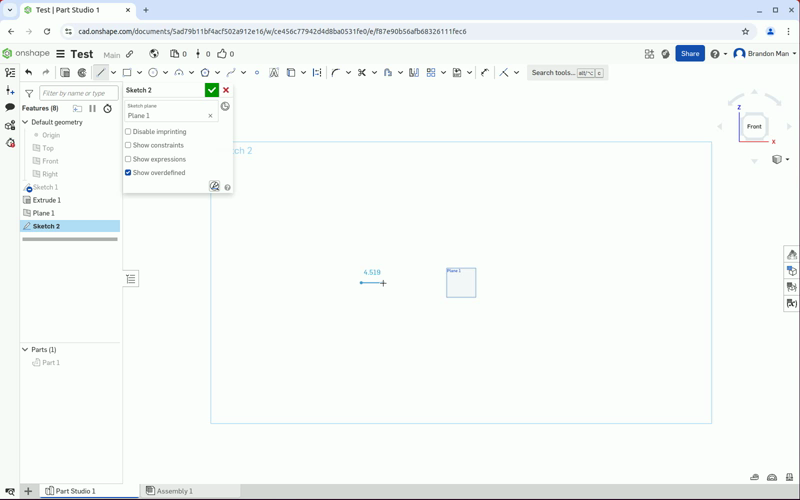
key_down(shift)
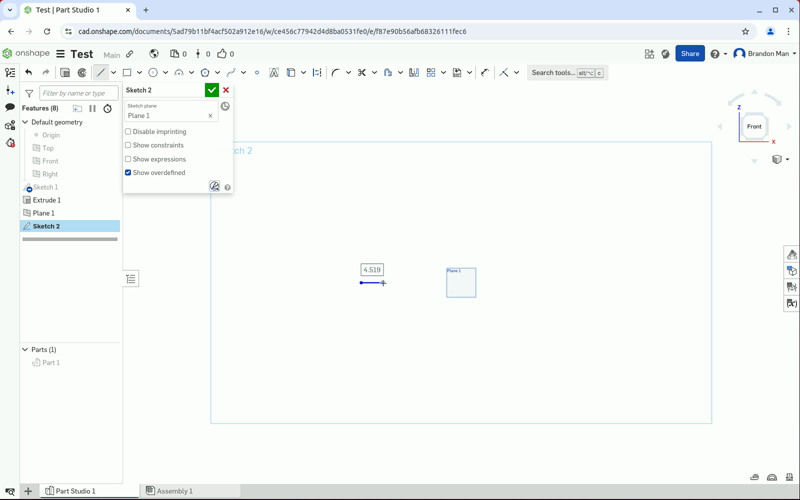
mouse_move(413, 282)
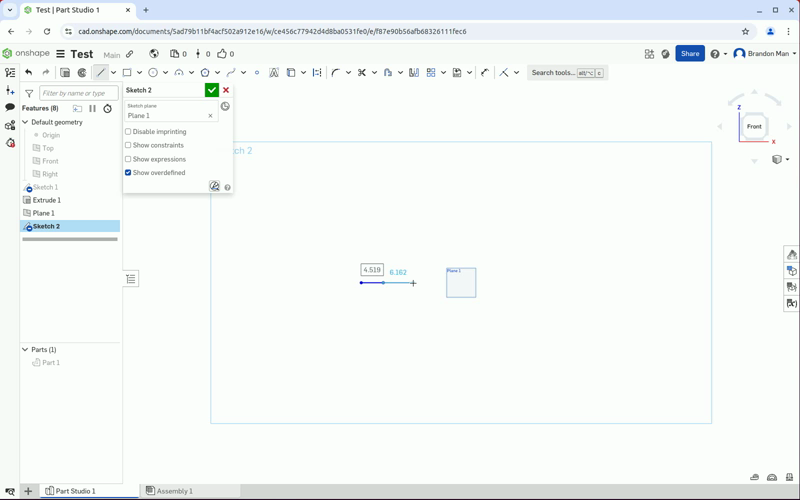
mouse_move(383, 267)
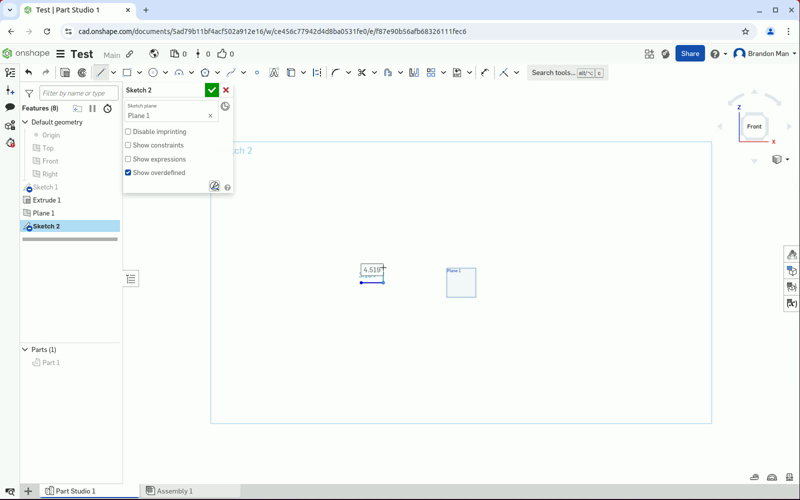
click(383, 267)
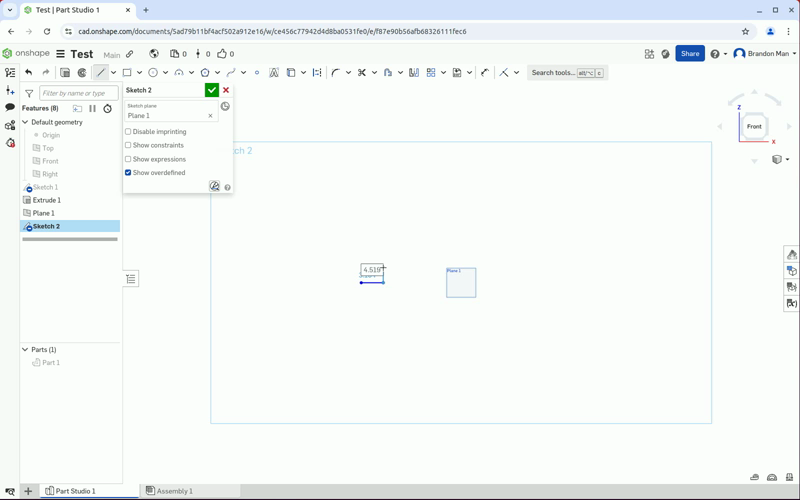
key_up(shift)
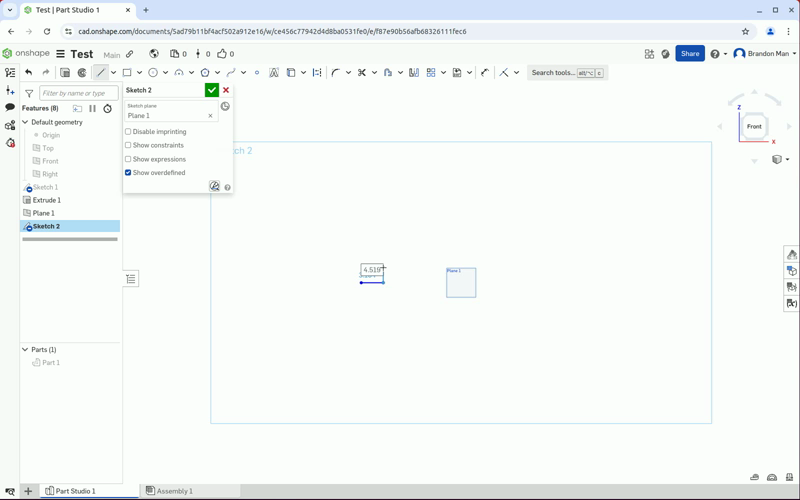
key_down(shift)
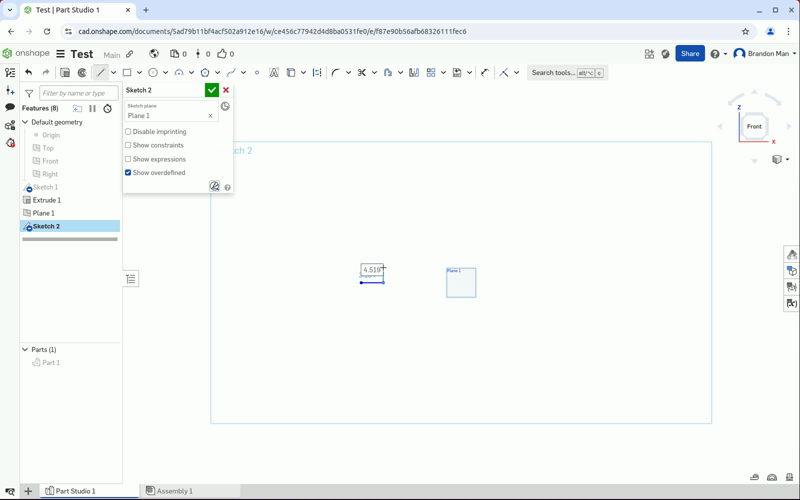
mouse_move(413, 267)
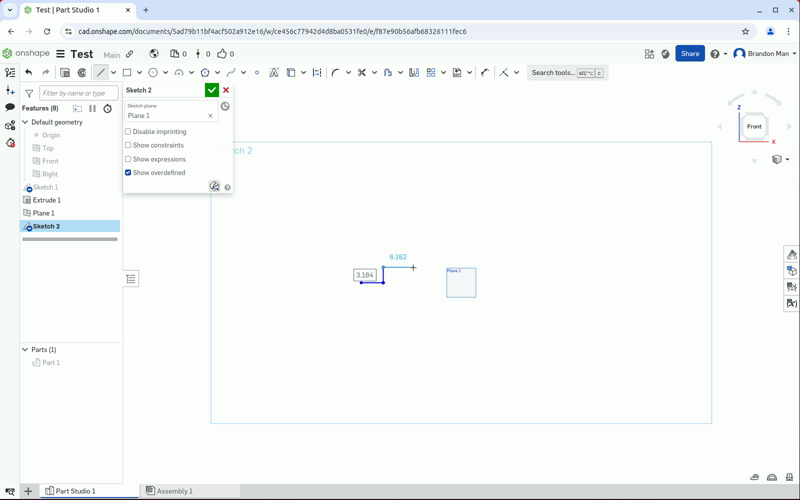
mouse_move(361, 267)
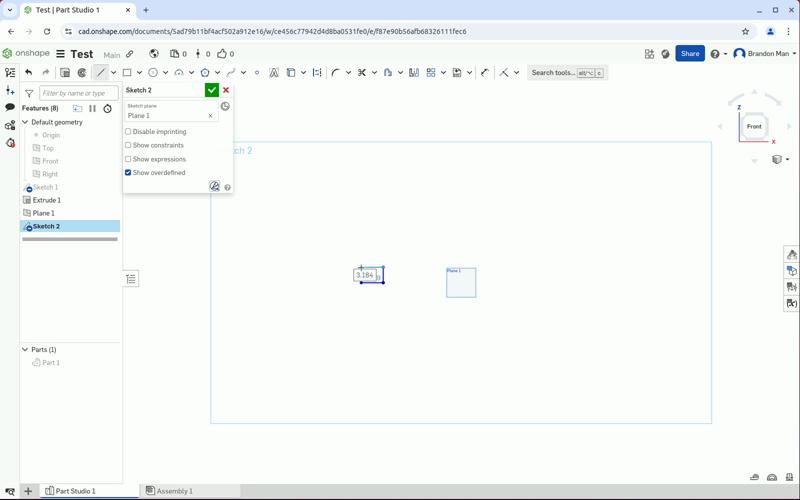
click(361, 267)
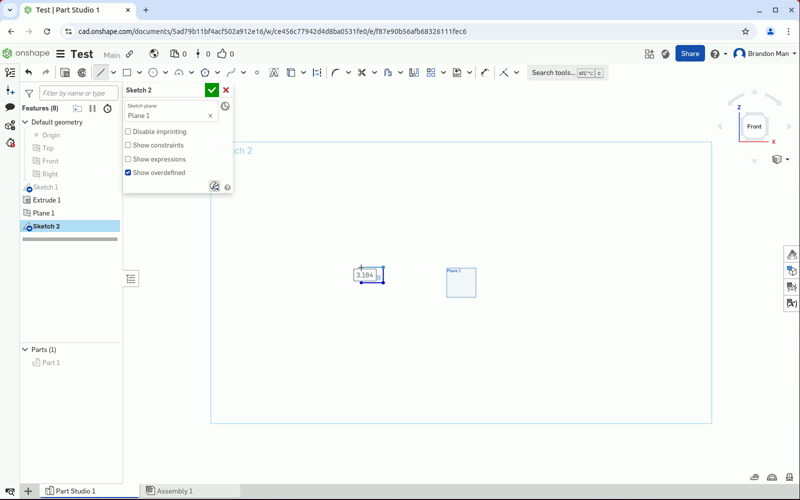
key_up(shift)
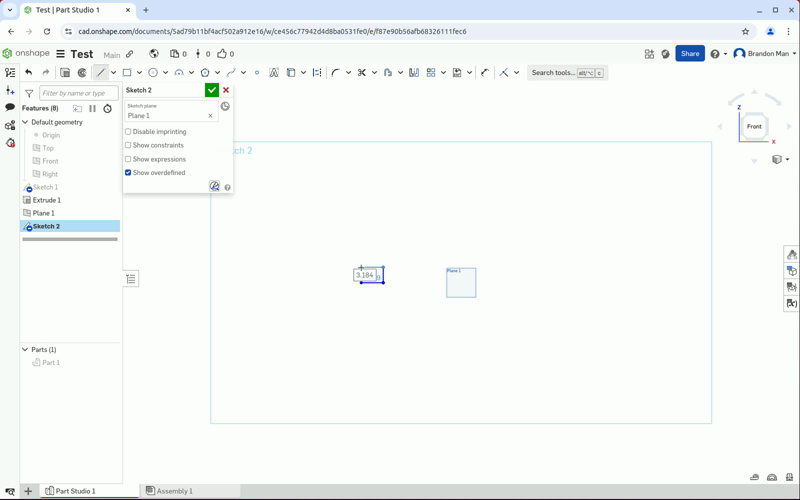
mouse_move(391, 267)
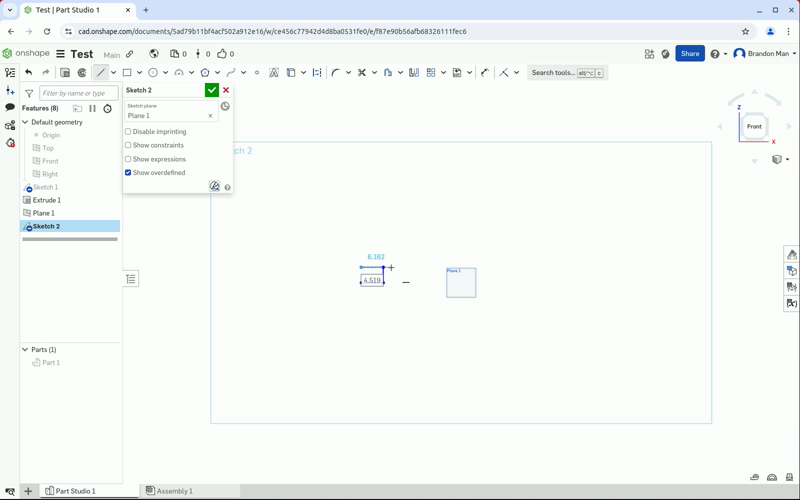
key_down(shift)
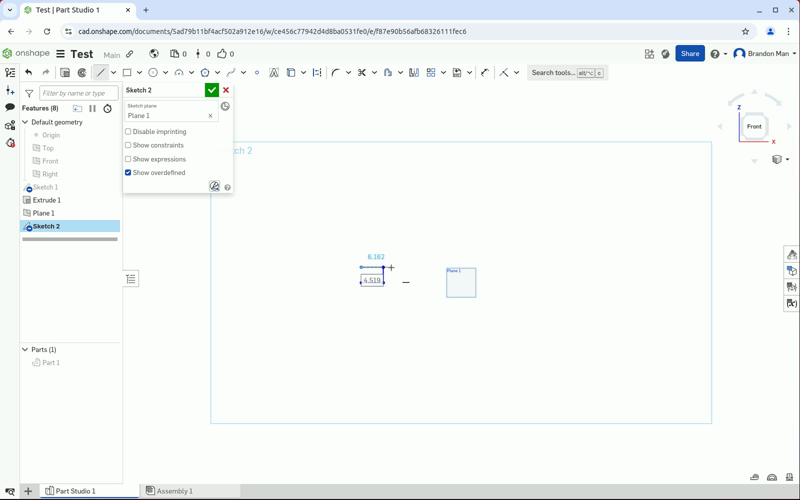
mouse_move(361, 282)
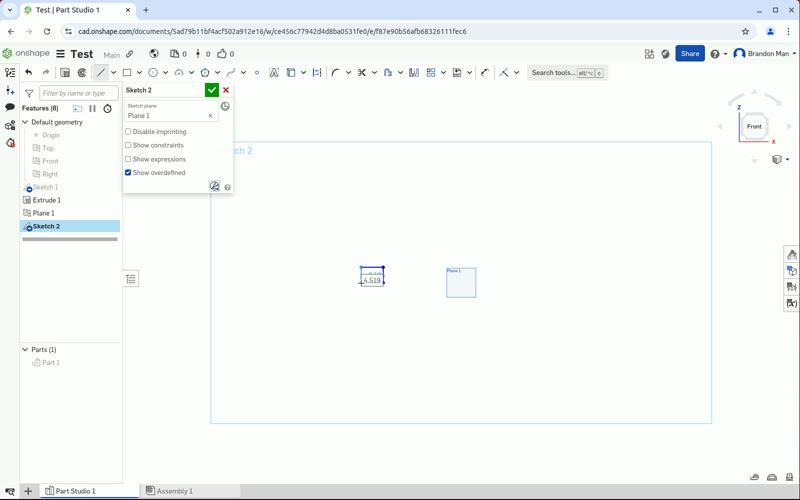
key_up(shift)
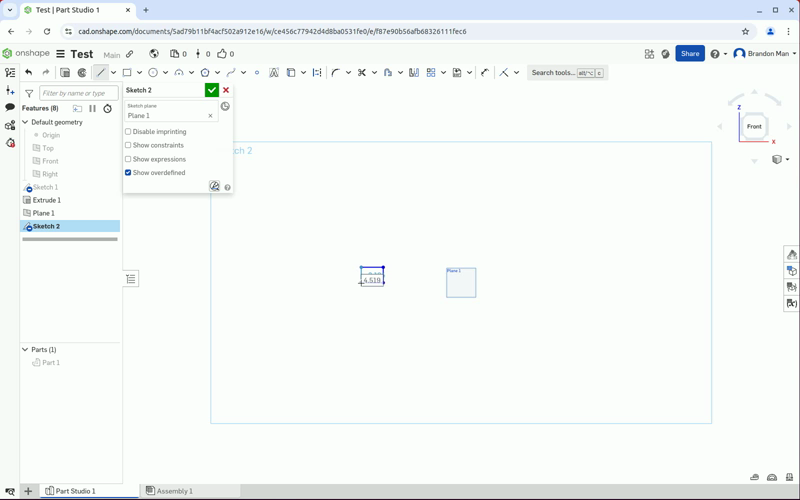
click(361, 282)
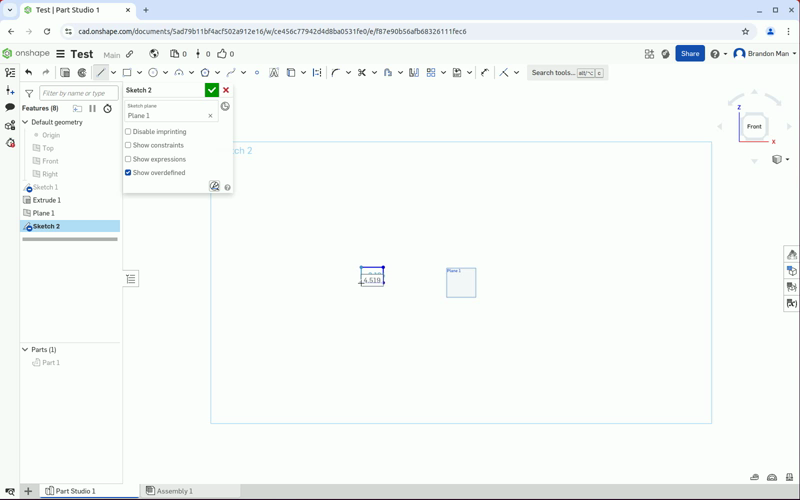
key(esc)
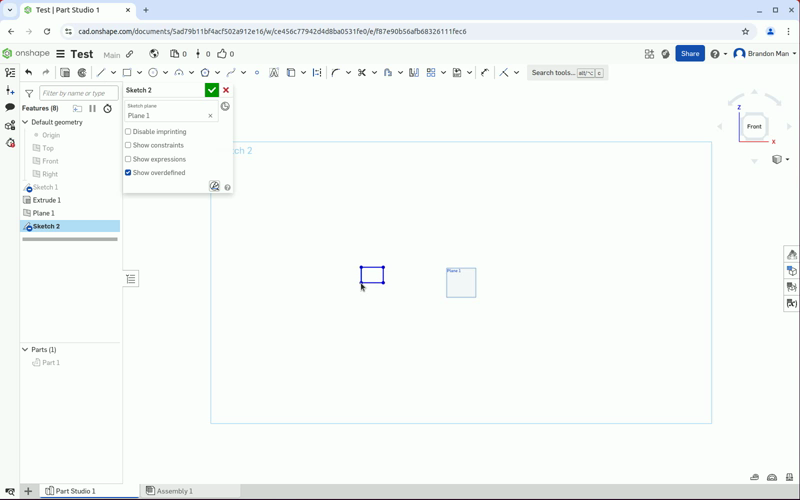
mouse_move(371, 273)
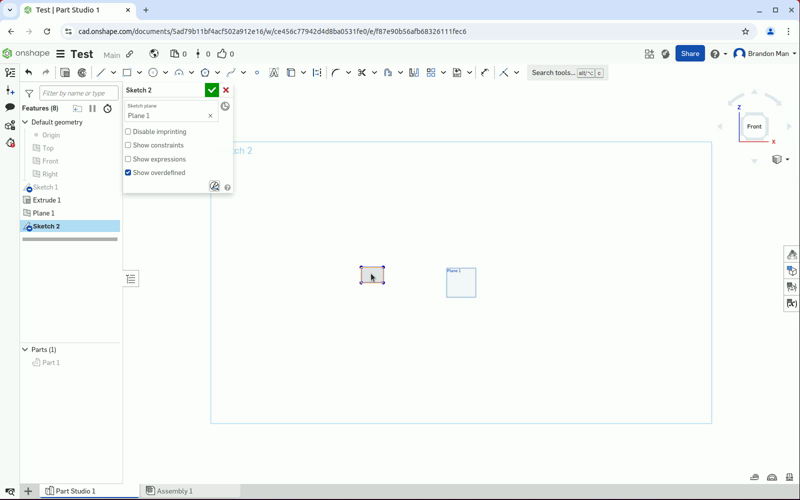
scroll(6)
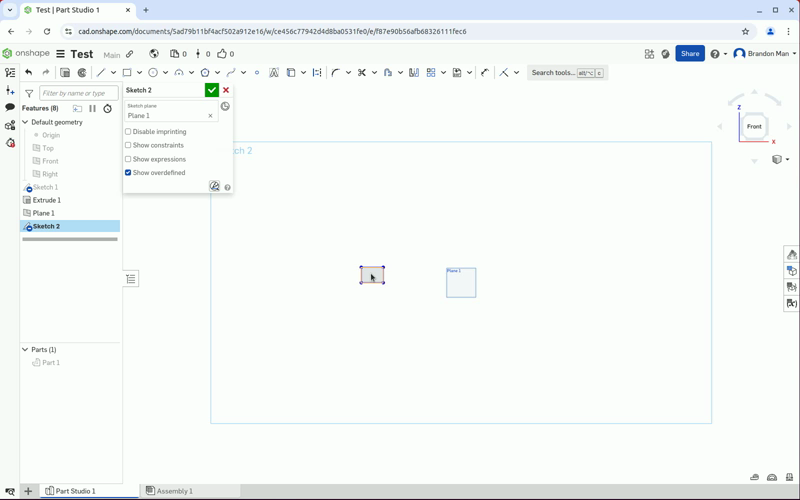
scroll(6)
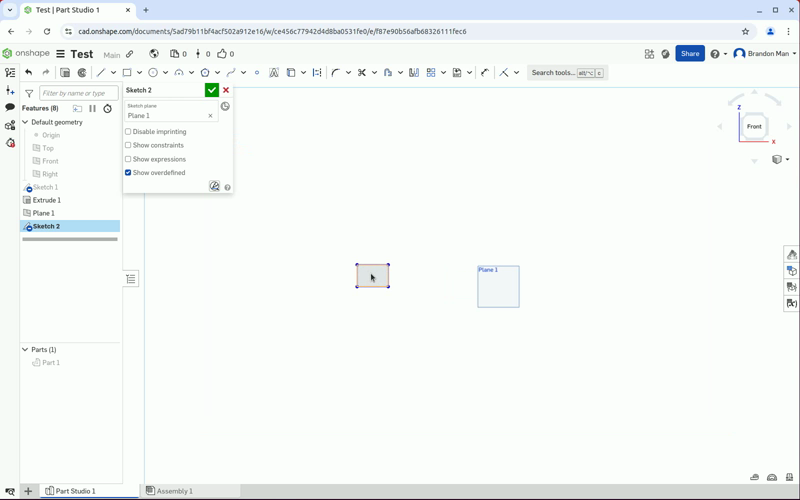
scroll(6)
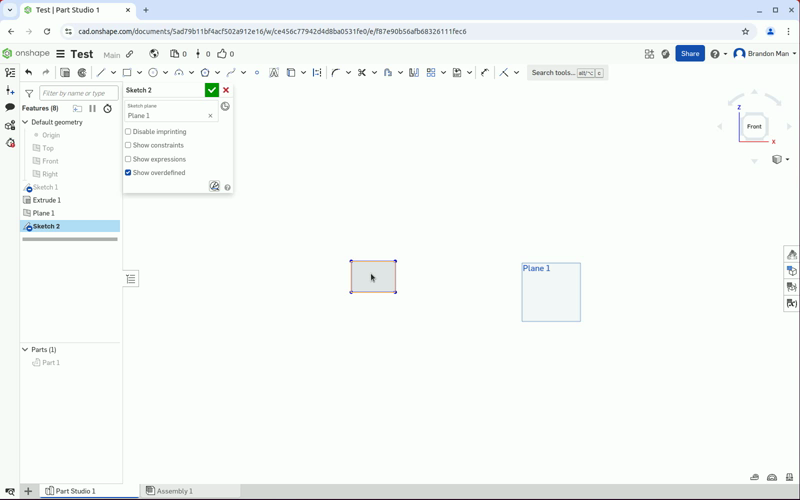
scroll(6)
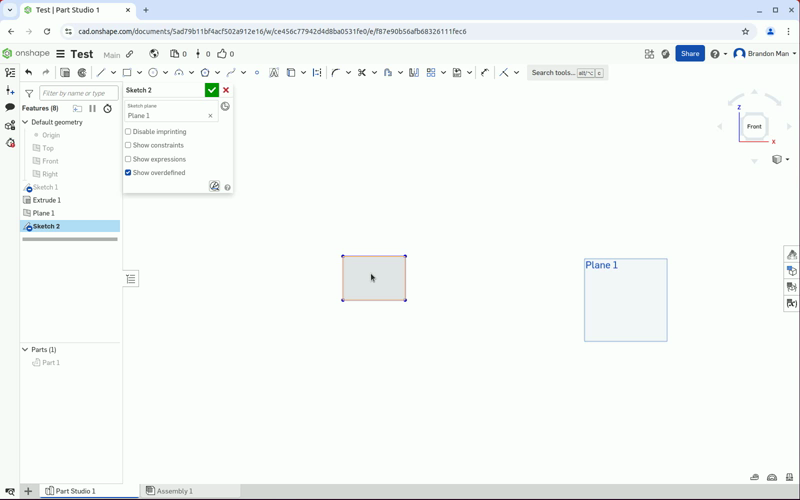
scroll(6)
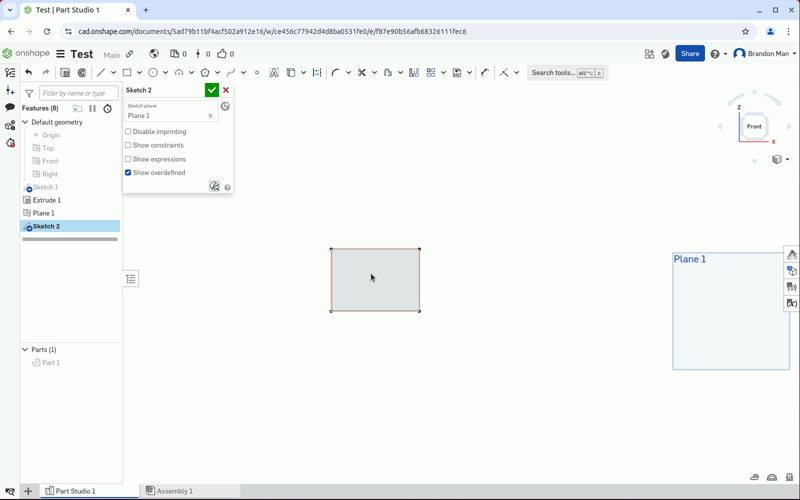
scroll(6)
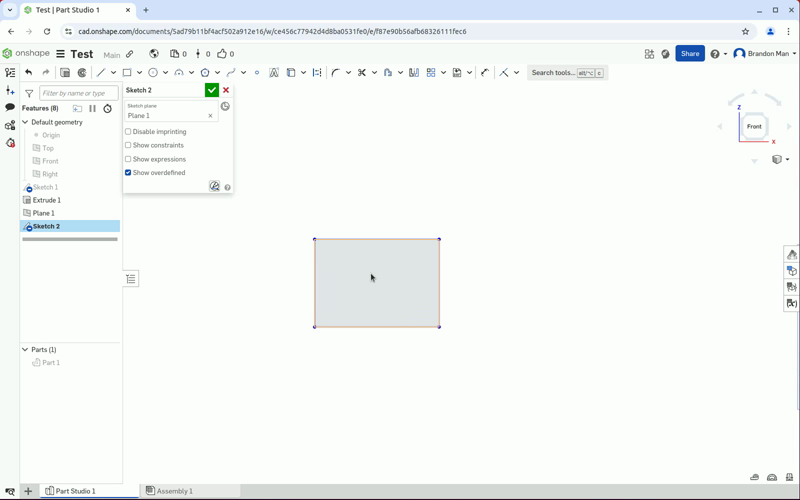
scroll(6)
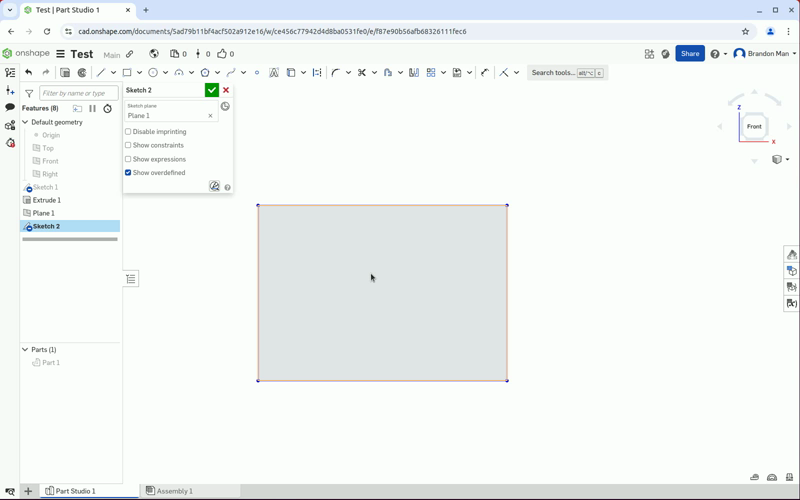
click(371, 273)
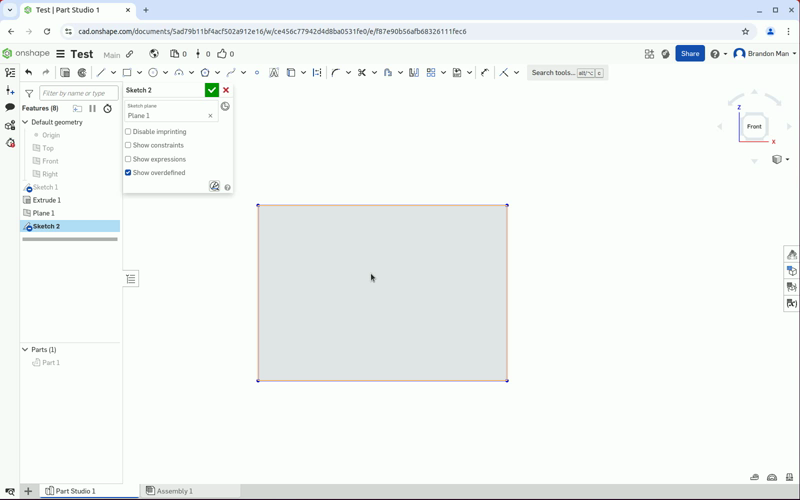
scroll(-6)
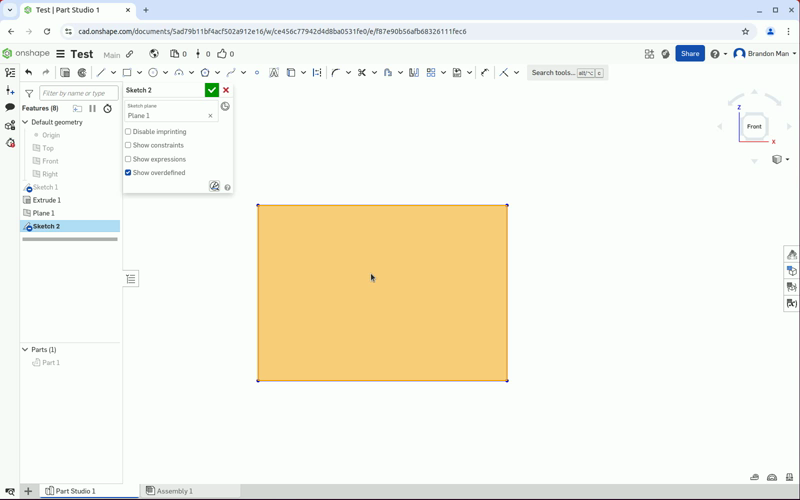
scroll(-6)
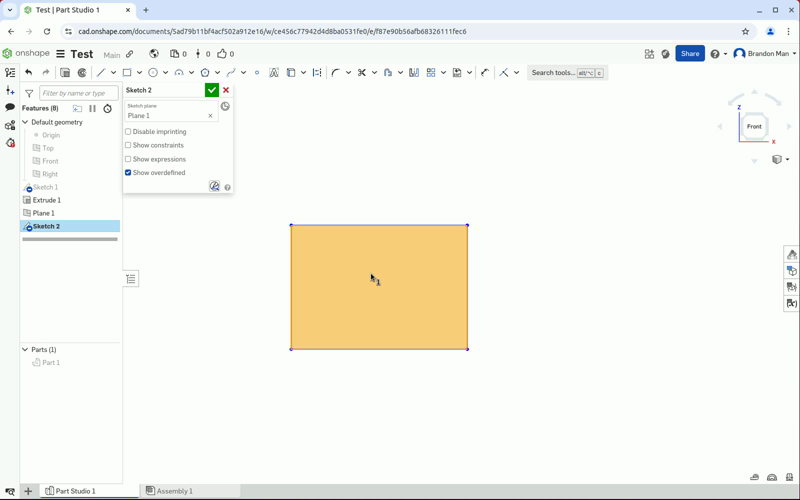
scroll(-6)
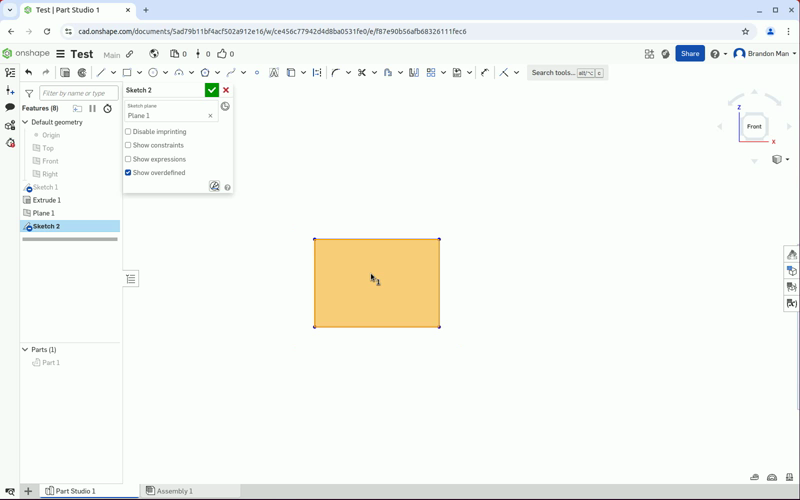
scroll(-6)
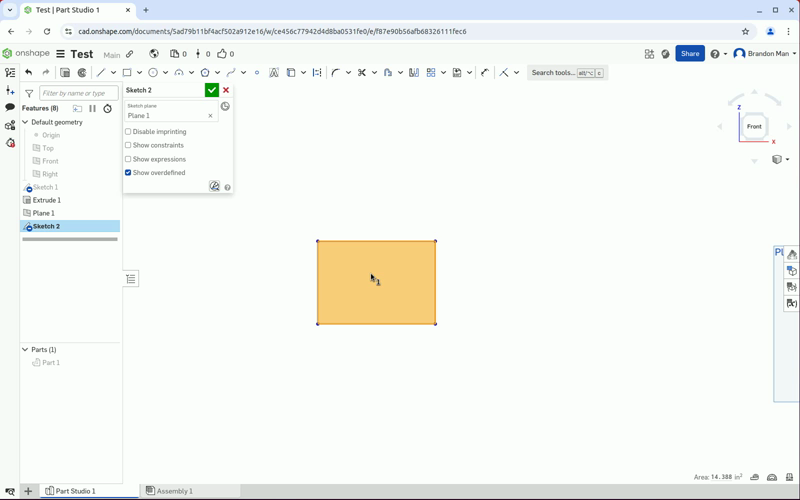
scroll(-6)
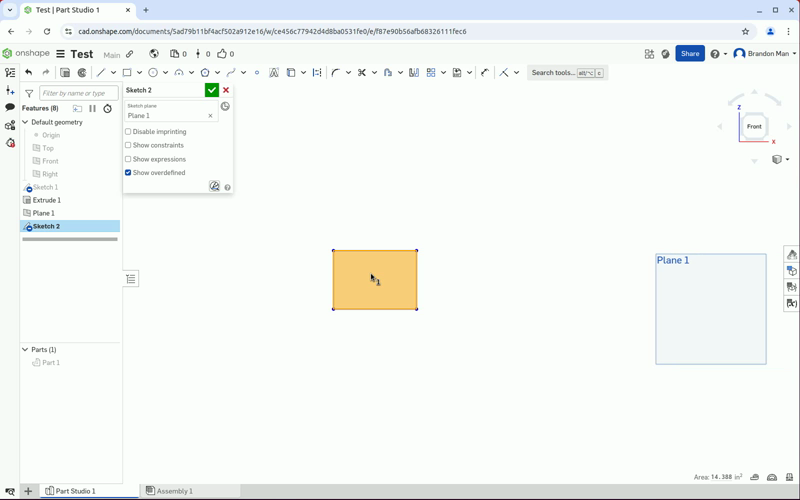
scroll(-6)
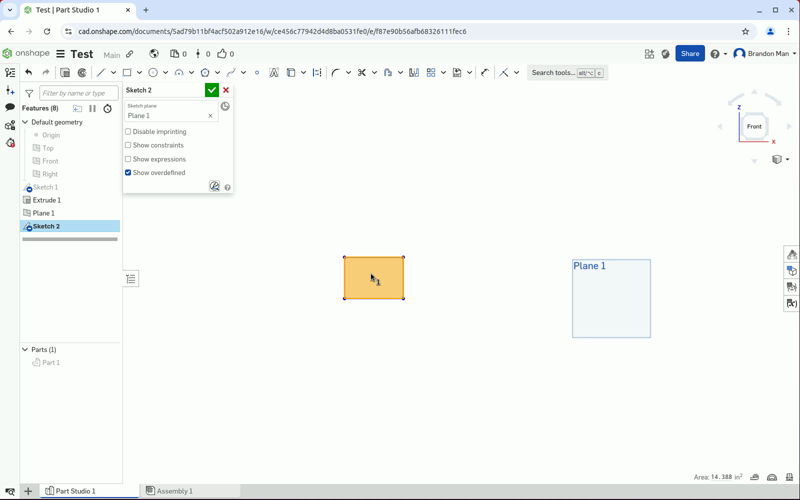
scroll(-6)
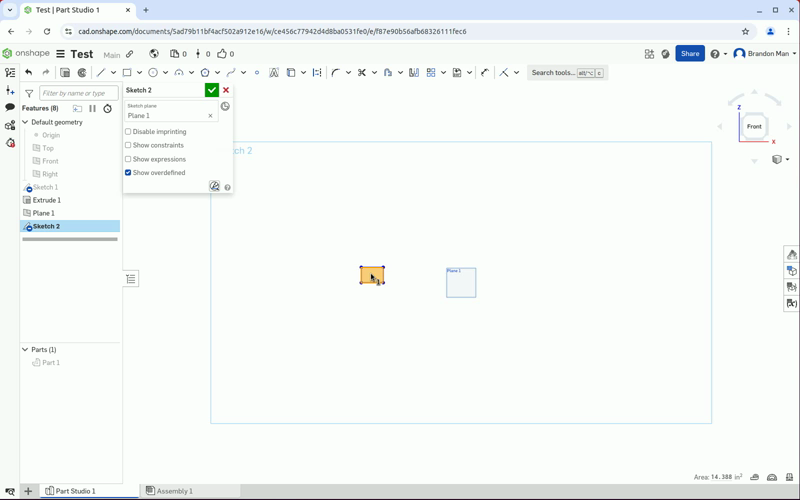
mouse_move(73, 352)
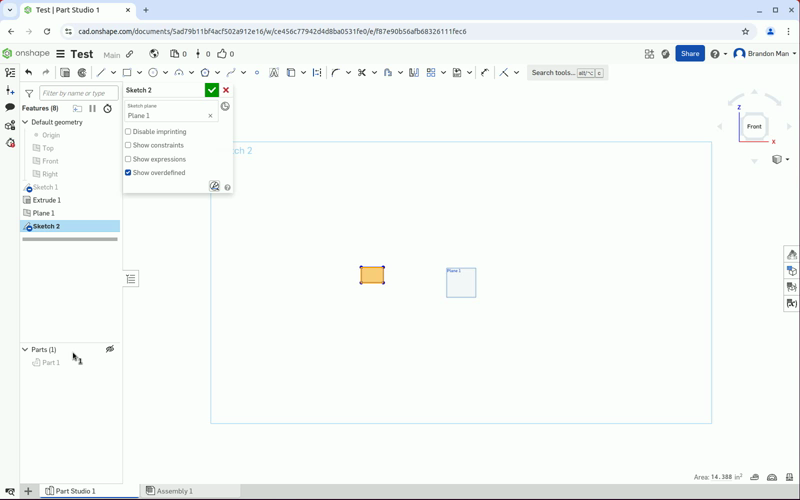
key(shift+y)
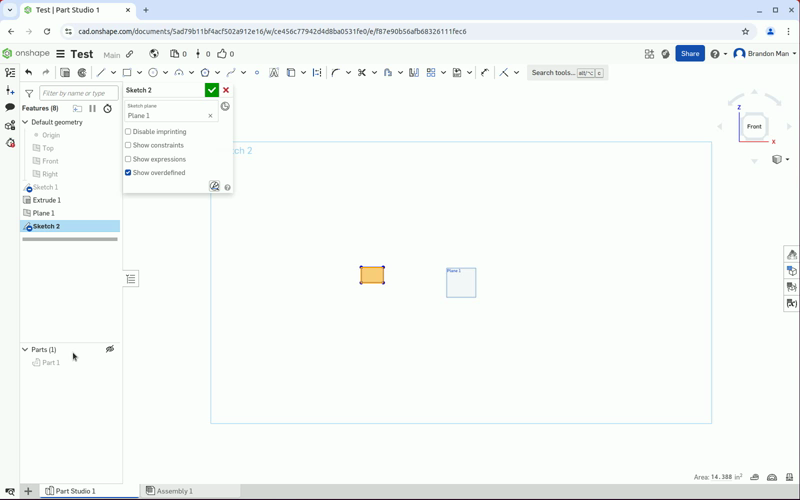
key(shift+e)
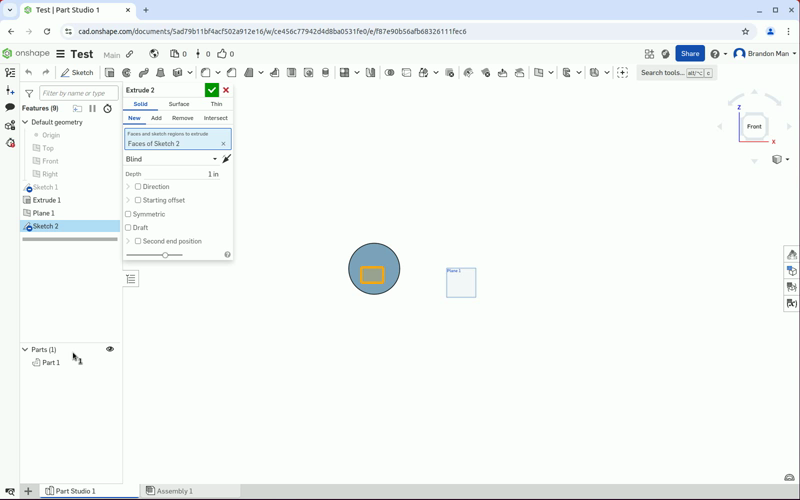
mouse_move(143, 106)
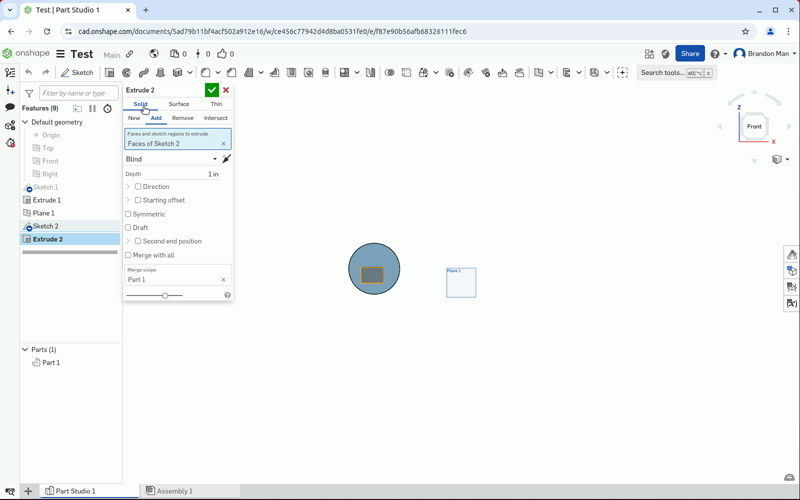
click(143, 106)
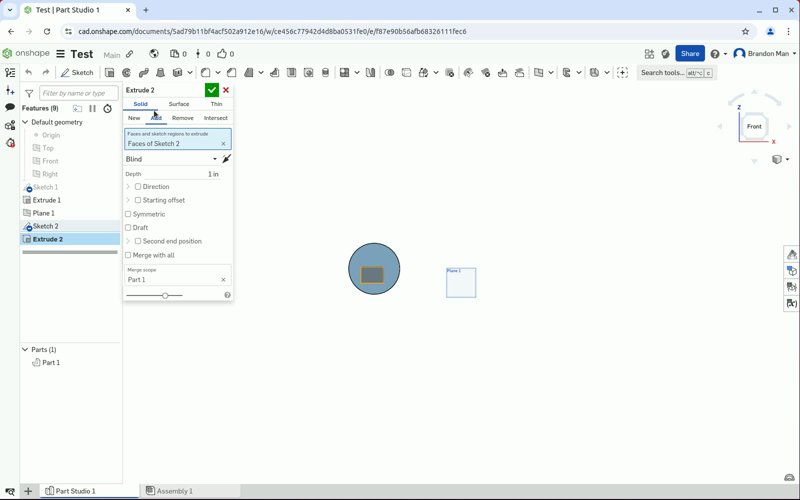
mouse_move(186, 120)
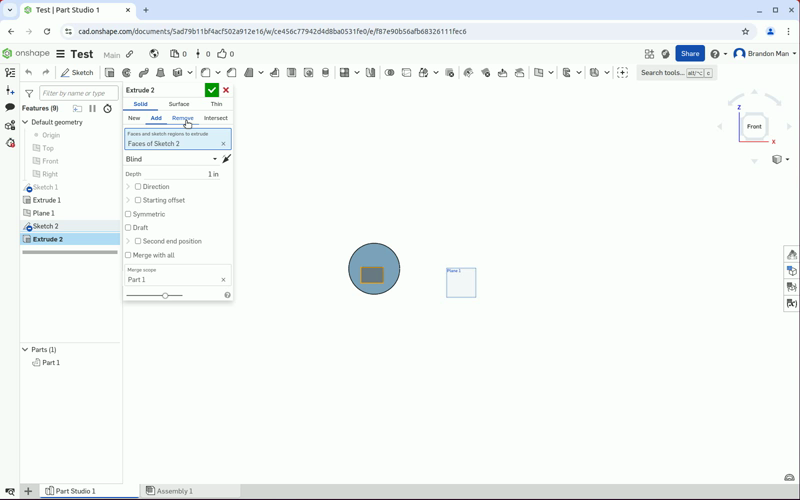
click(186, 120)
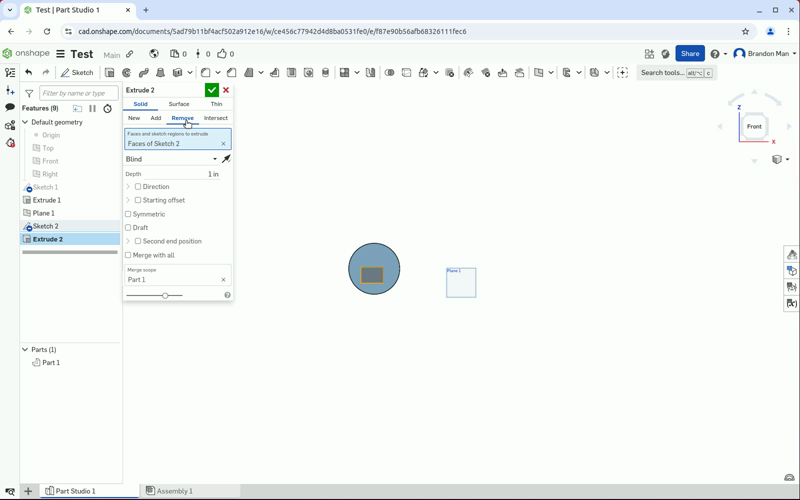
key(tab, 4)
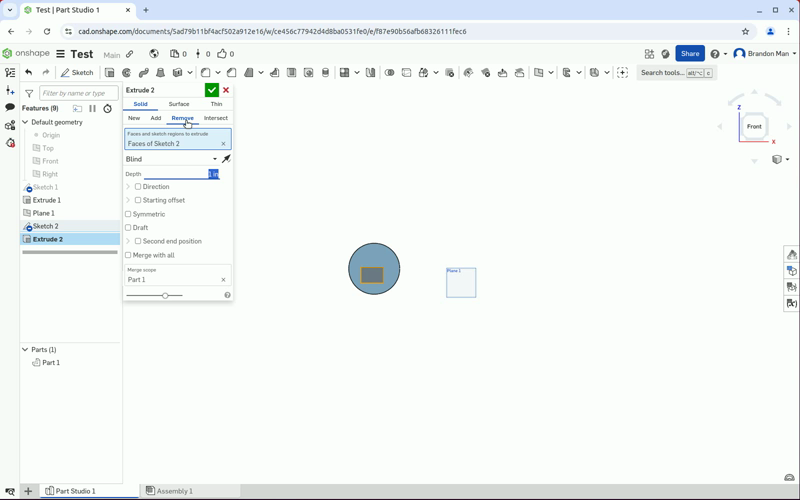
text(2.648)
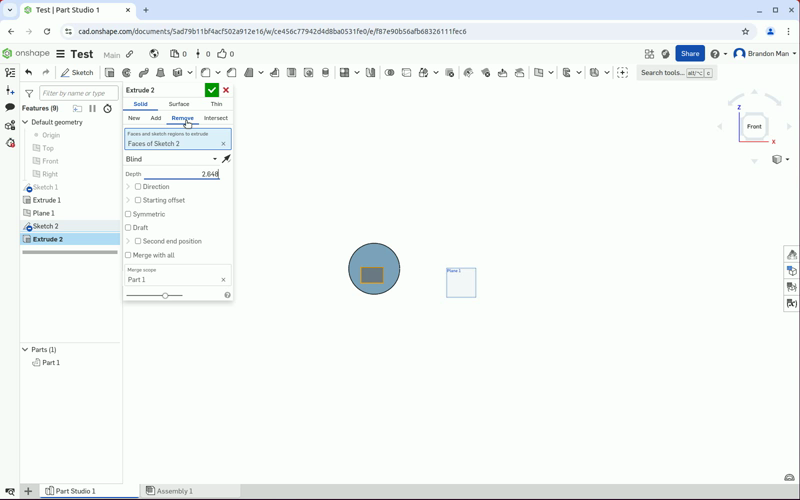
key(tab, 6)
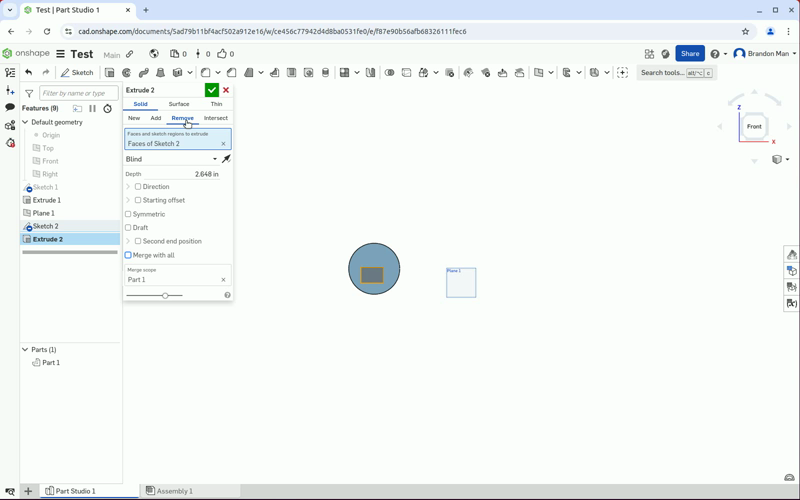
key(space)
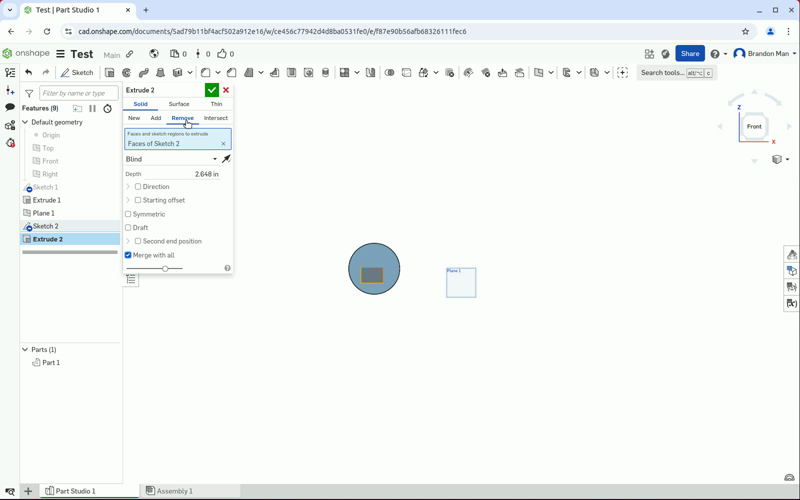
key(enter)
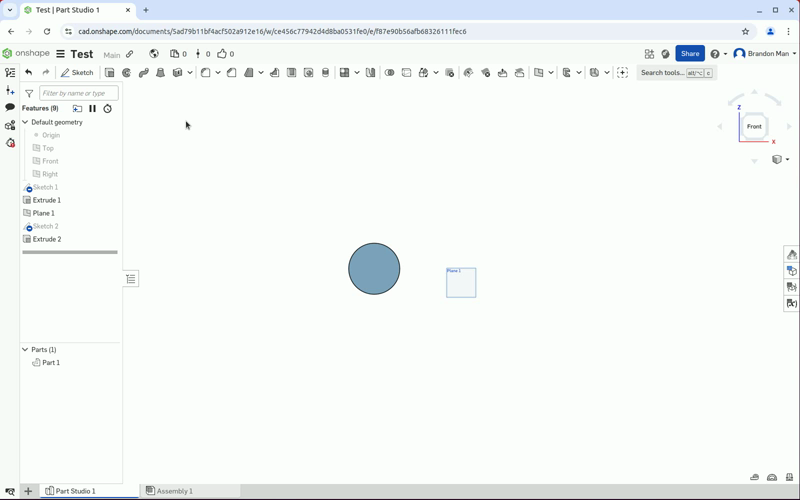
key(shift+h)
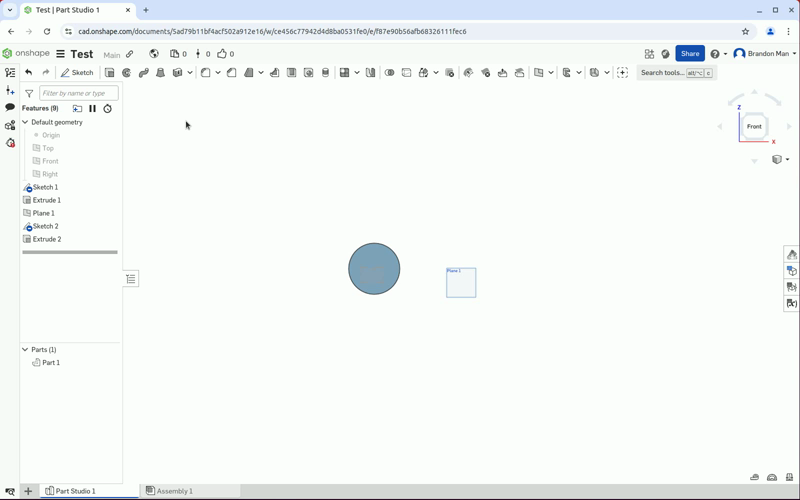
key(shift+h)
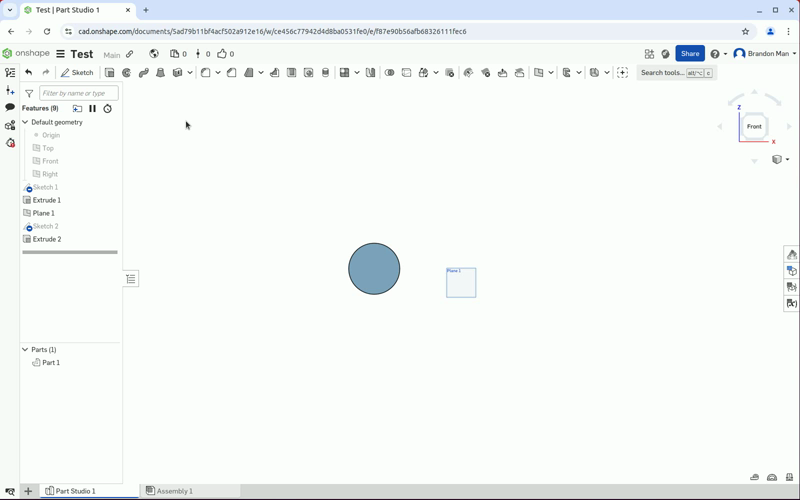
mouse_move(73, 189)
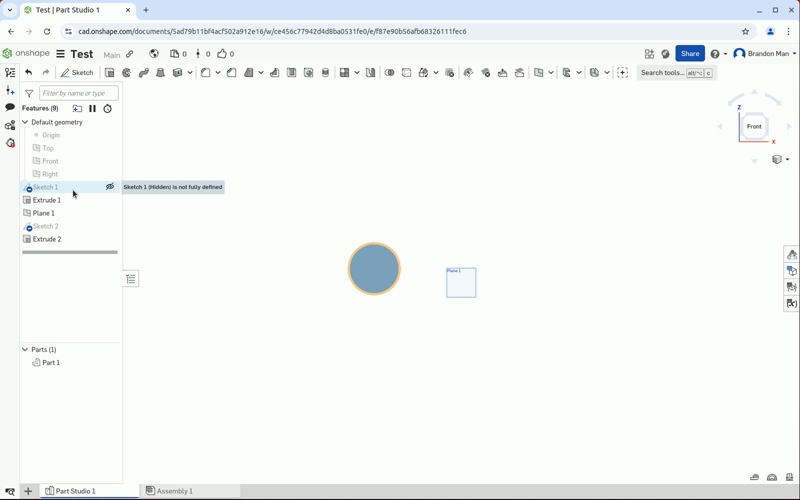
click(73, 189)
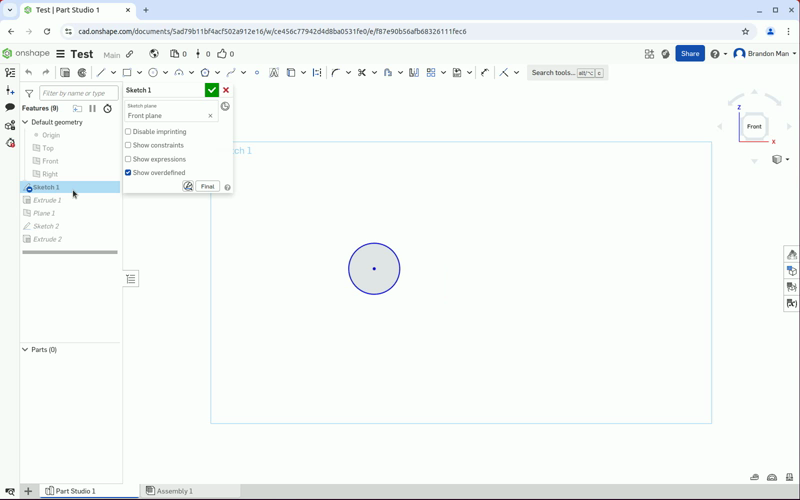
mouse_move(229, 92)
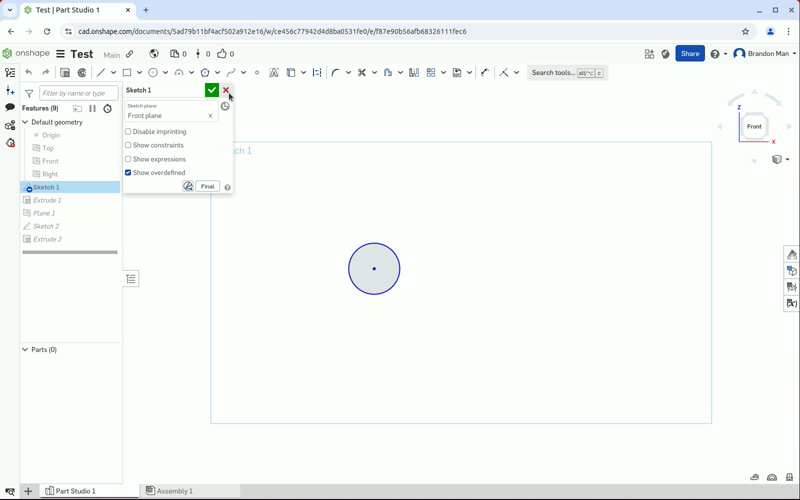
click(229, 92)
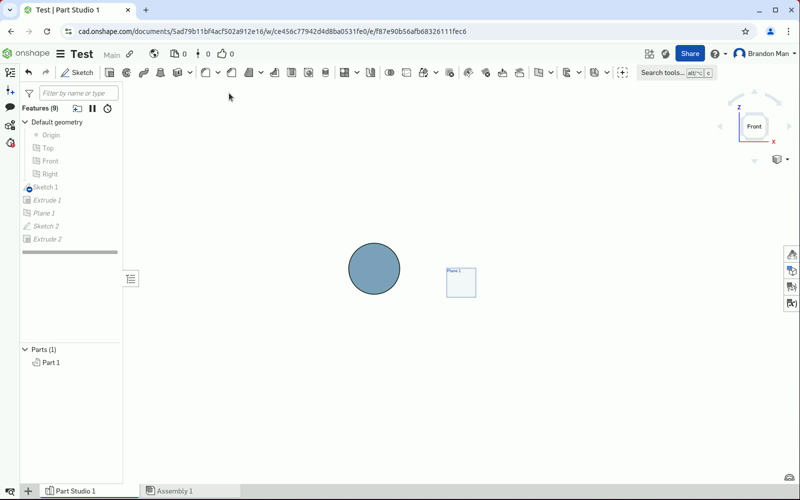
key(shift+s)
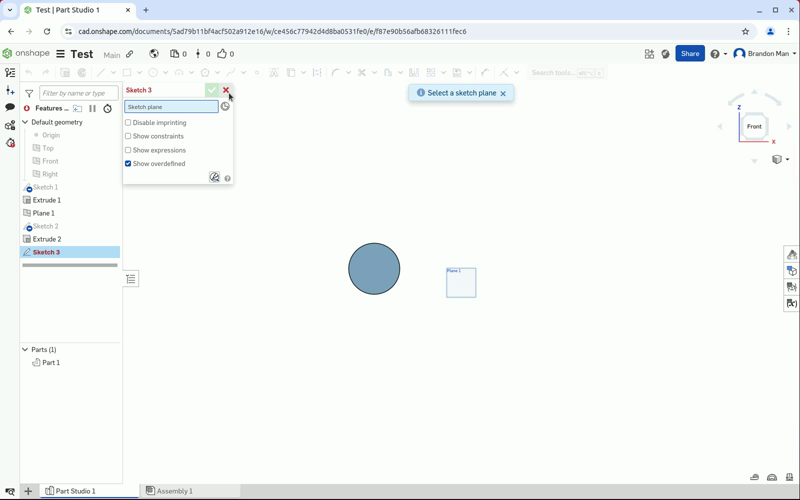
mouse_move(73, 215)
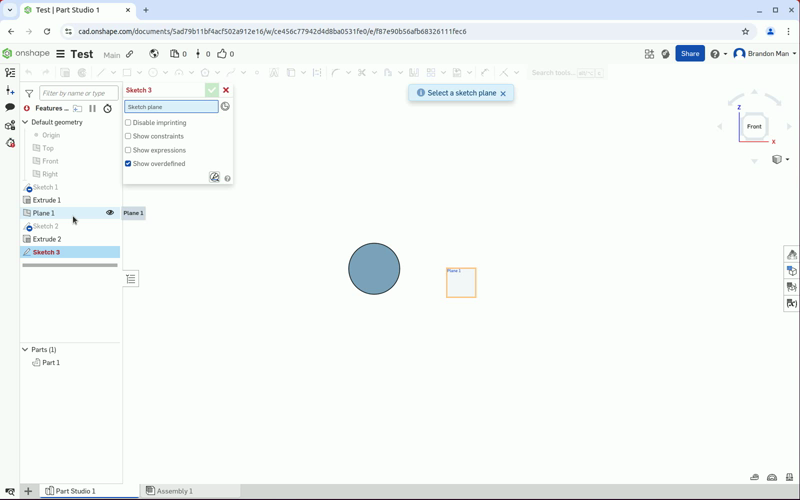
click(73, 215)
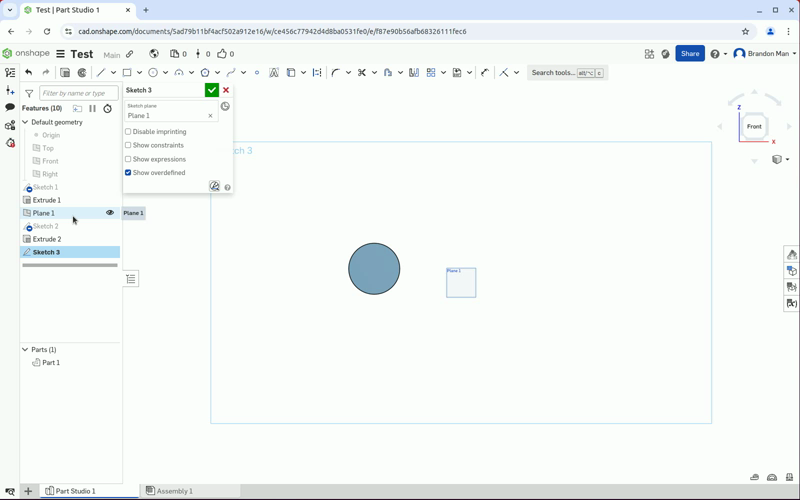
mouse_move(73, 352)
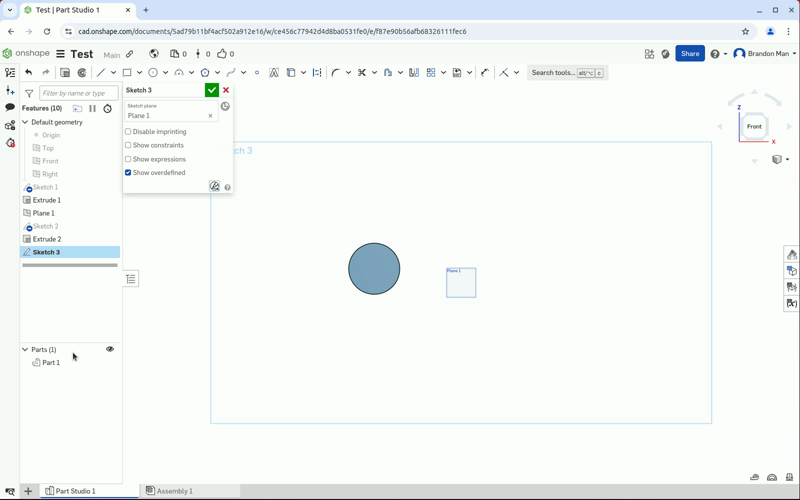
key(y)
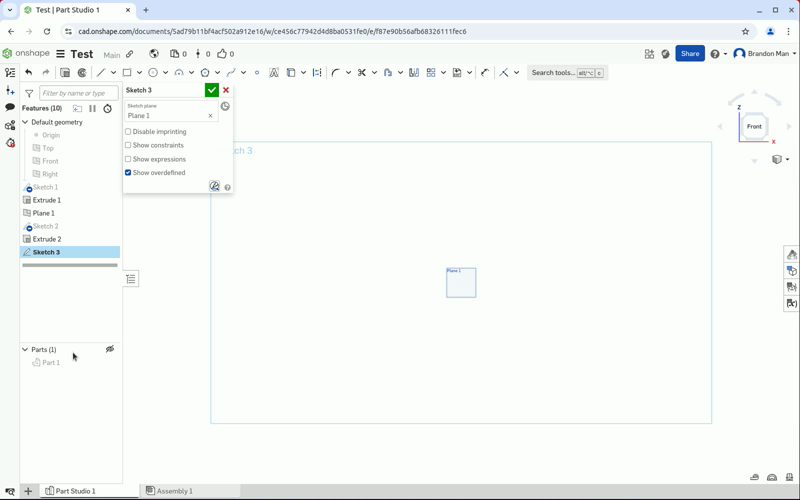
key(l)
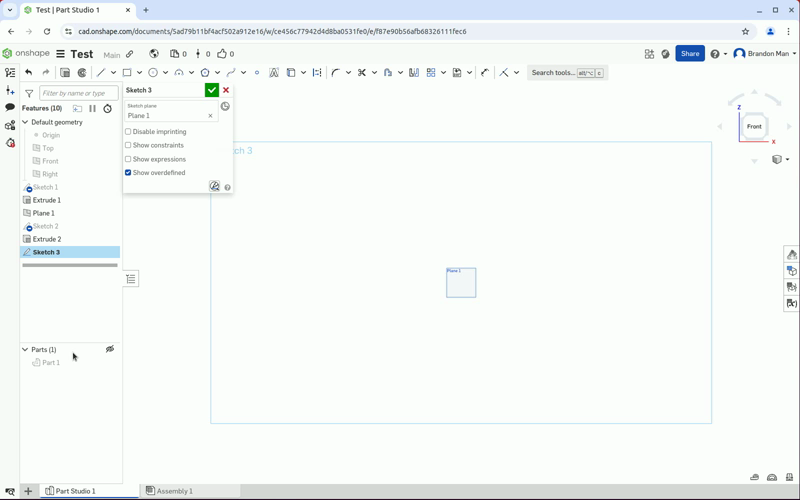
key_down(shift)
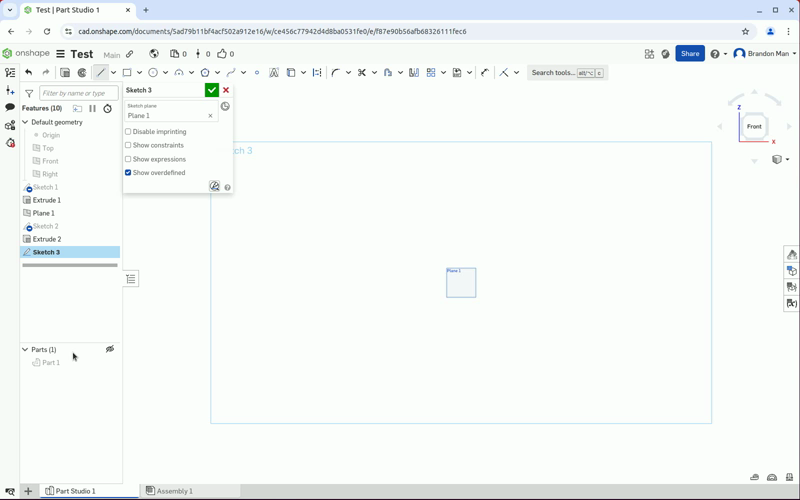
mouse_move(377, 259)
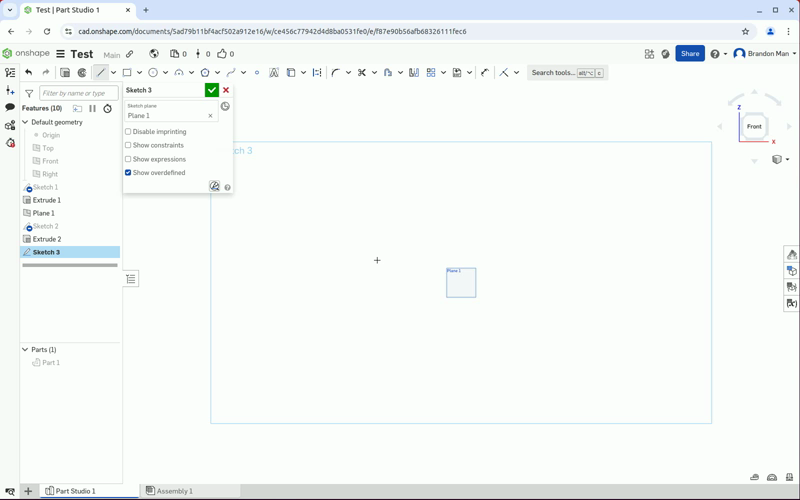
click(377, 259)
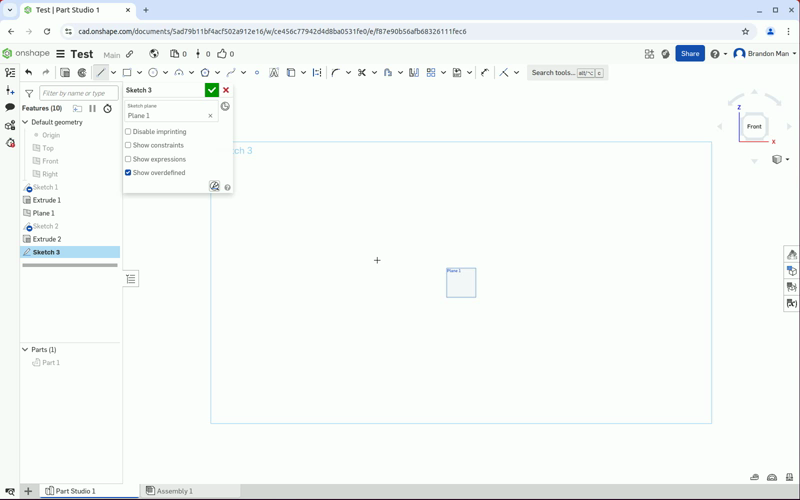
key_up(shift)
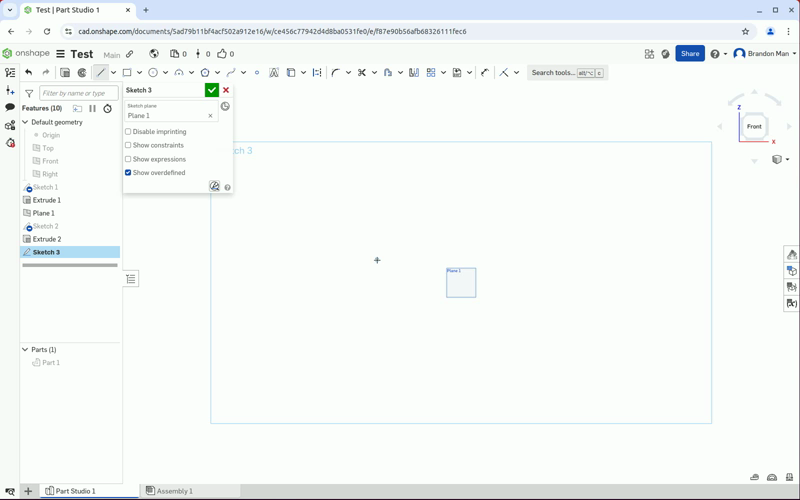
key_down(shift)
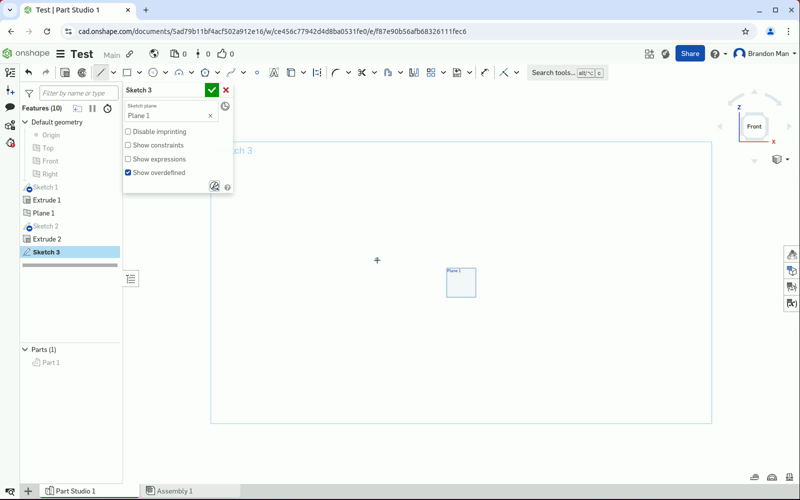
mouse_move(407, 259)
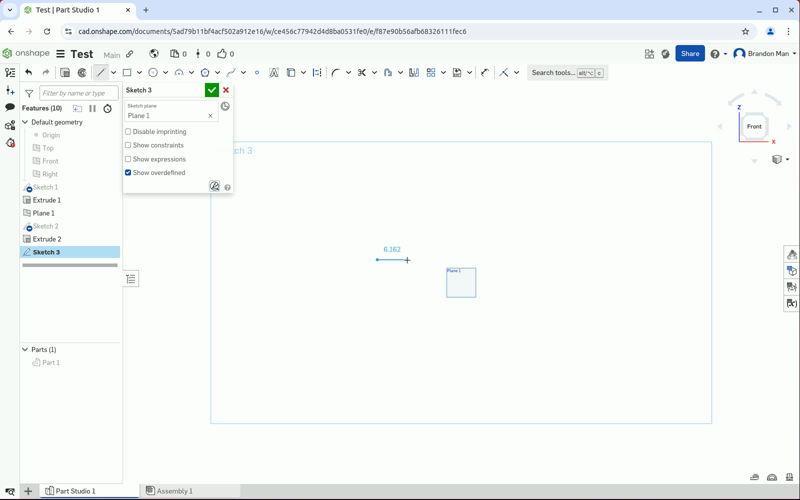
mouse_move(382, 261)
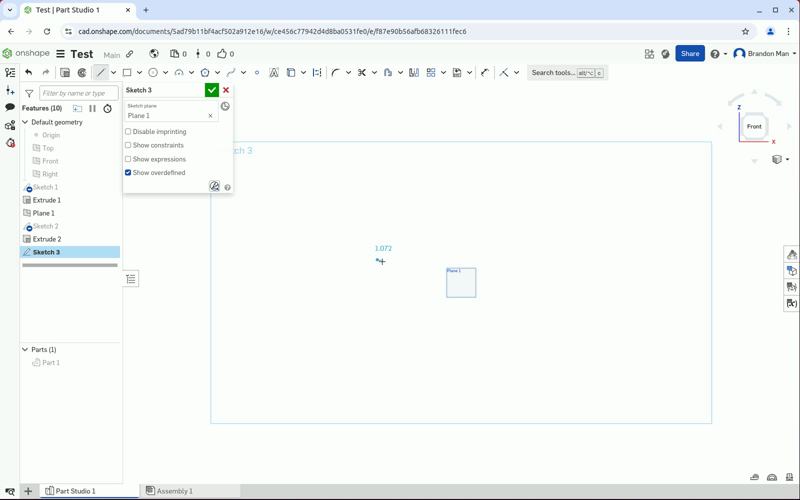
scroll(6)
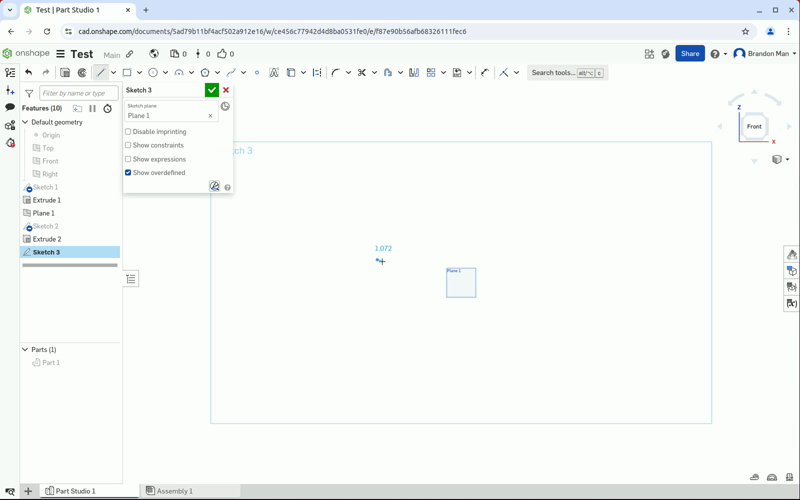
scroll(6)
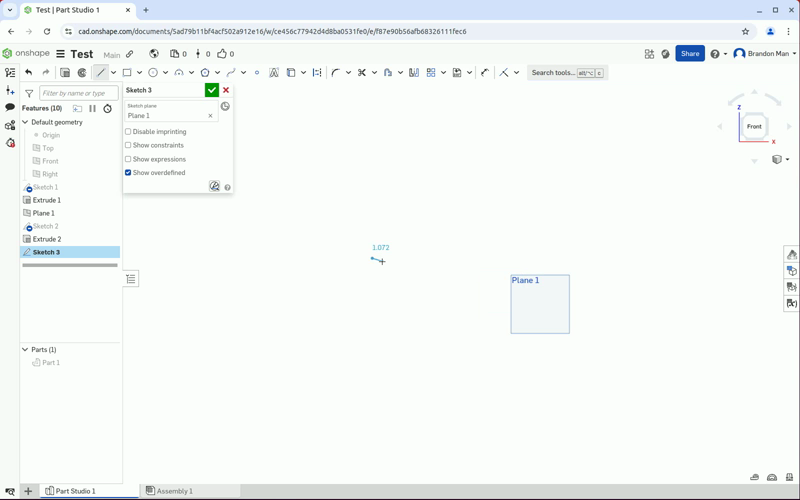
scroll(6)
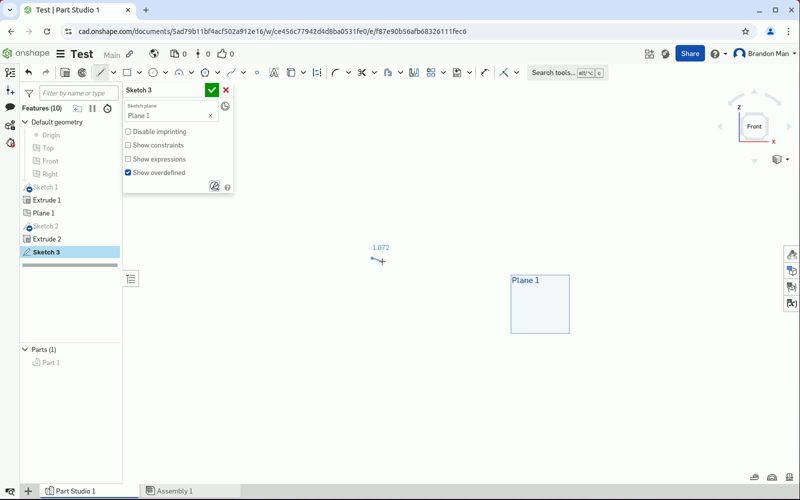
scroll(6)
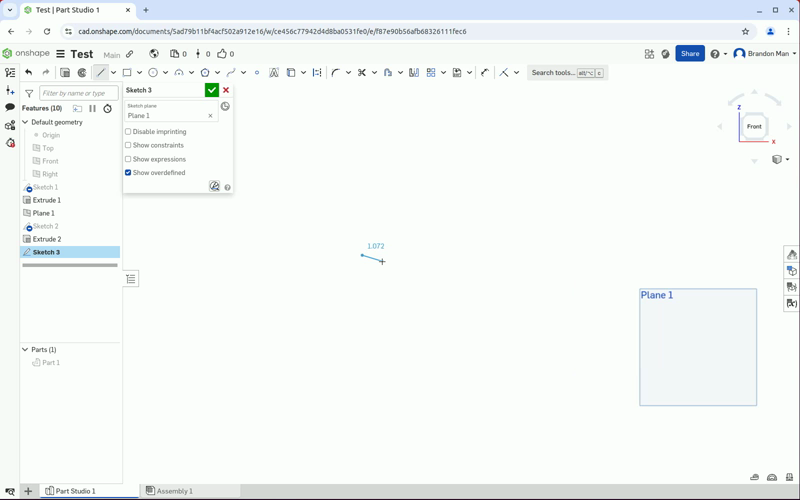
scroll(6)
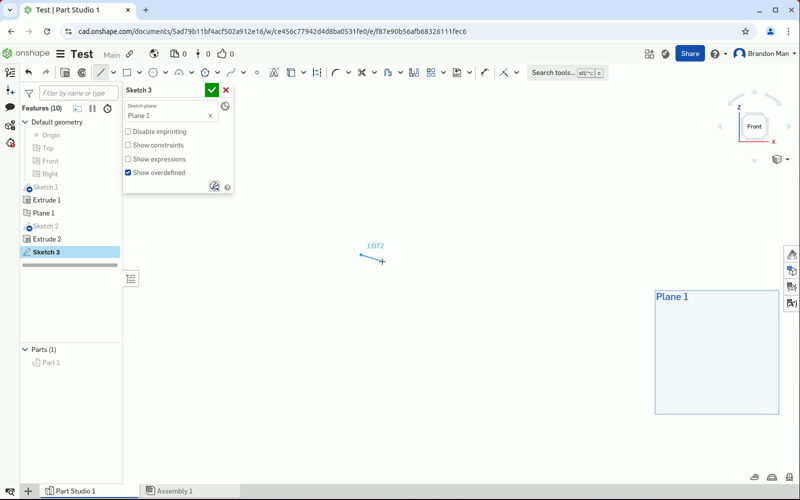
scroll(6)
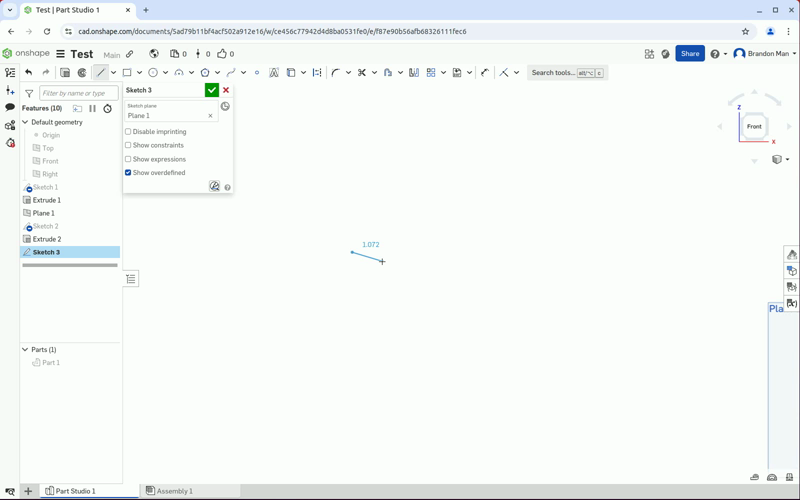
scroll(6)
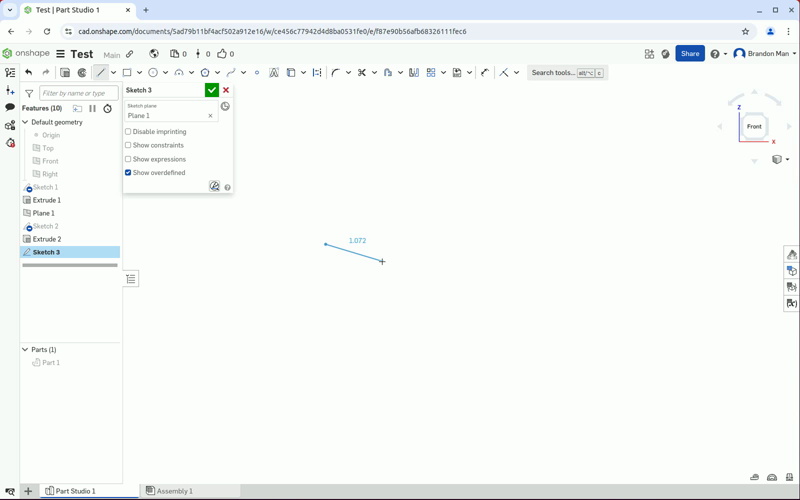
click(382, 261)
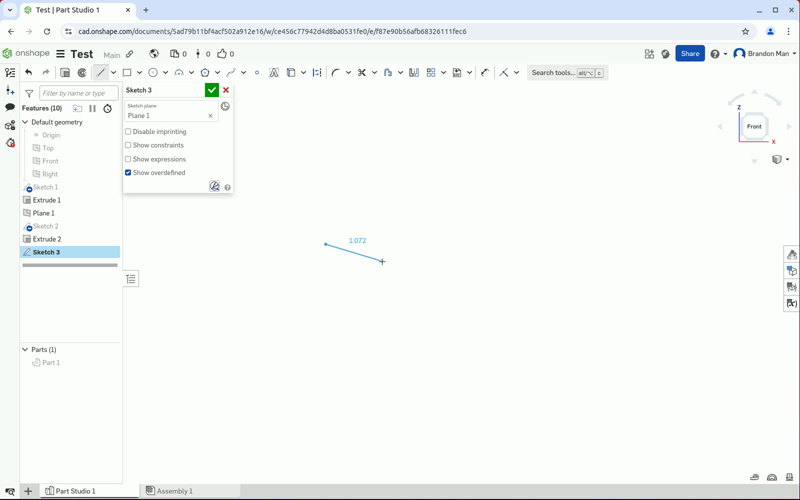
scroll(-6)
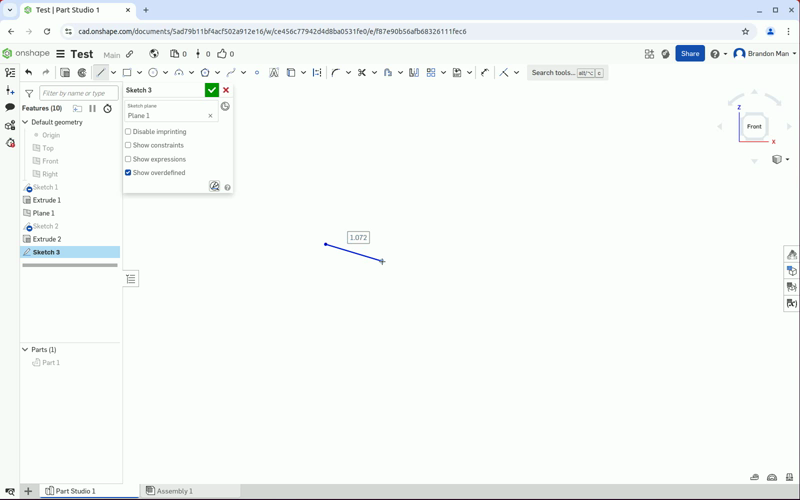
scroll(-6)
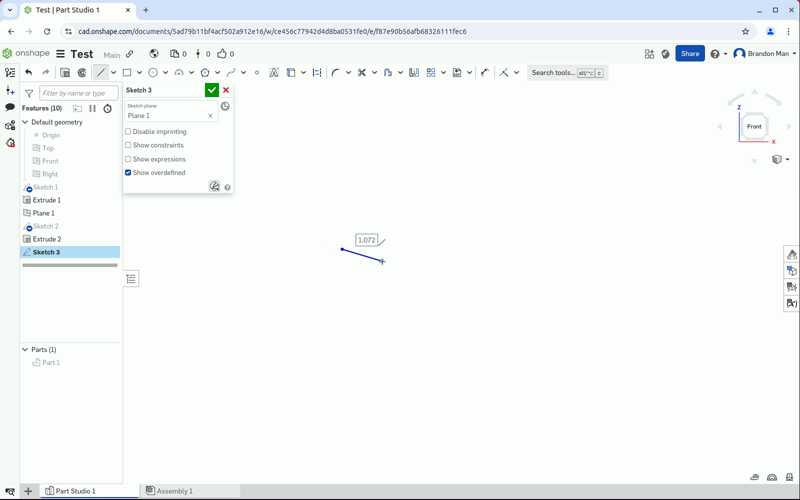
scroll(-6)
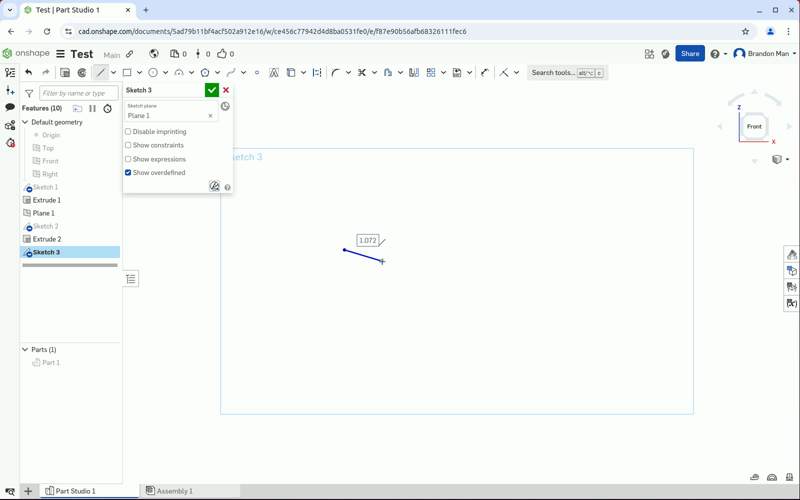
scroll(-6)
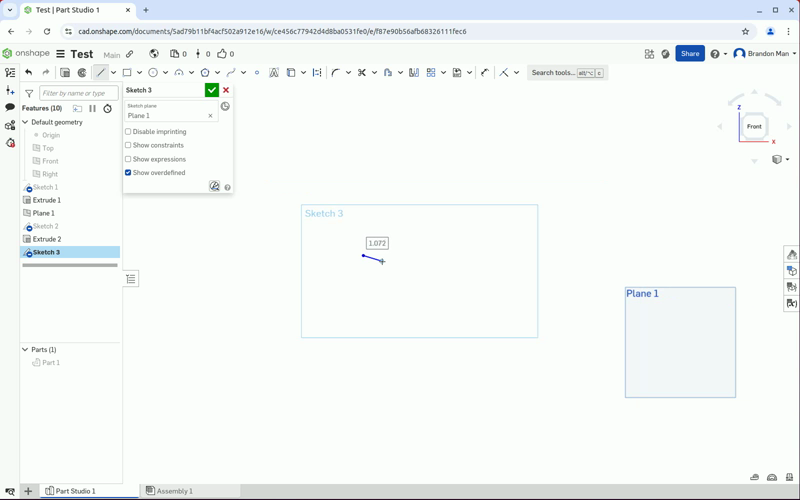
scroll(-6)
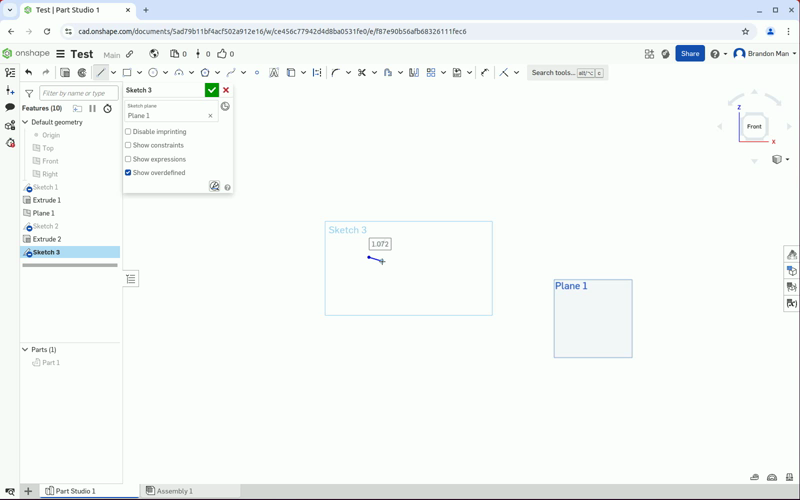
scroll(-6)
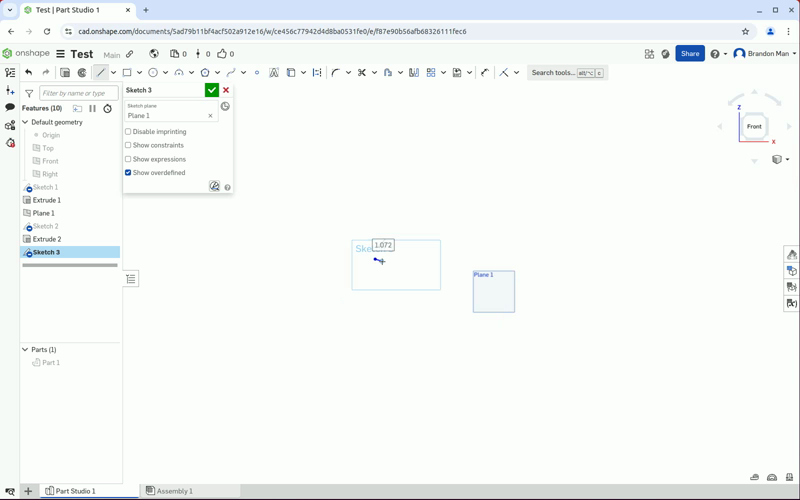
scroll(-6)
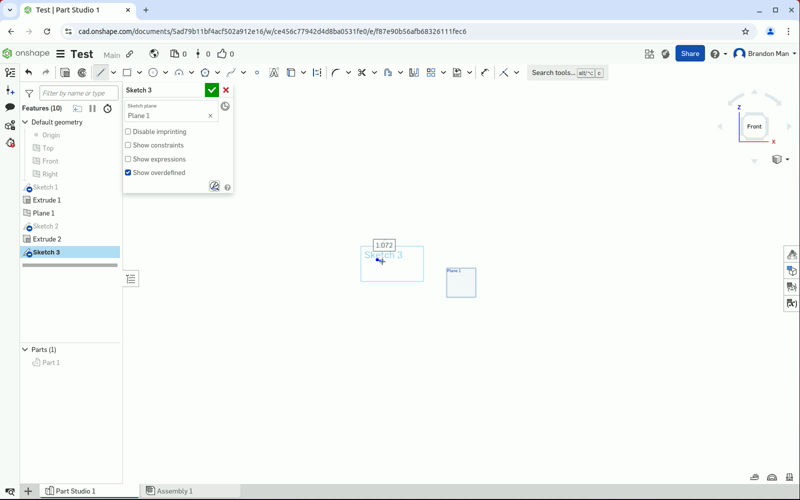
key_up(shift)
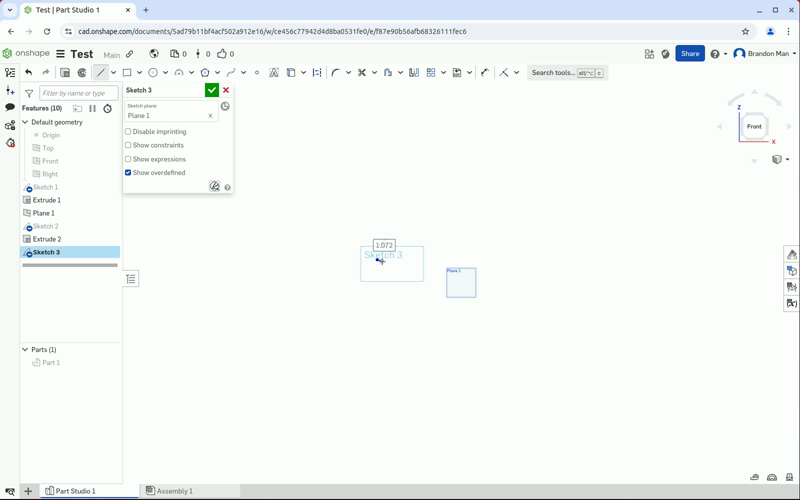
key_down(shift)
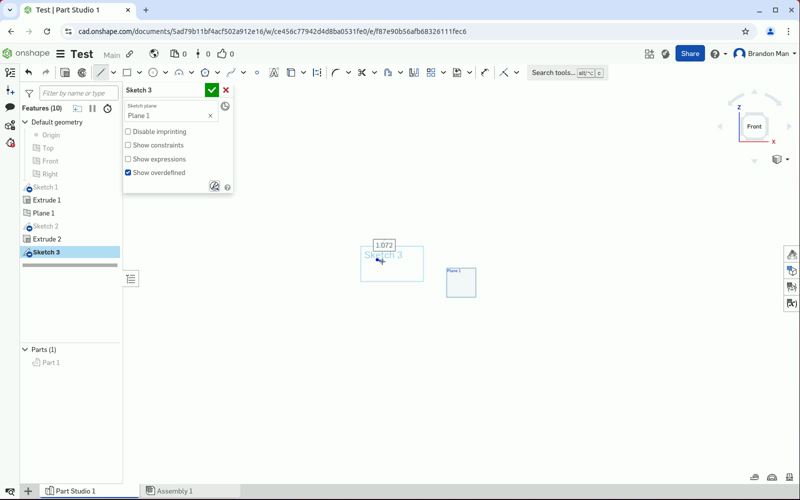
mouse_move(412, 261)
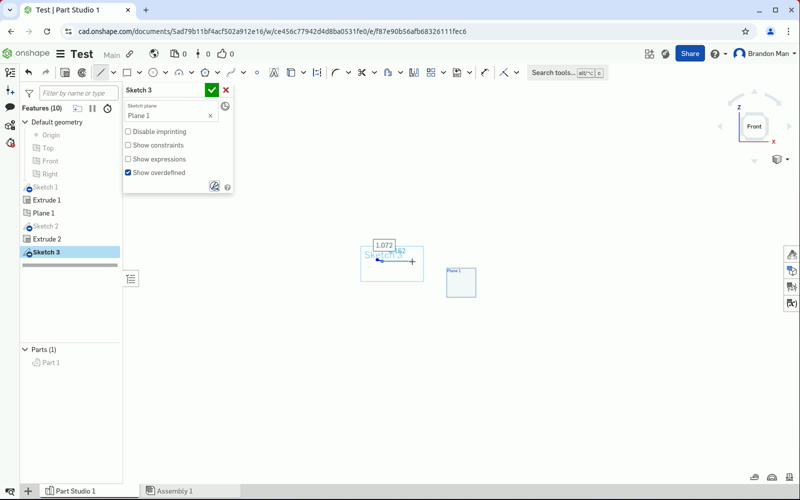
mouse_move(385, 256)
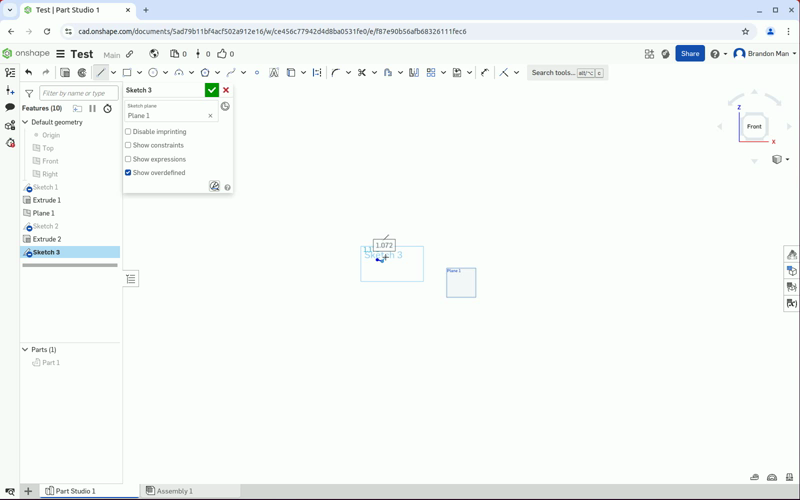
scroll(6)
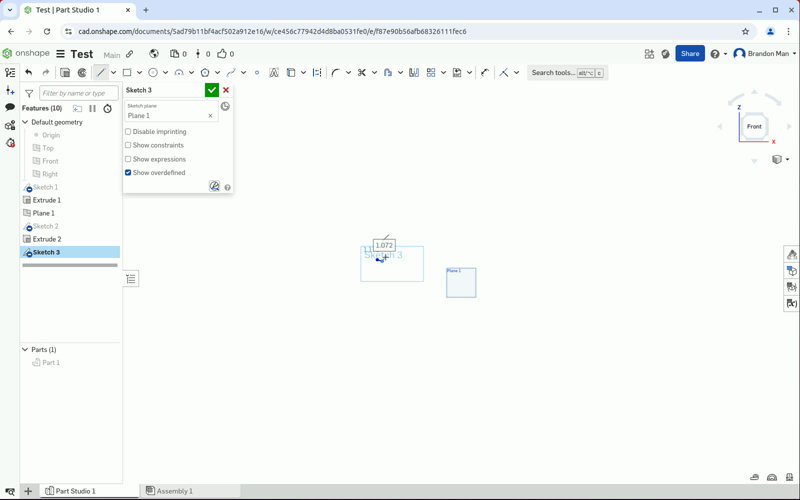
scroll(6)
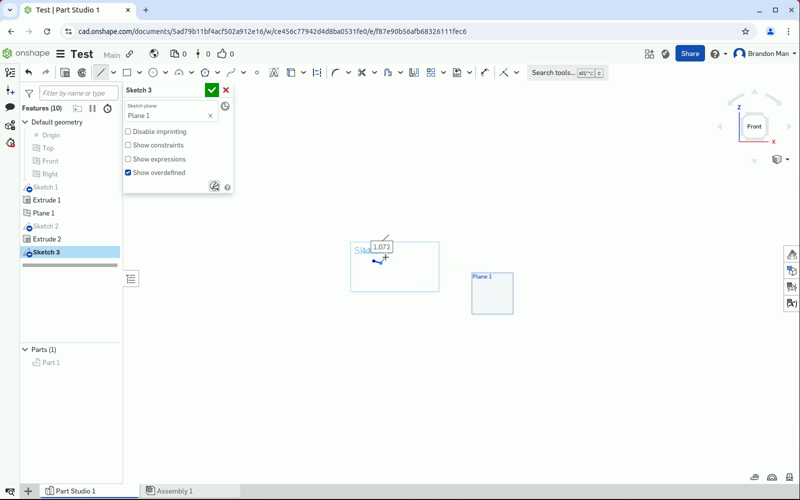
scroll(6)
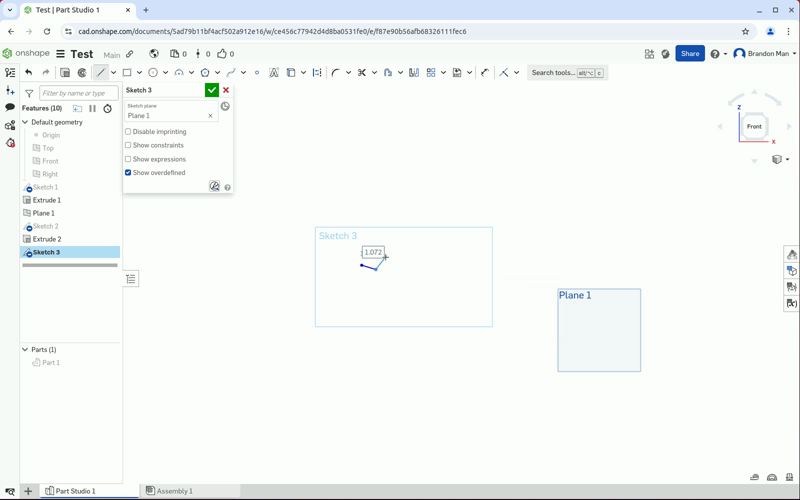
scroll(6)
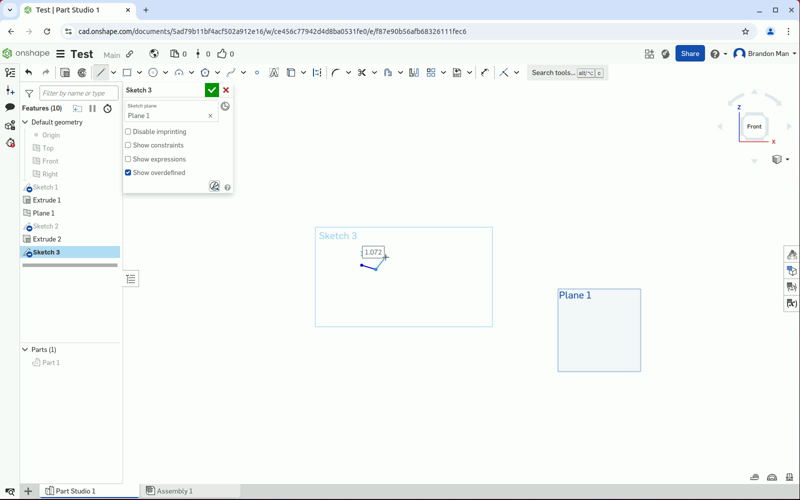
scroll(6)
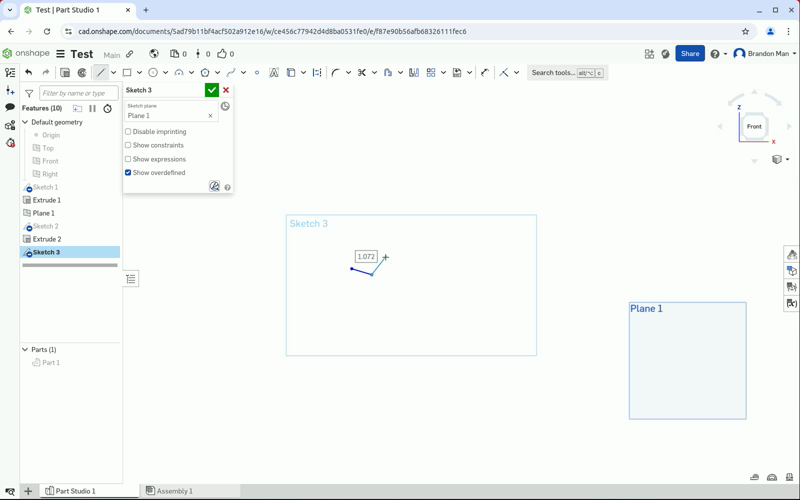
scroll(6)
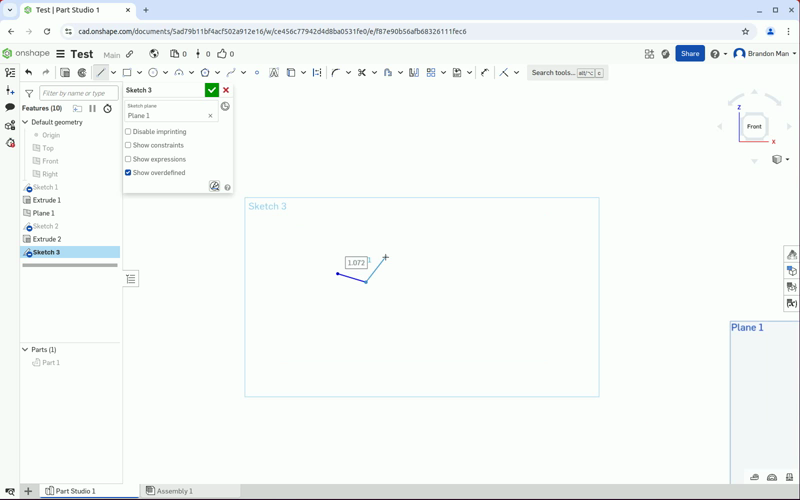
scroll(6)
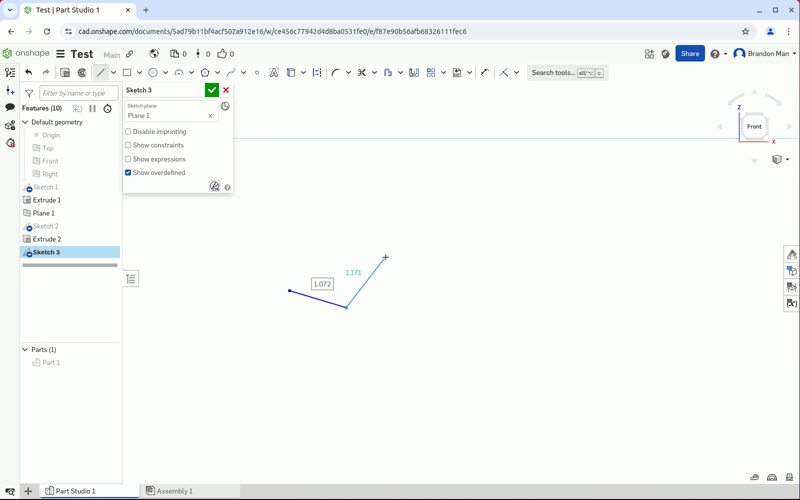
click(385, 256)
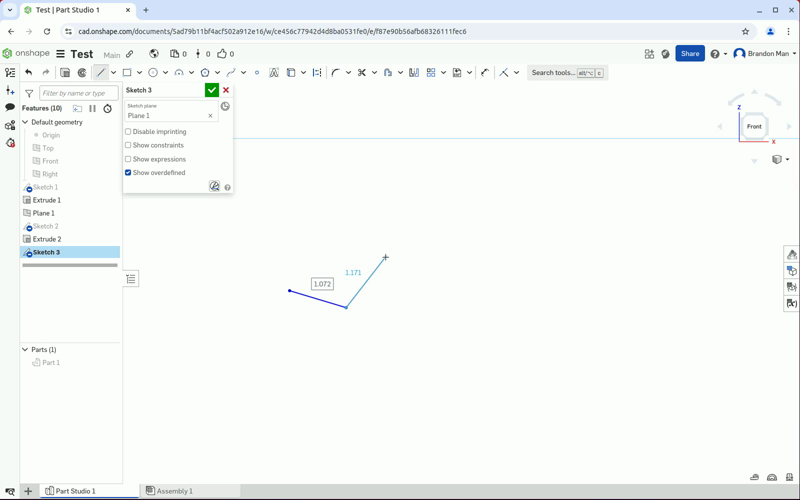
scroll(-6)
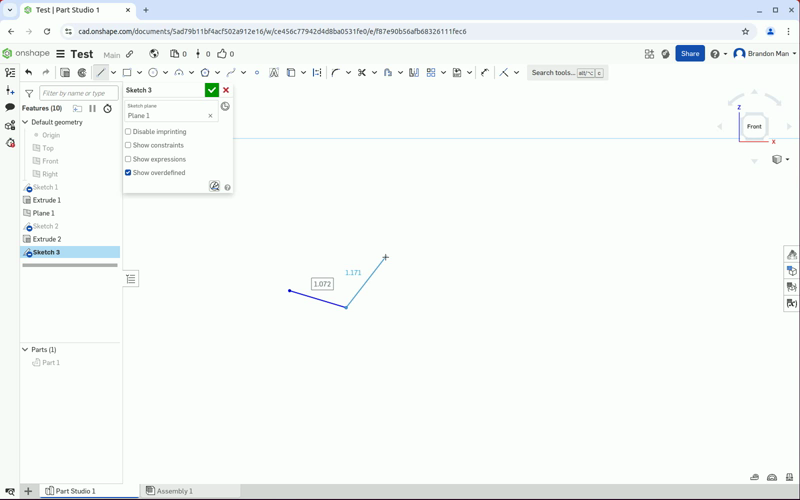
scroll(-6)
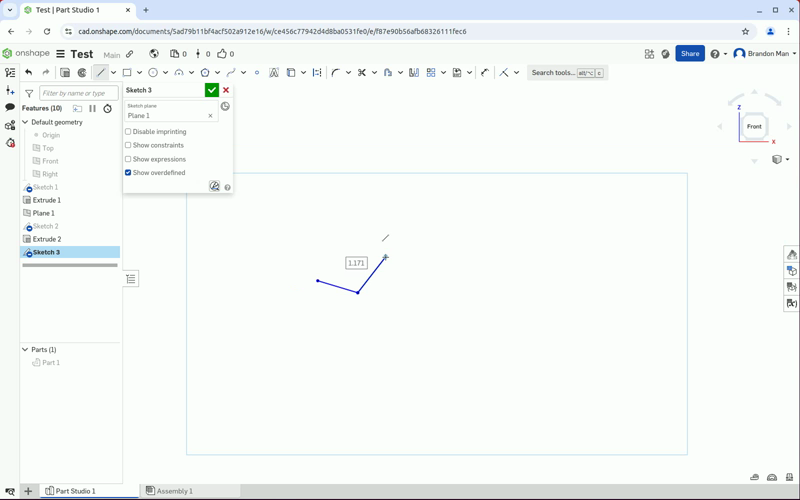
scroll(-6)
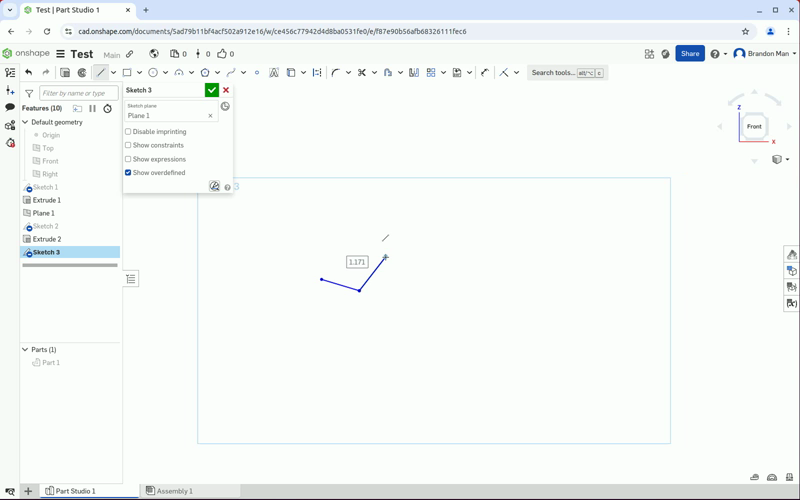
scroll(-6)
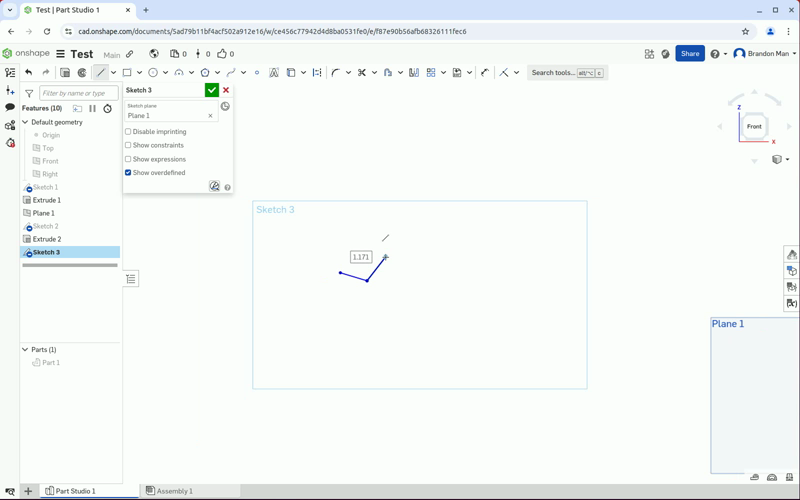
scroll(-6)
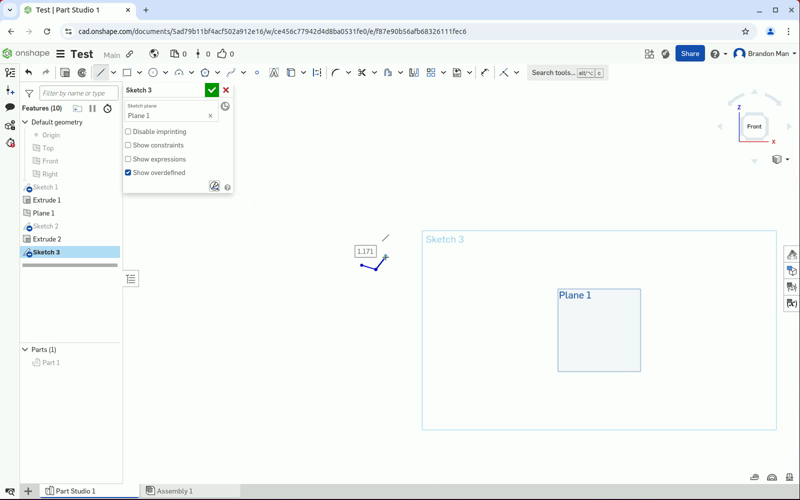
scroll(-6)
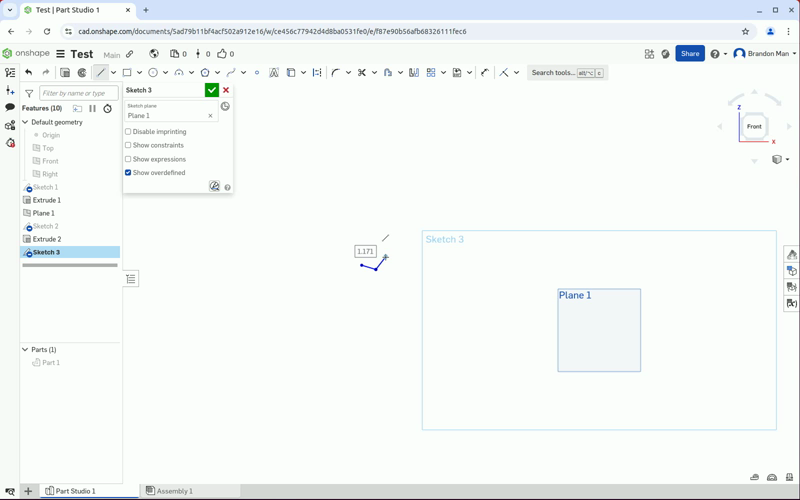
scroll(-6)
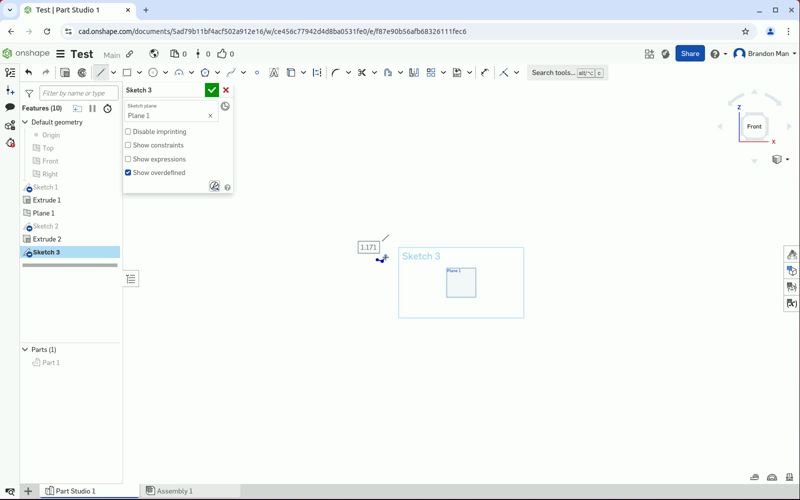
key_up(shift)
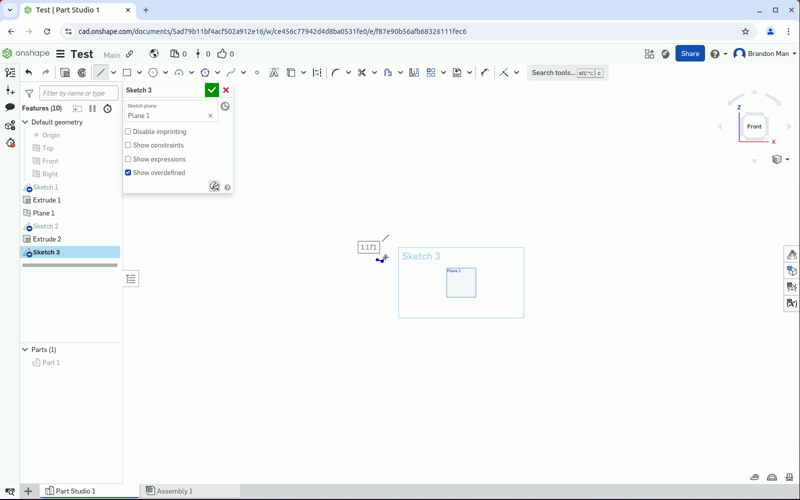
key_down(shift)
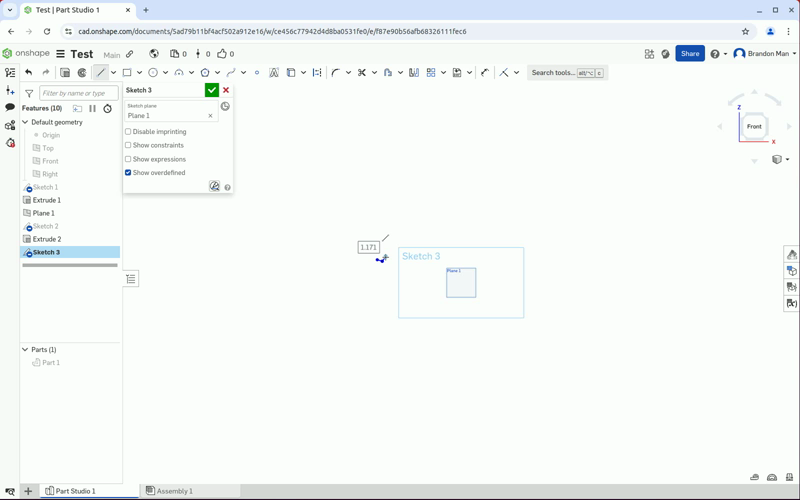
mouse_move(415, 256)
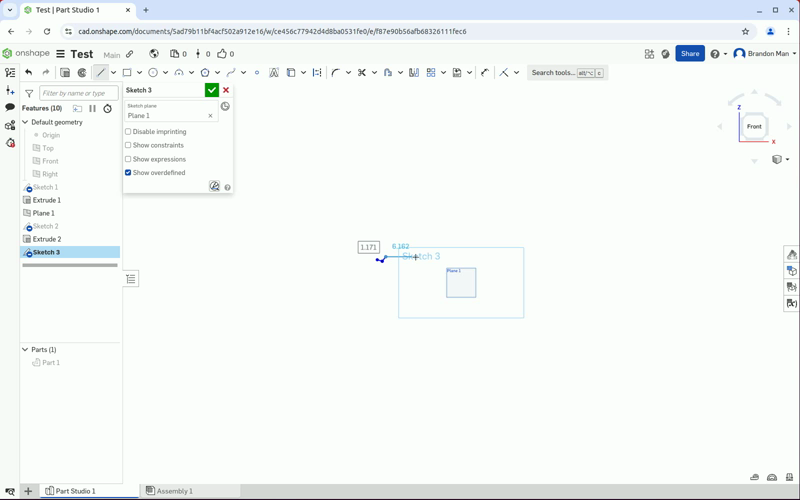
mouse_move(382, 252)
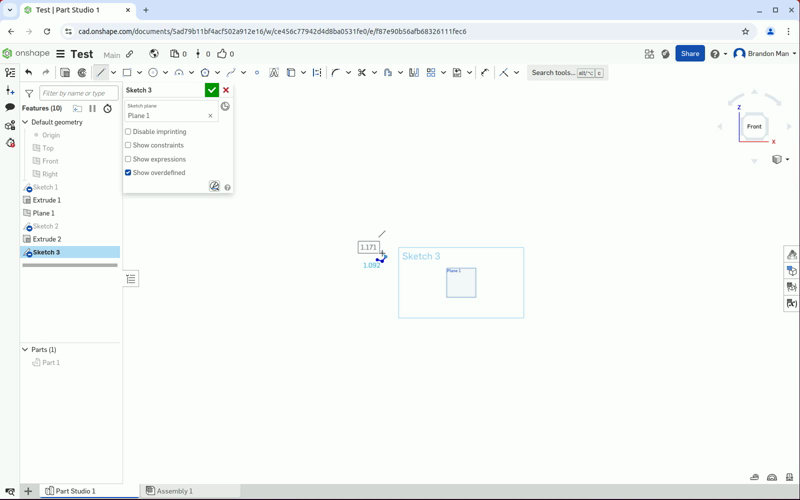
scroll(6)
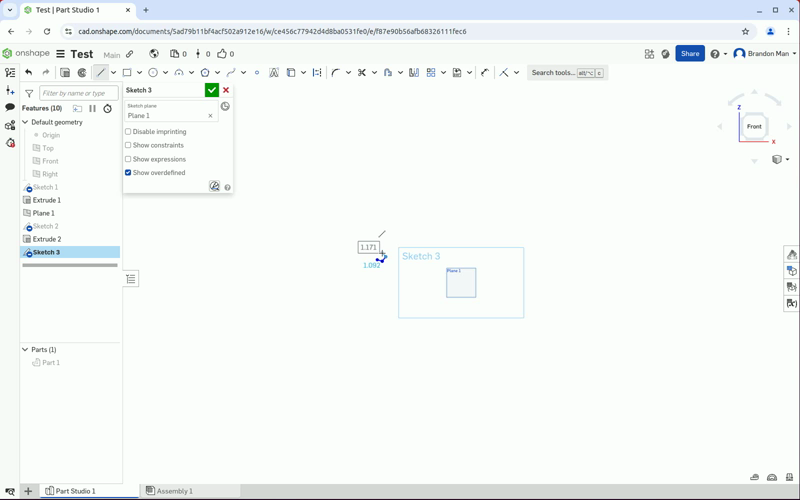
scroll(6)
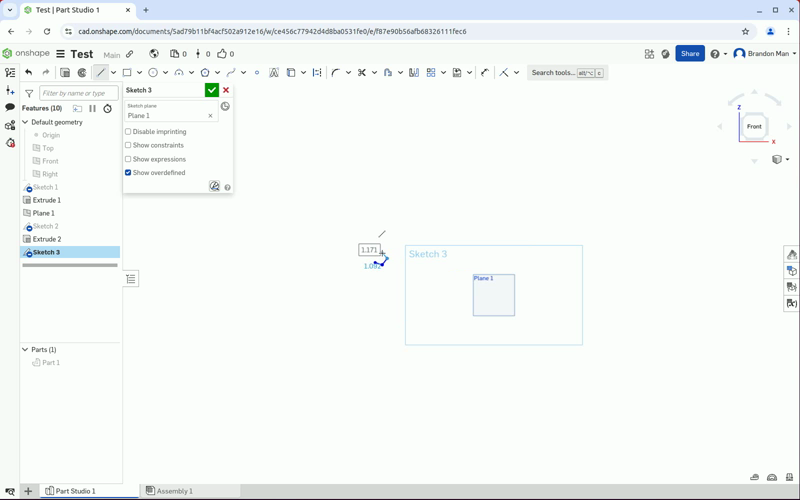
scroll(6)
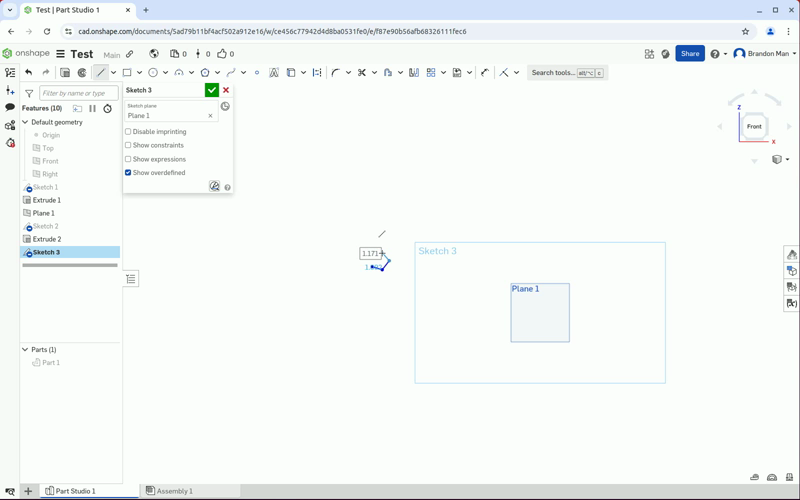
scroll(6)
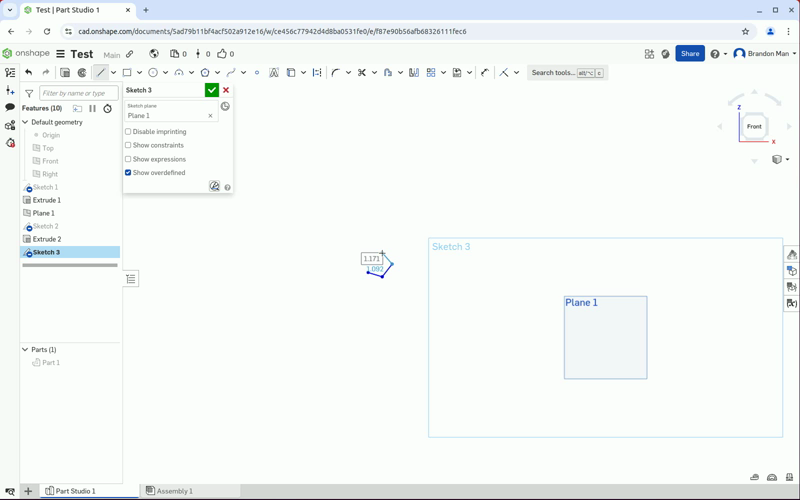
scroll(6)
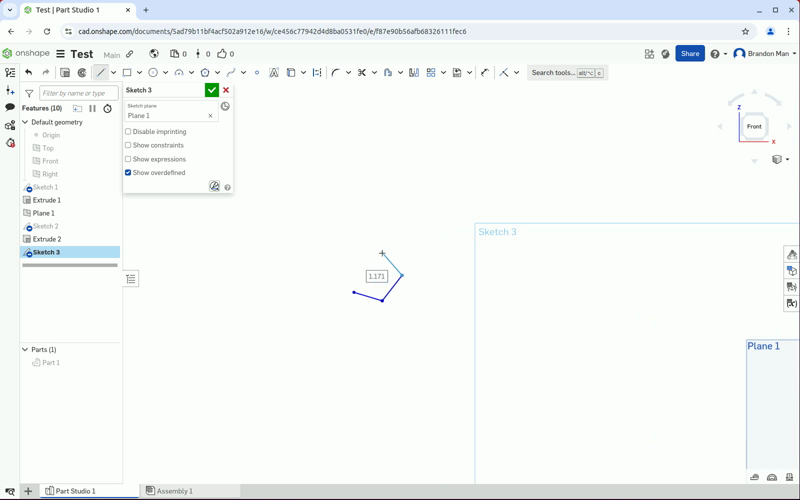
scroll(6)
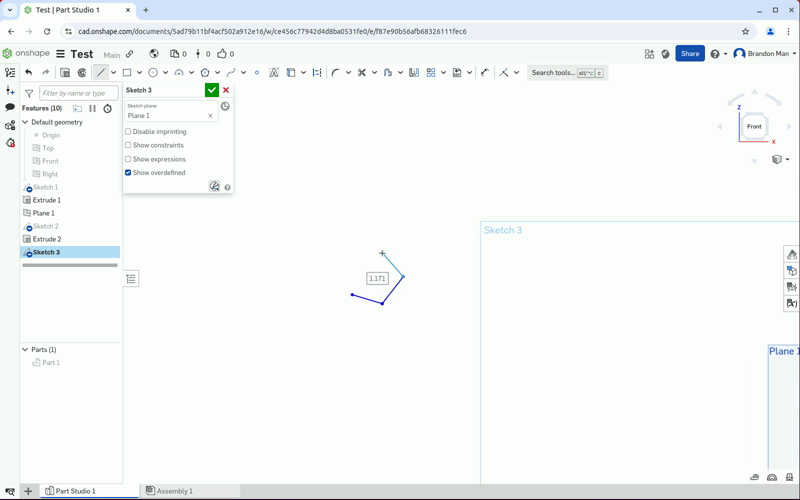
scroll(6)
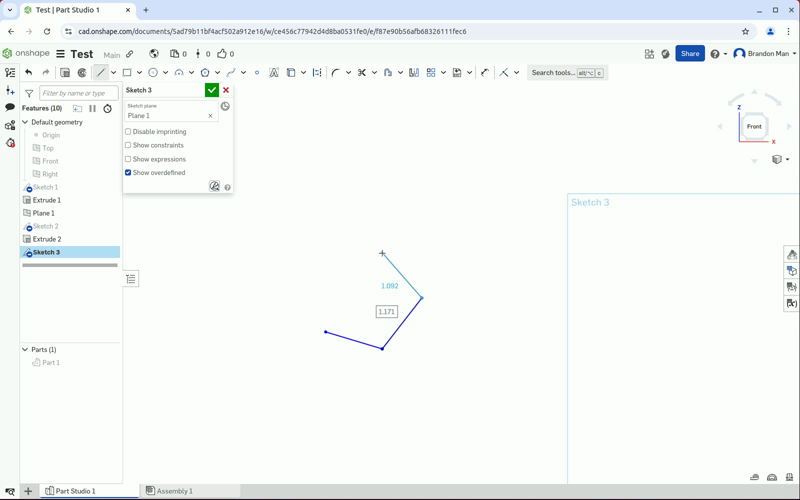
click(382, 252)
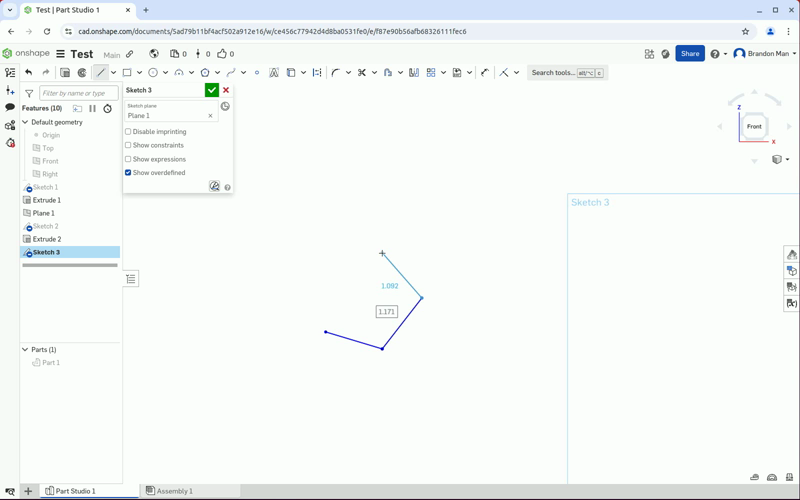
scroll(-6)
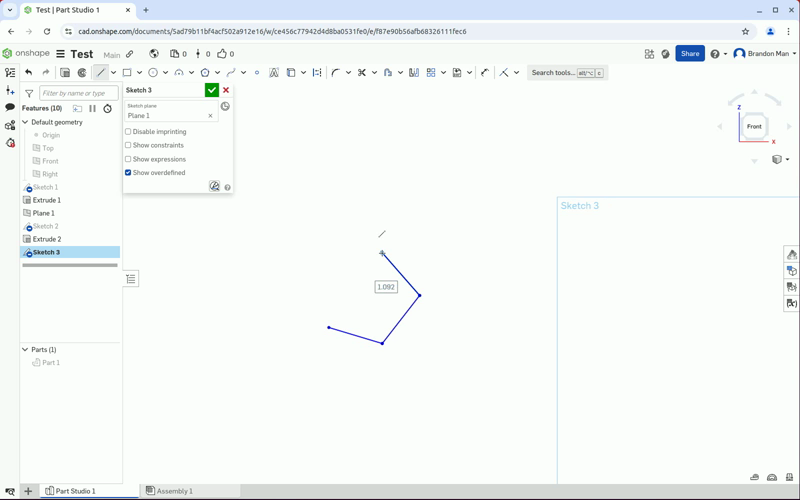
scroll(-6)
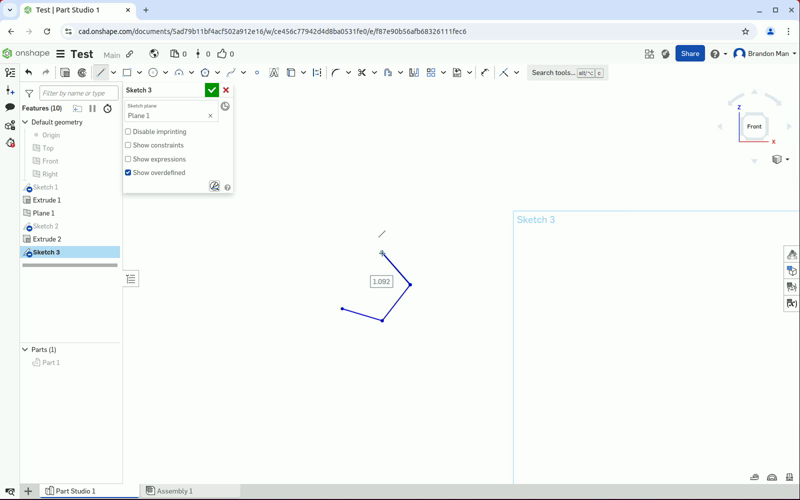
scroll(-6)
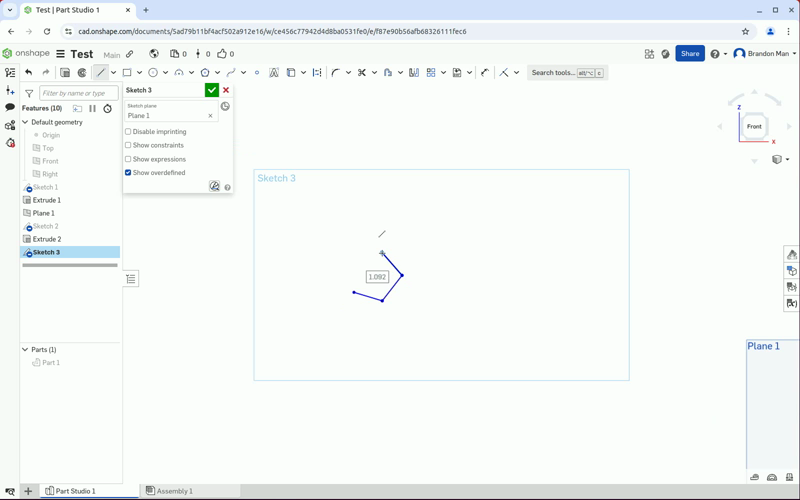
scroll(-6)
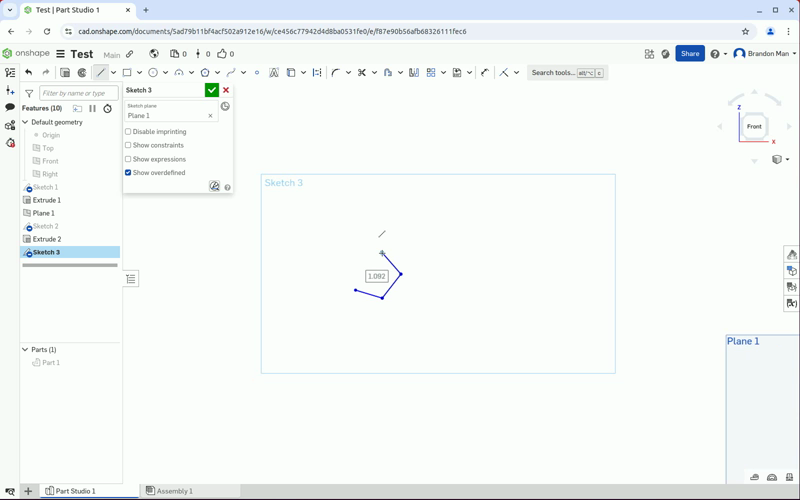
scroll(-6)
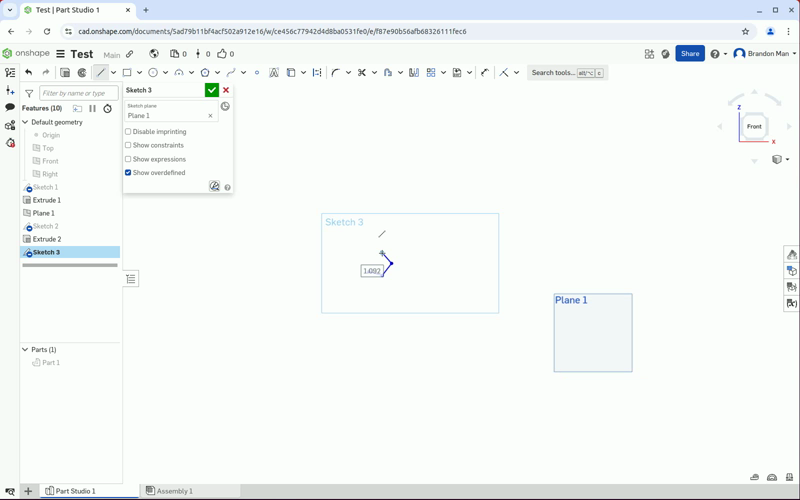
scroll(-6)
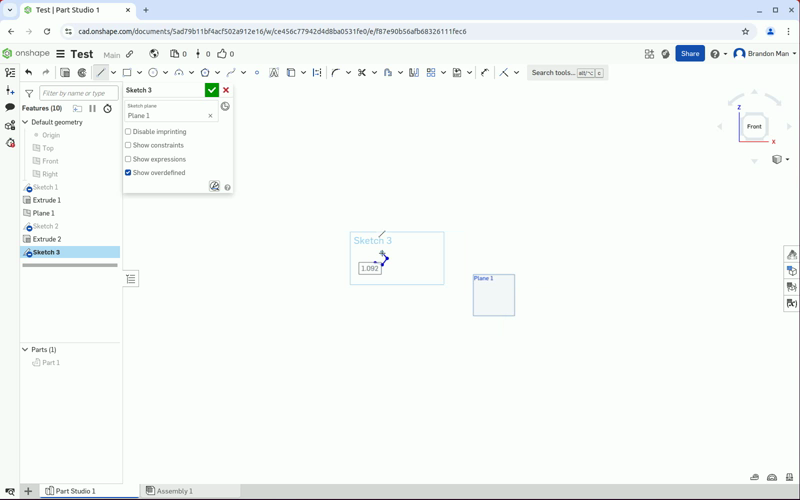
scroll(-6)
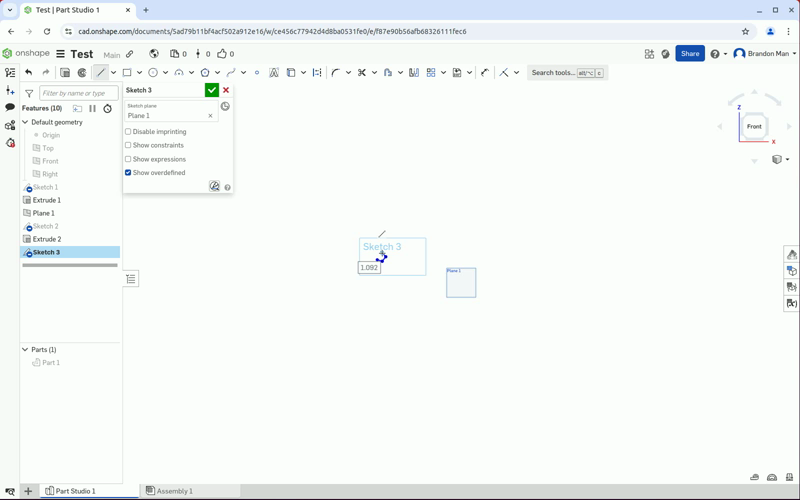
key_up(shift)
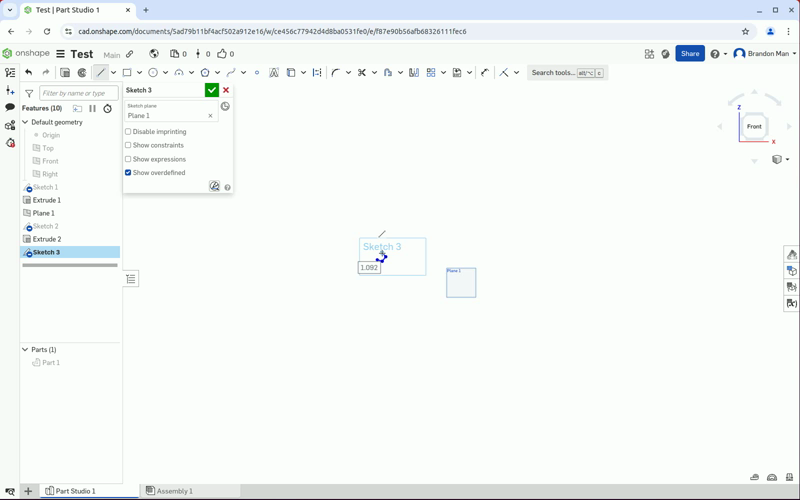
key_down(shift)
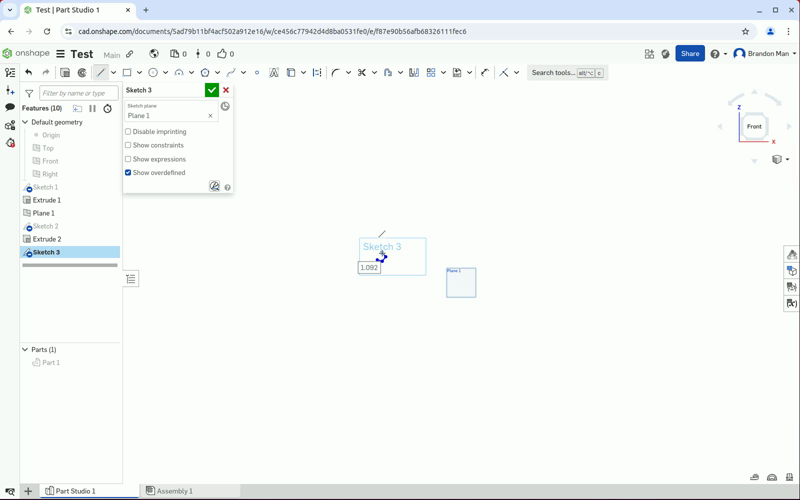
mouse_move(412, 252)
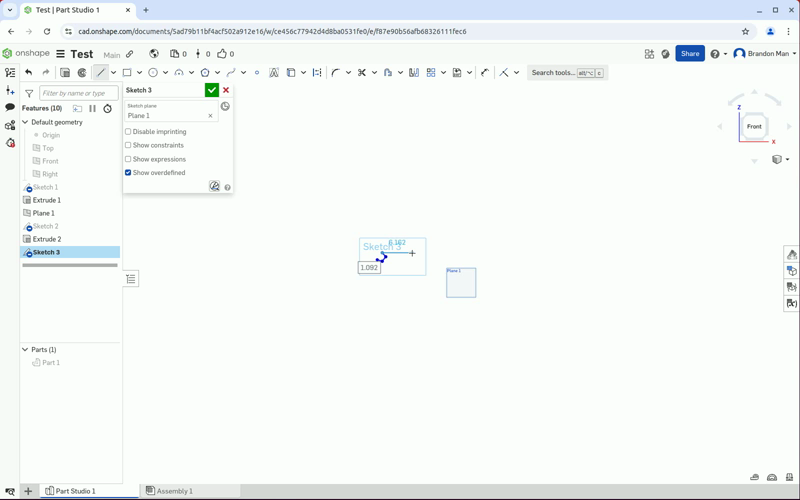
mouse_move(377, 254)
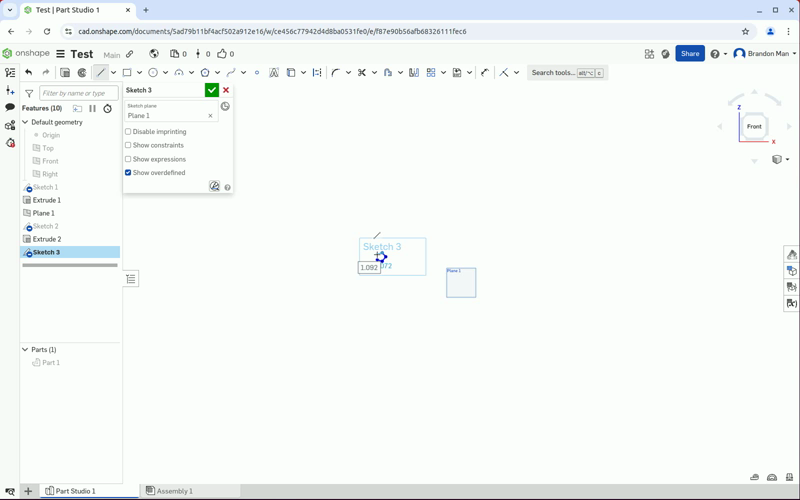
scroll(6)
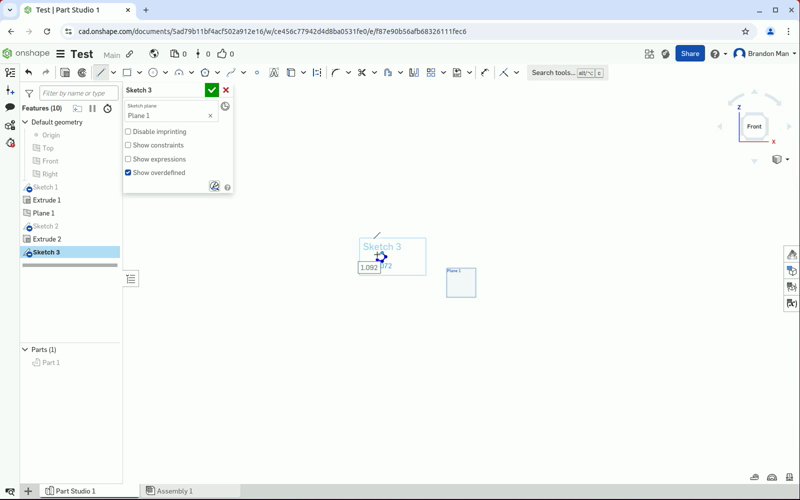
scroll(6)
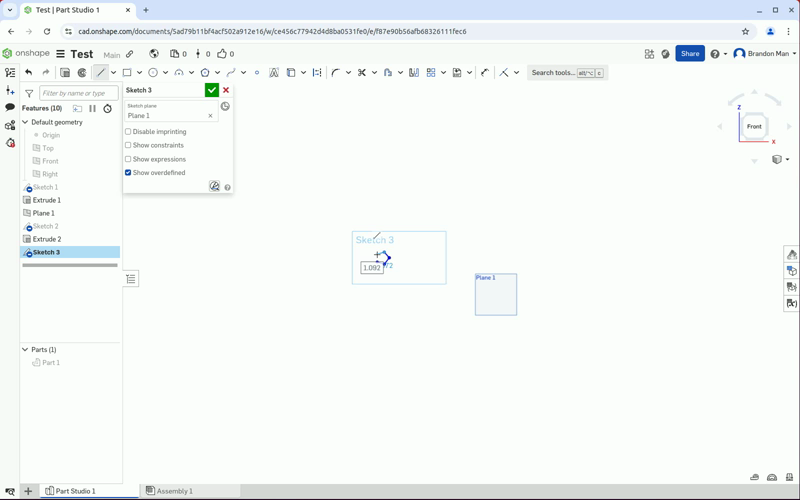
scroll(6)
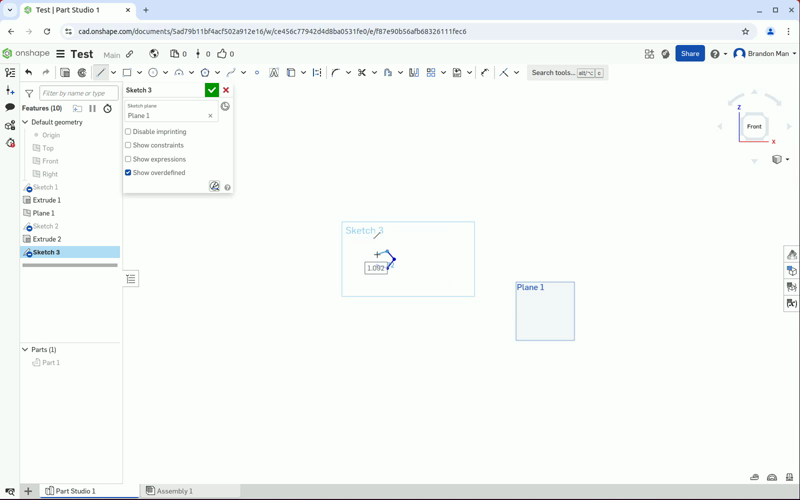
scroll(6)
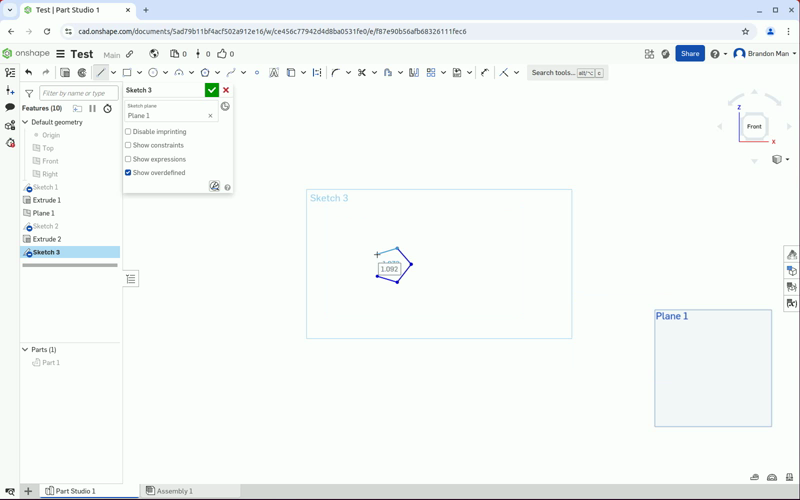
scroll(6)
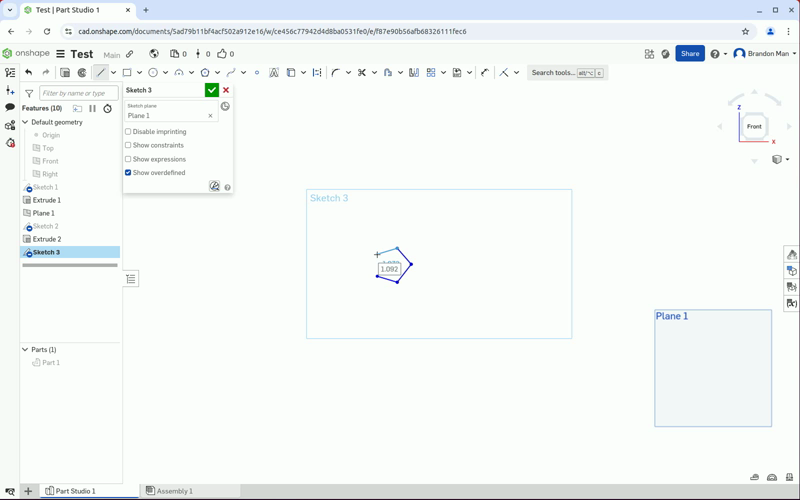
scroll(6)
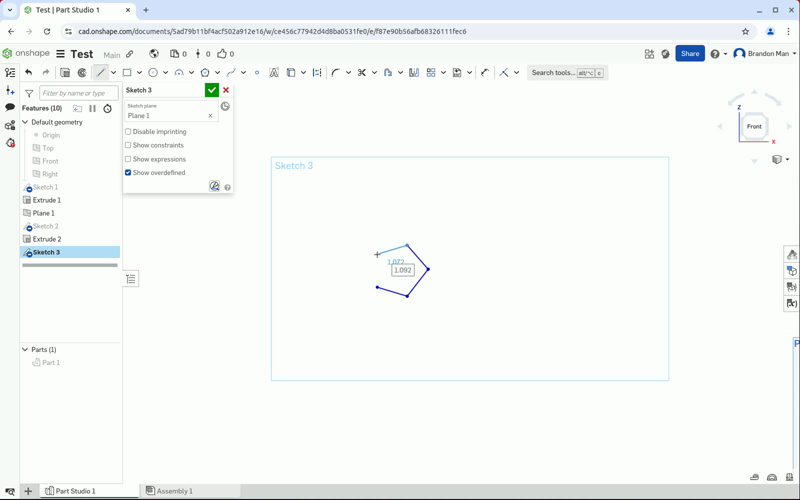
scroll(6)
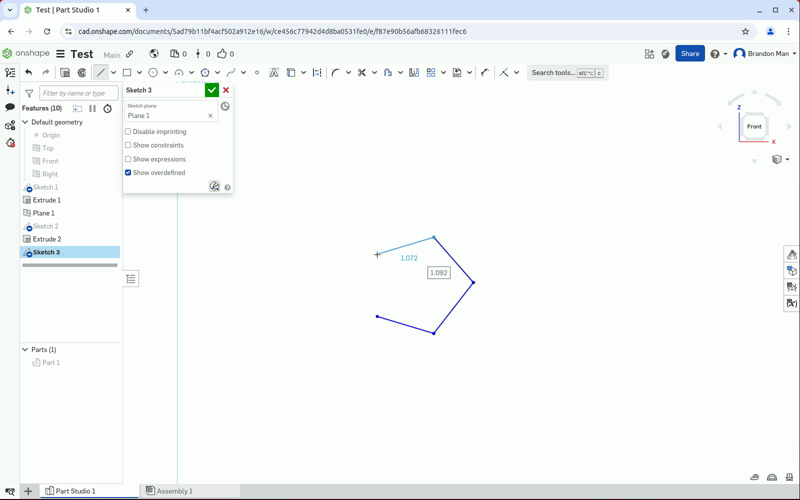
click(377, 254)
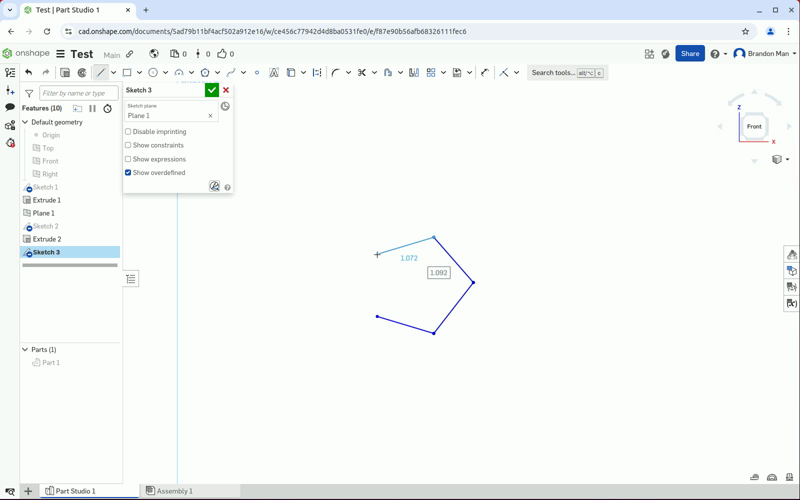
scroll(-6)
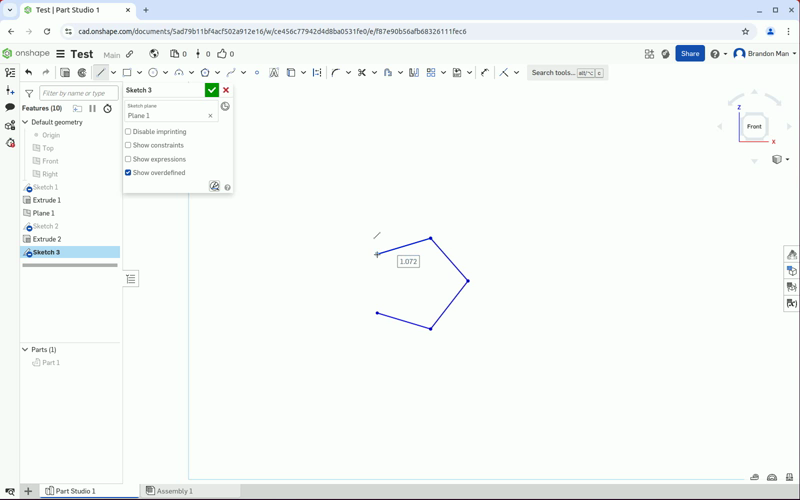
scroll(-6)
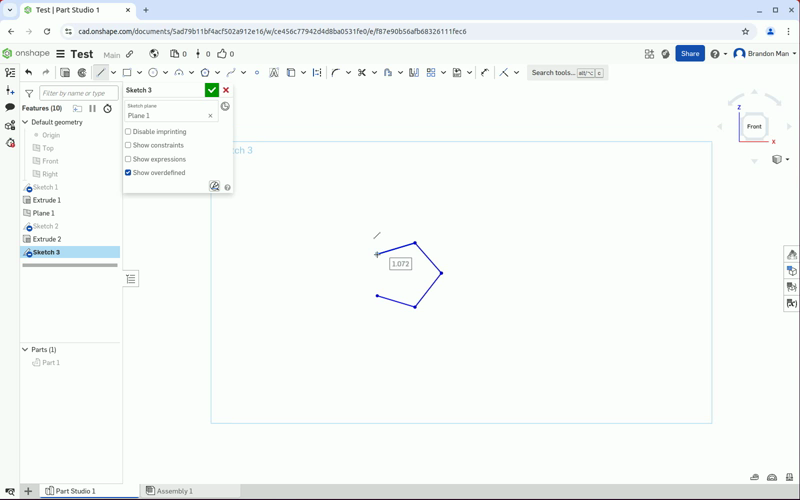
scroll(-6)
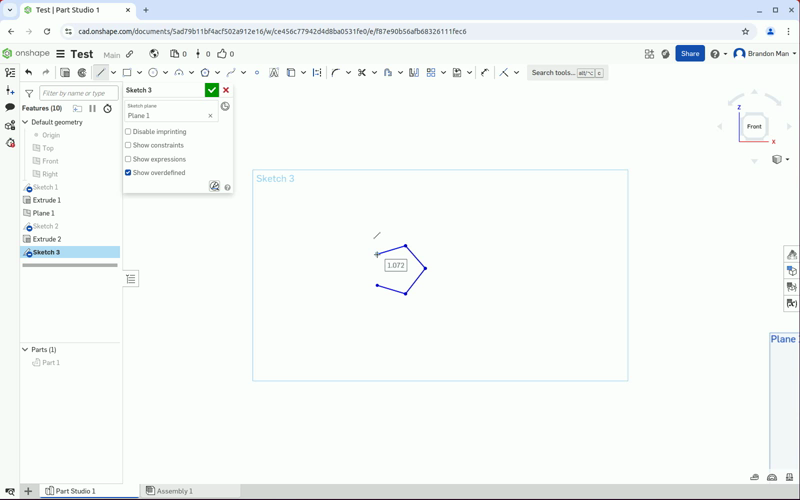
scroll(-6)
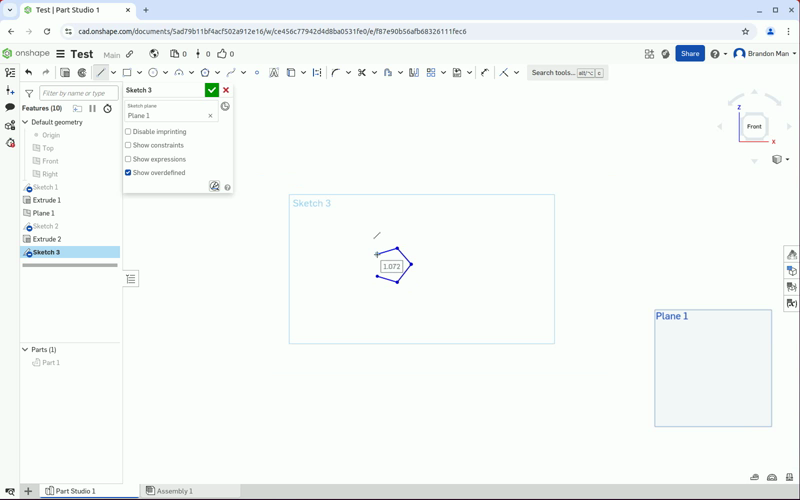
scroll(-6)
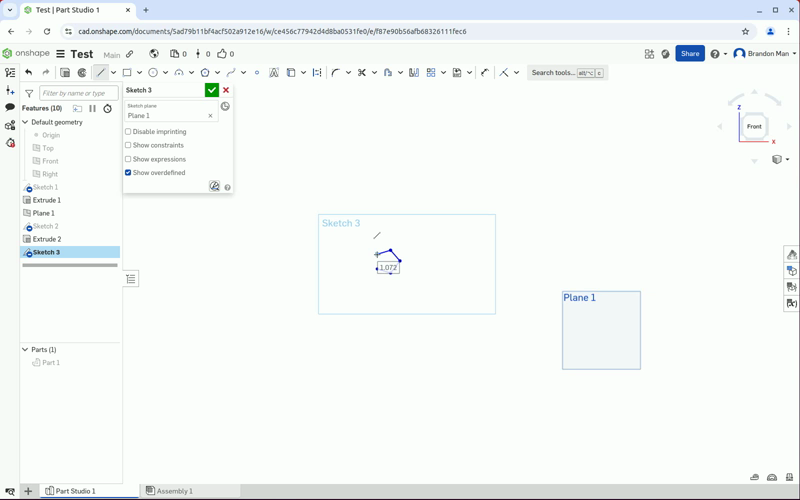
scroll(-6)
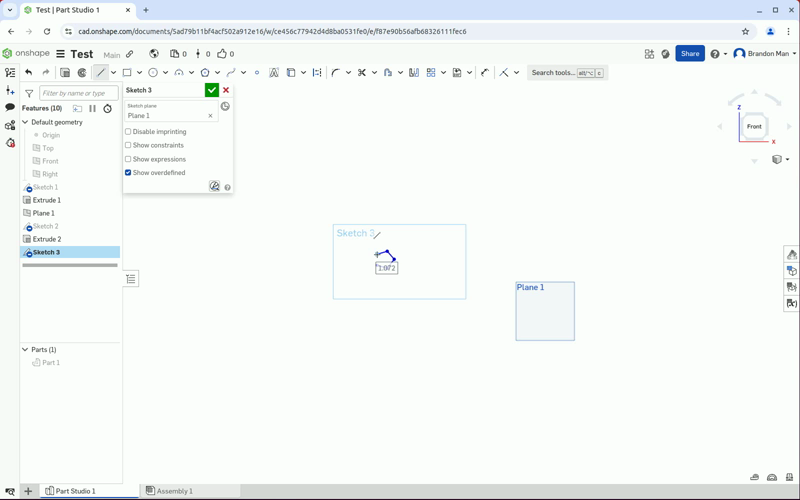
scroll(-6)
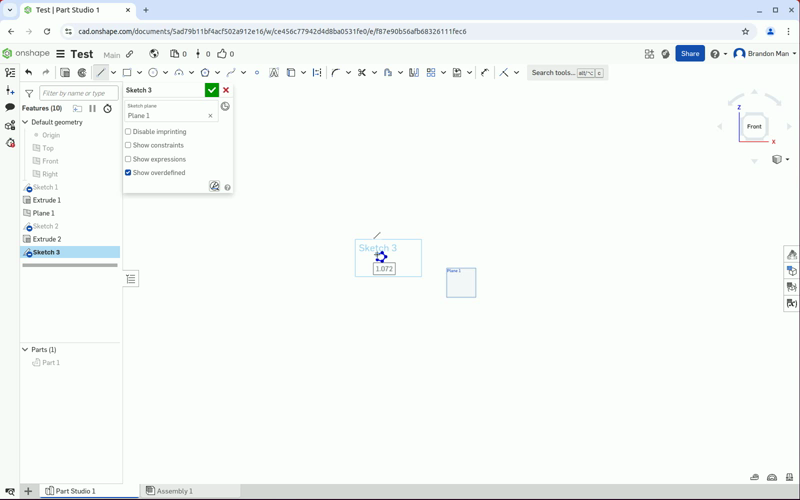
key_up(shift)
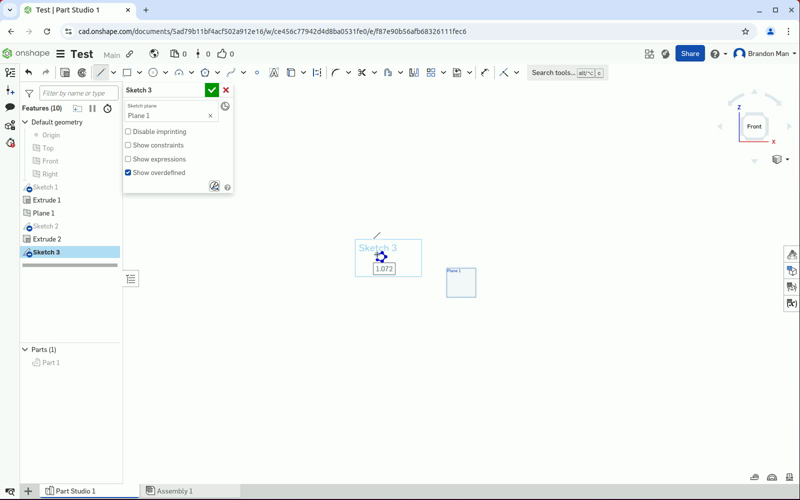
mouse_move(407, 254)
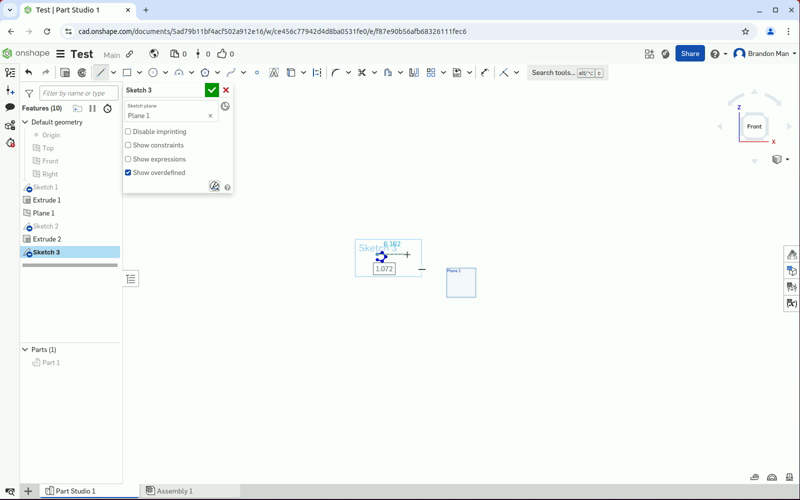
key_down(shift)
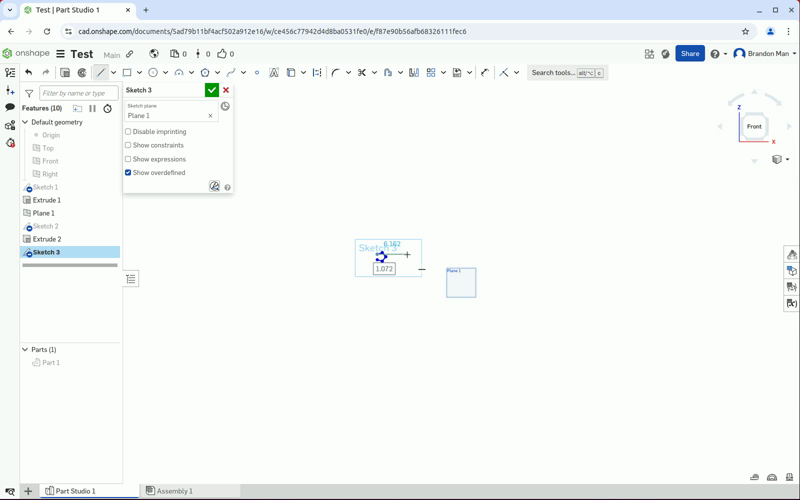
mouse_move(377, 259)
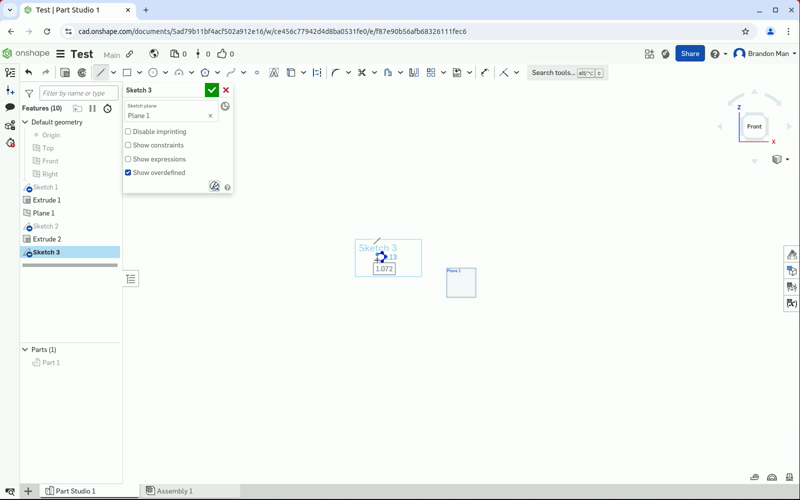
scroll(6)
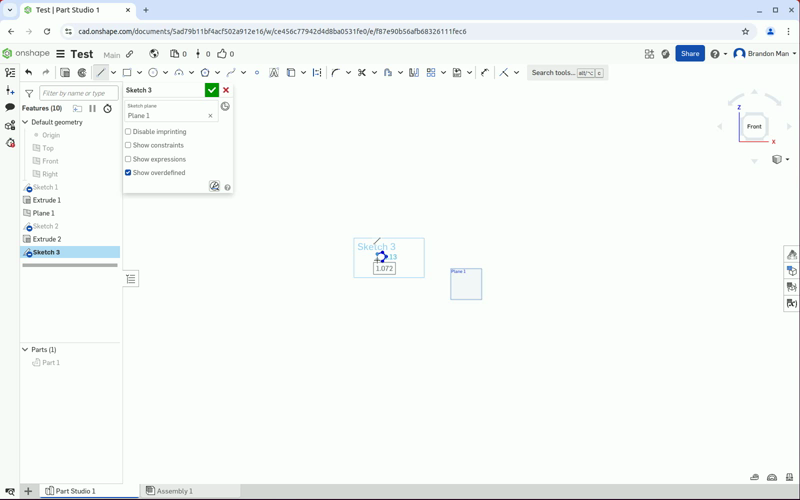
scroll(6)
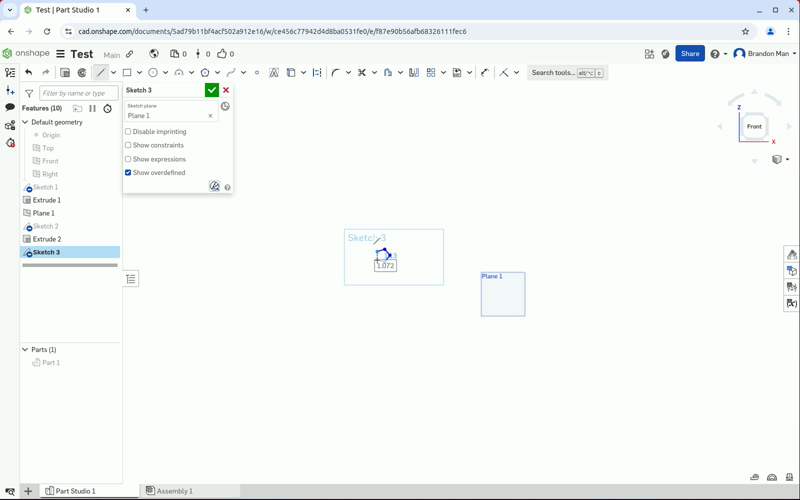
scroll(6)
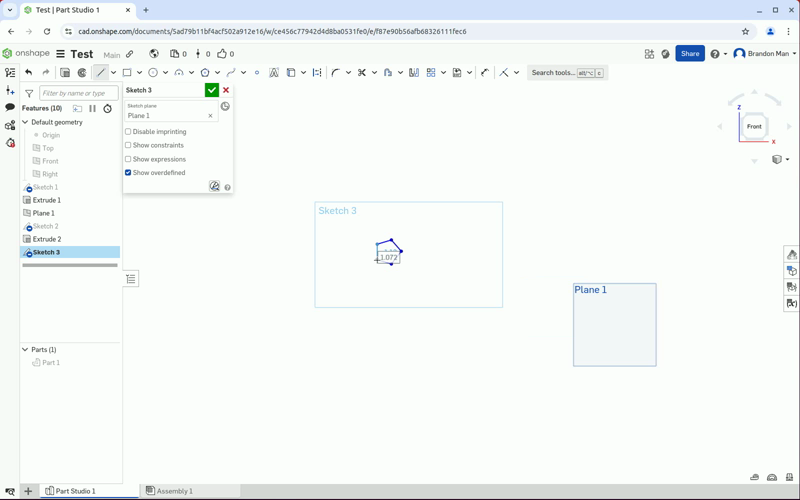
scroll(6)
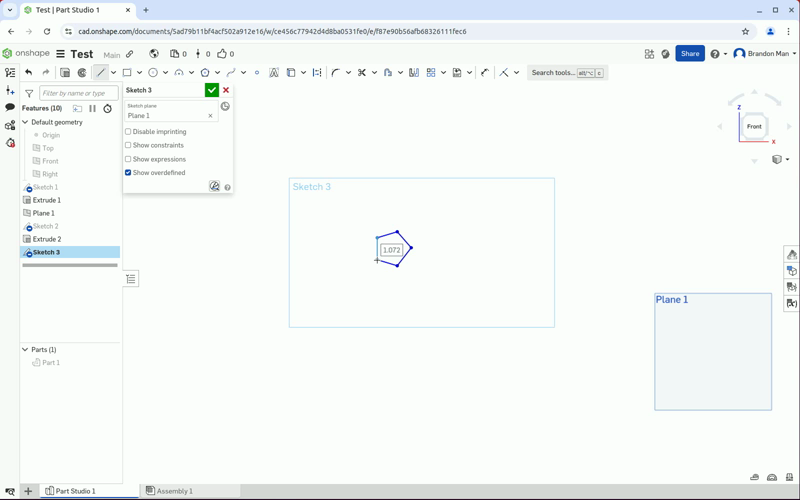
scroll(6)
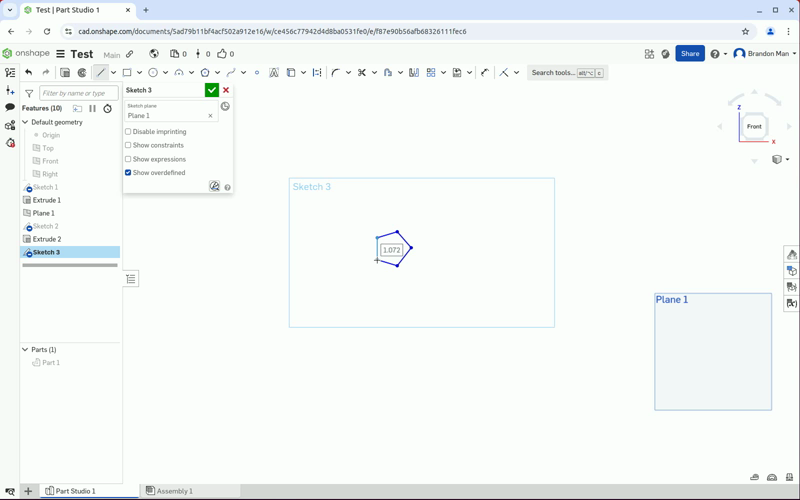
scroll(6)
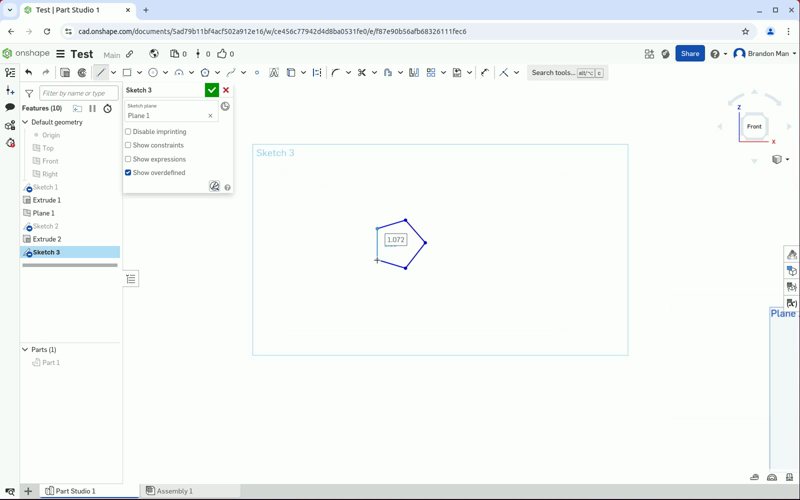
scroll(6)
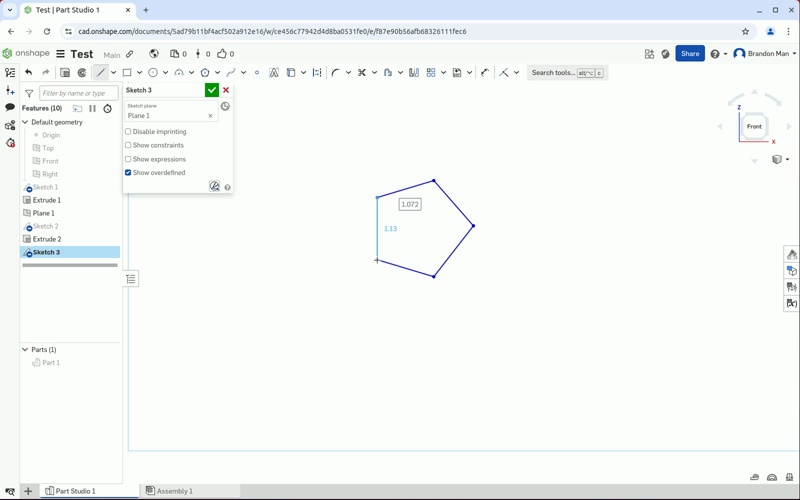
key_up(shift)
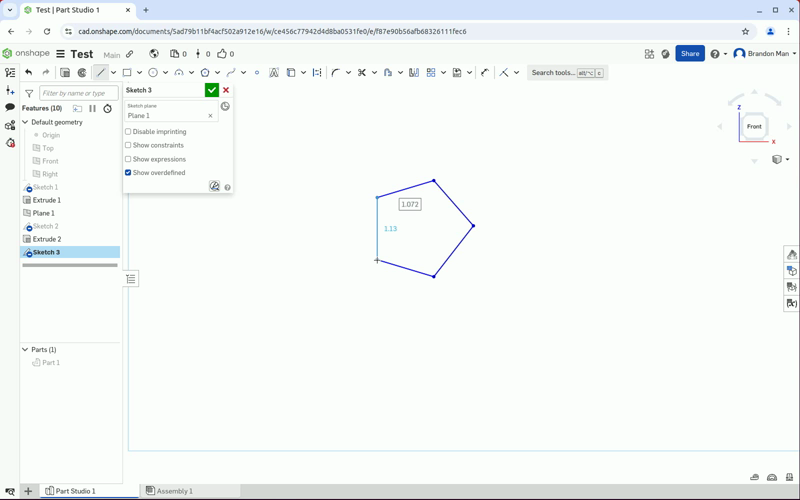
click(377, 259)
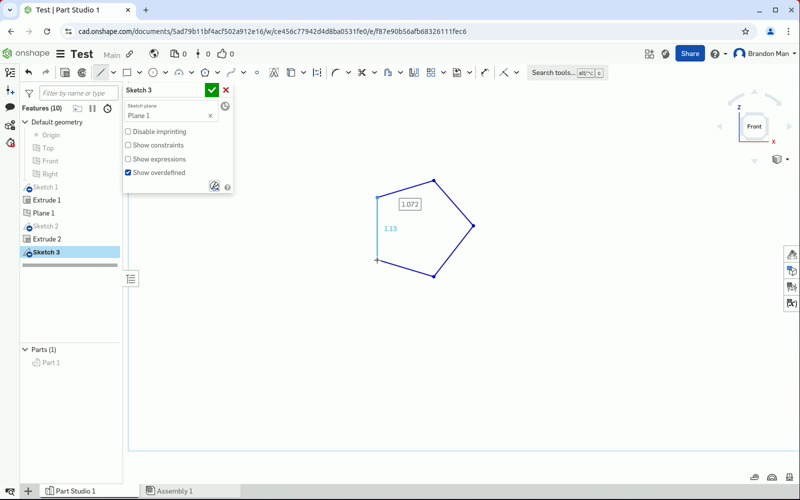
scroll(-6)
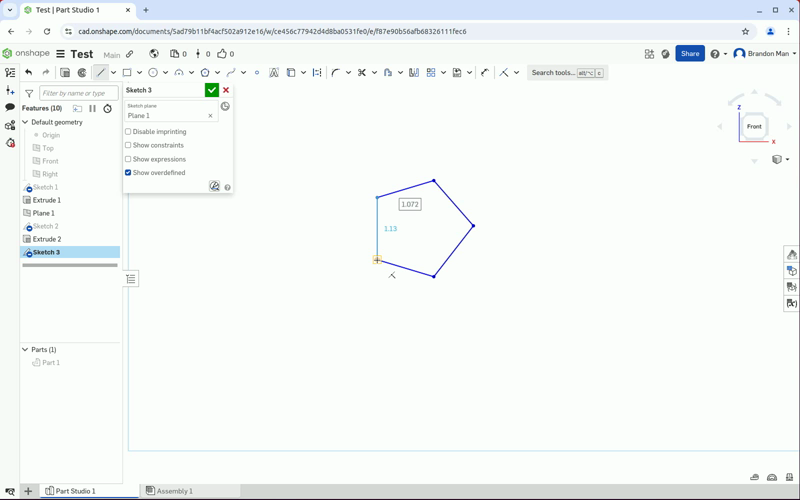
scroll(-6)
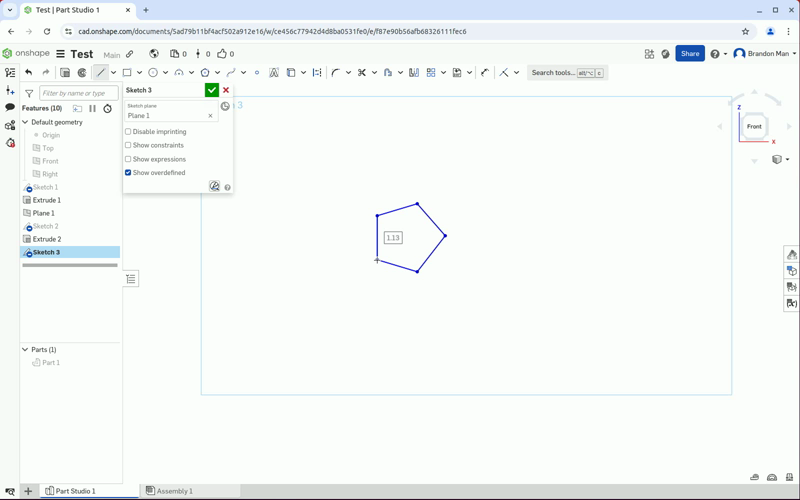
scroll(-6)
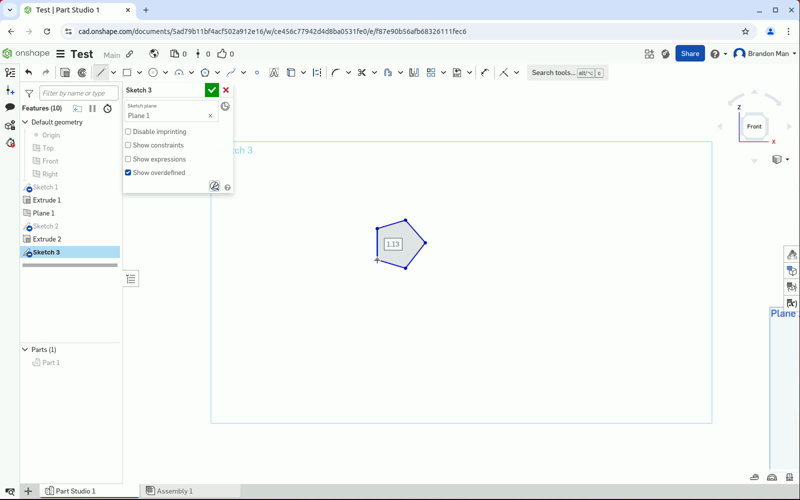
scroll(-6)
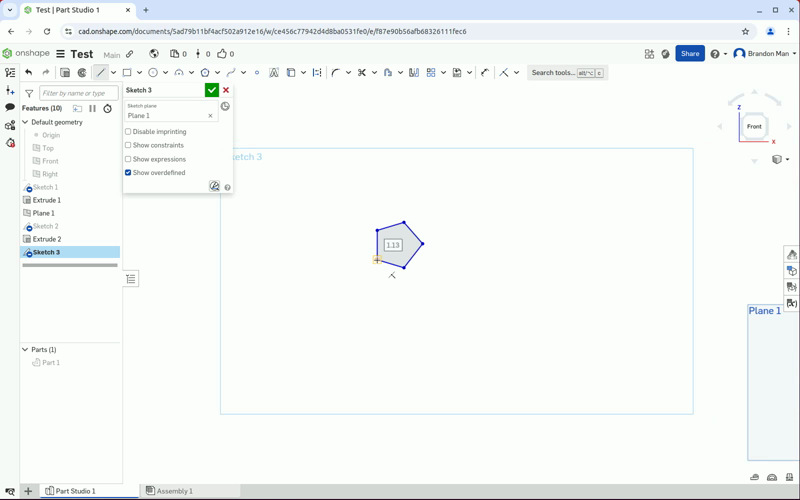
scroll(-6)
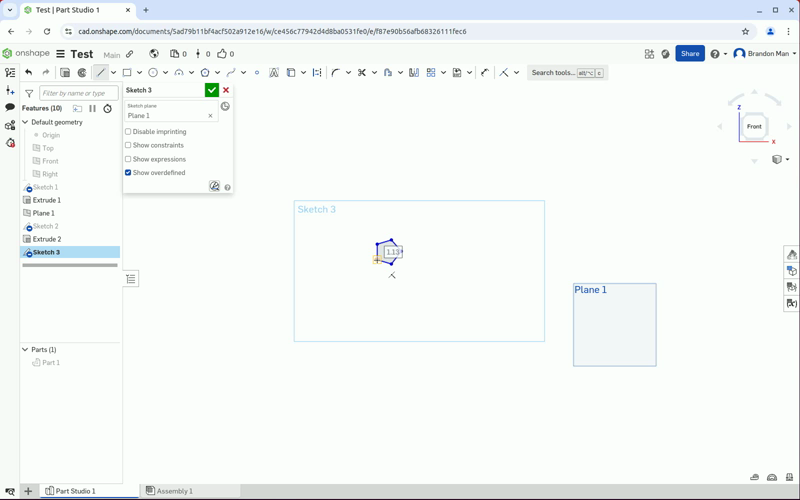
scroll(-6)
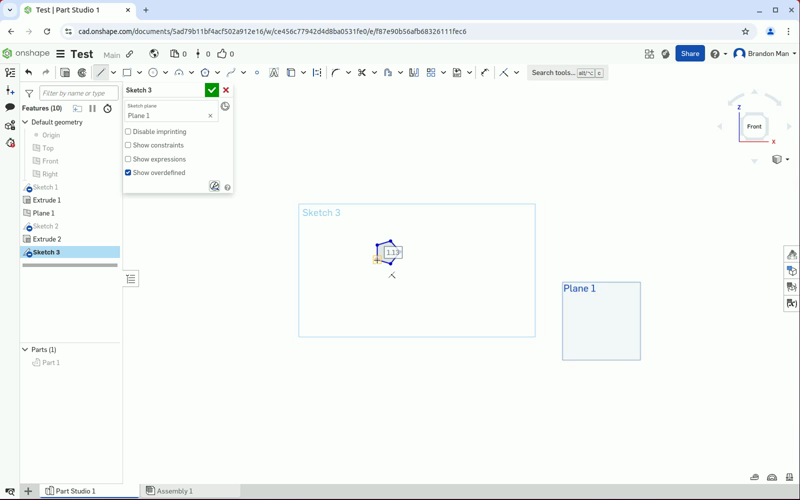
scroll(-6)
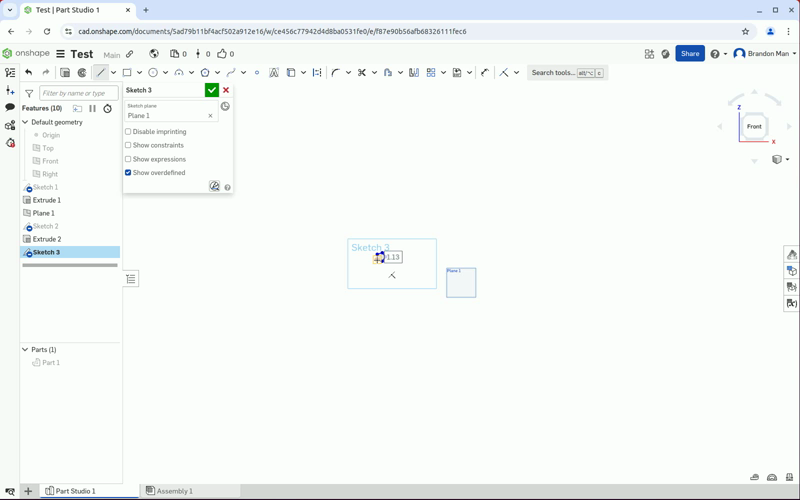
key(esc)
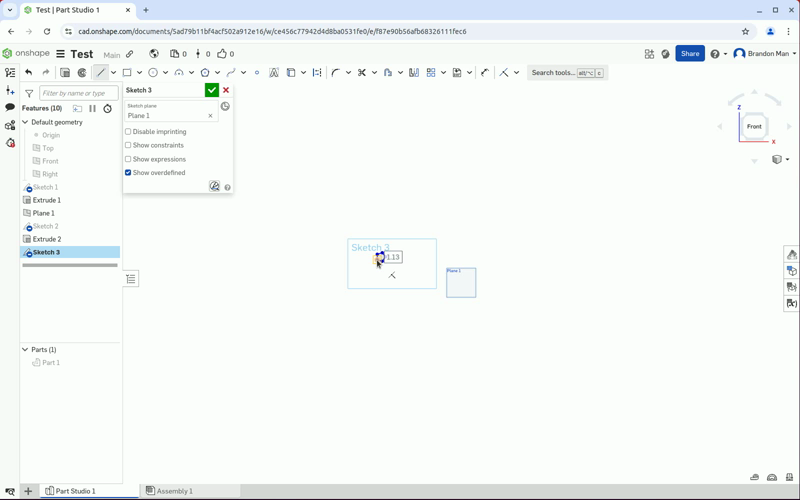
mouse_move(381, 255)
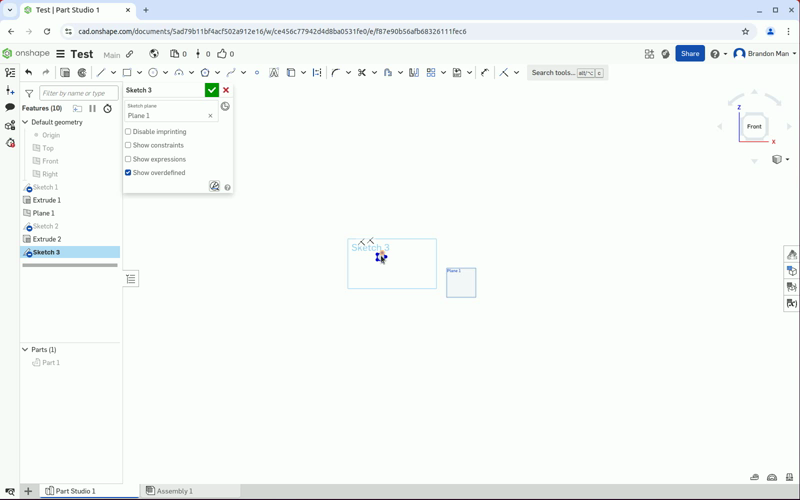
scroll(6)
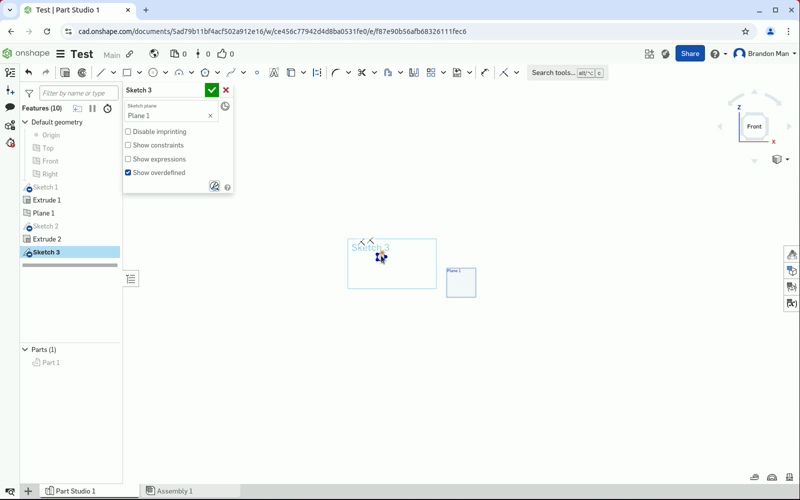
scroll(6)
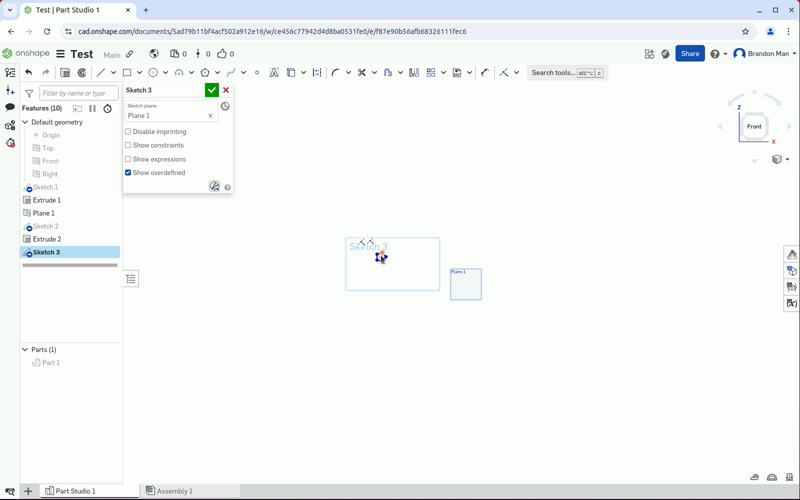
scroll(6)
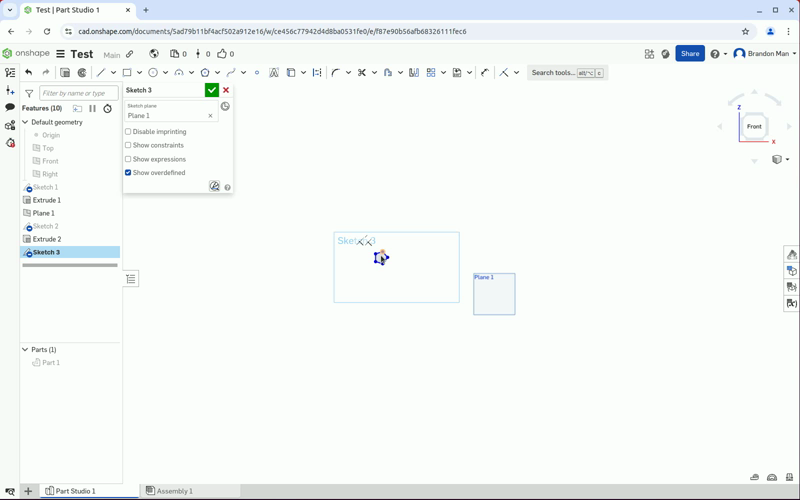
scroll(6)
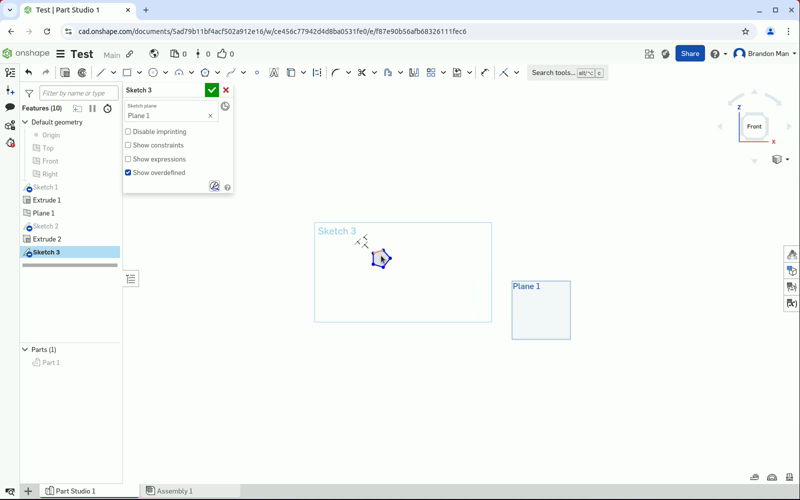
scroll(6)
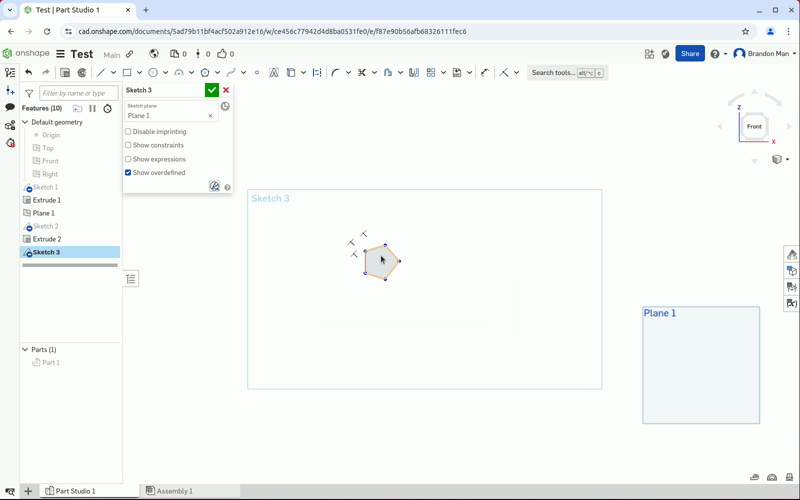
scroll(6)
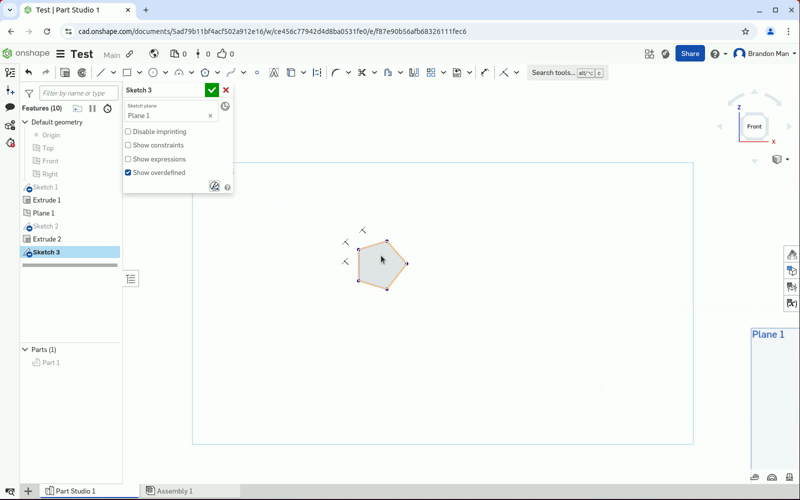
scroll(6)
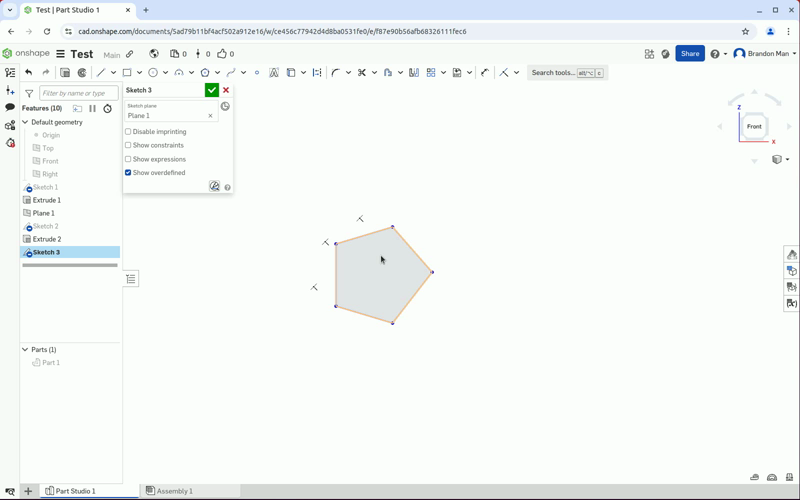
click(381, 255)
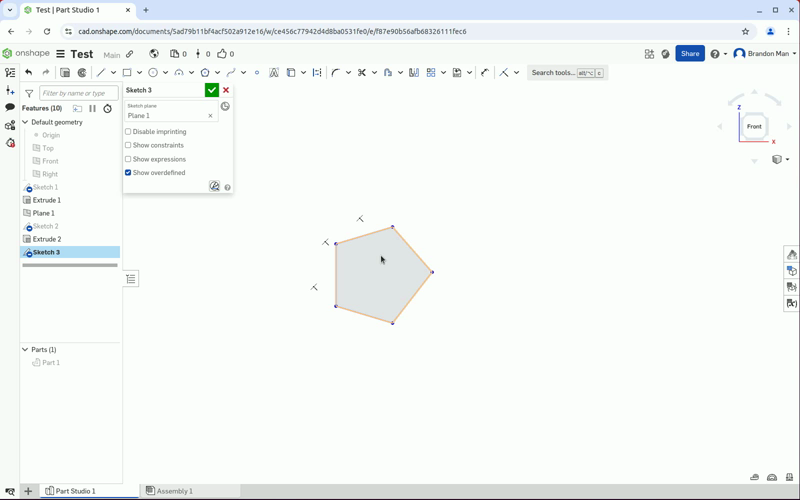
scroll(-6)
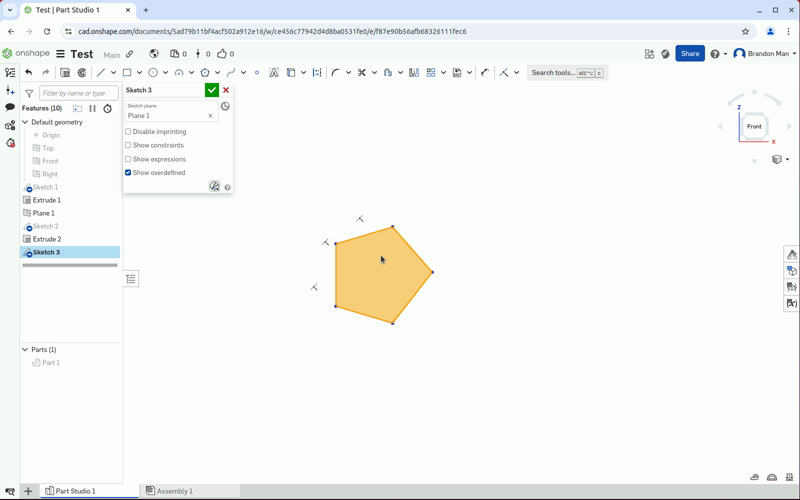
scroll(-6)
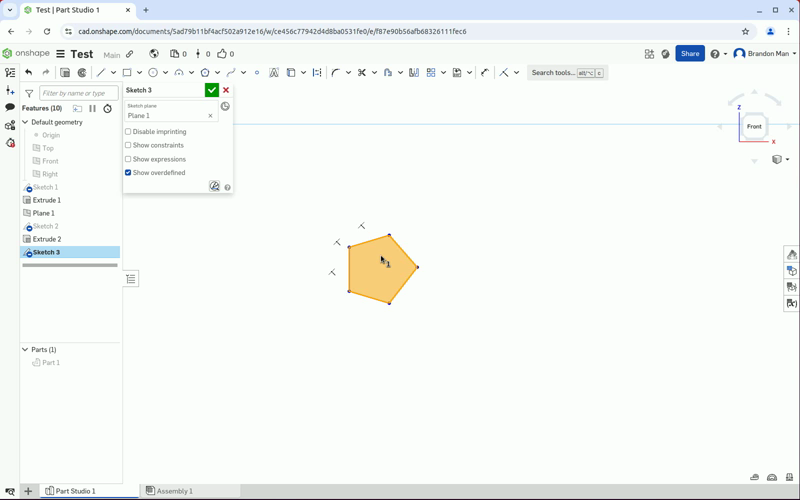
scroll(-6)
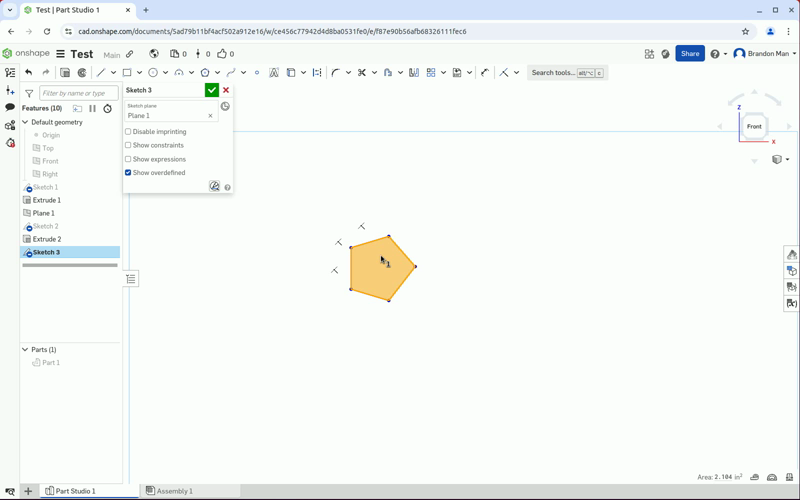
scroll(-6)
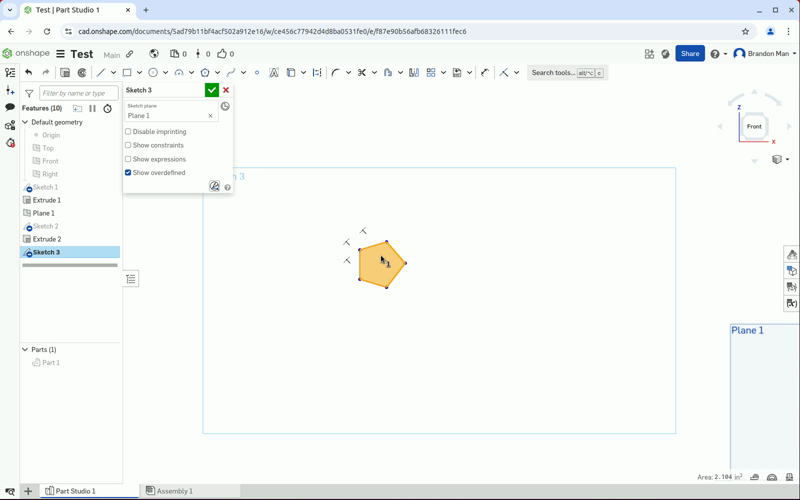
scroll(-6)
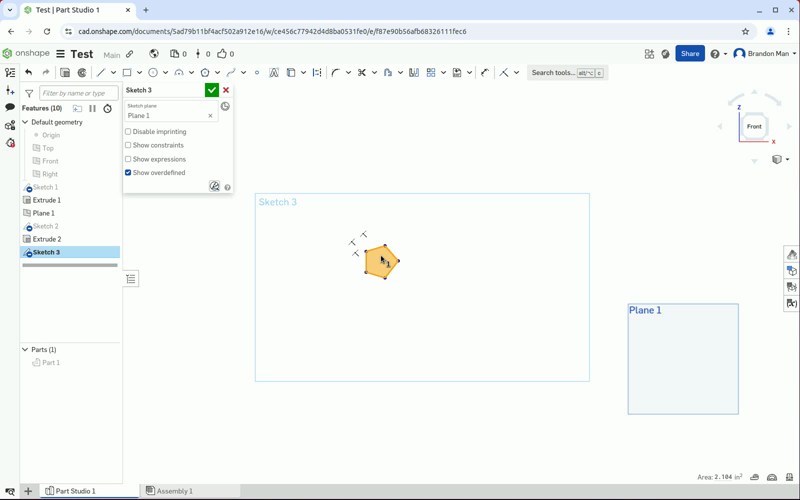
scroll(-6)
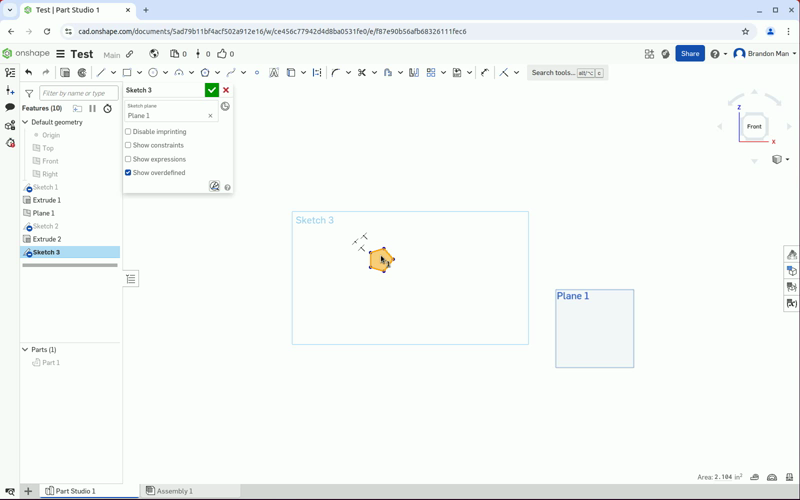
scroll(-6)
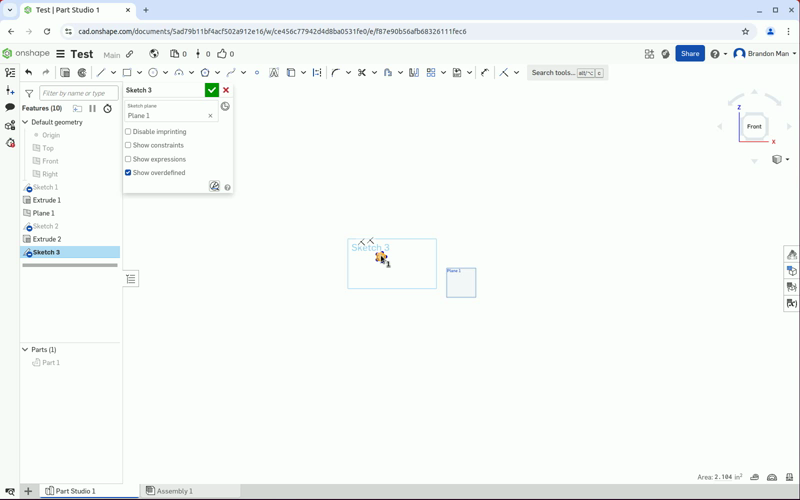
mouse_move(73, 352)
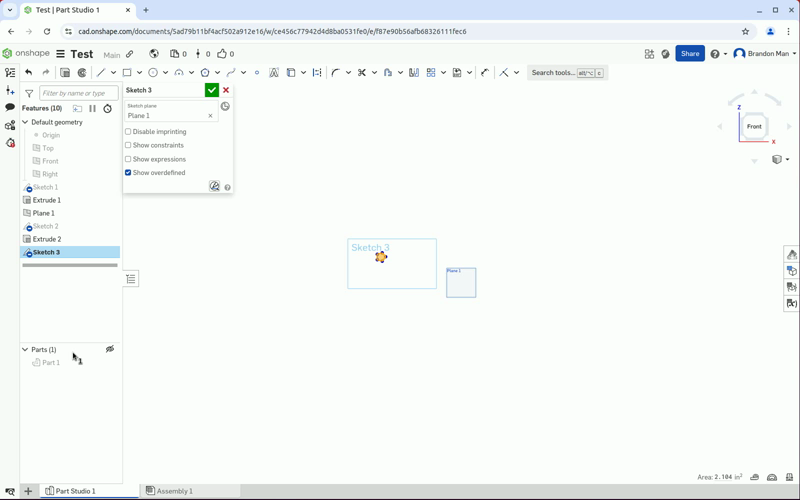
key(shift+y)
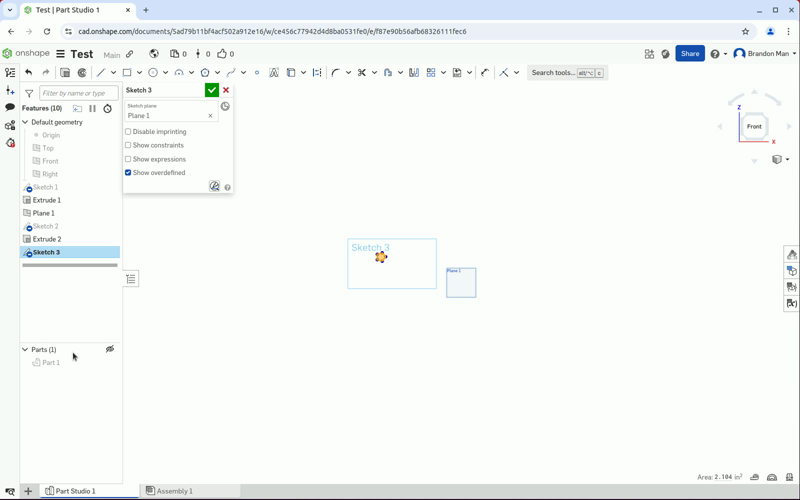
key(shift+e)
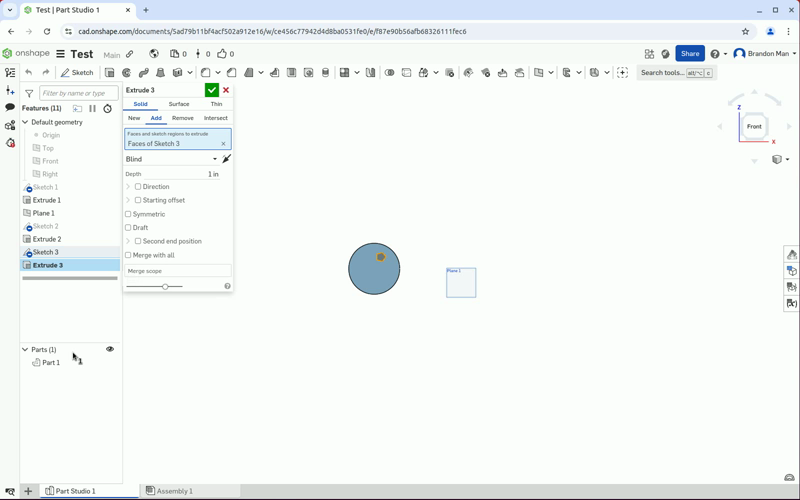
mouse_move(143, 106)
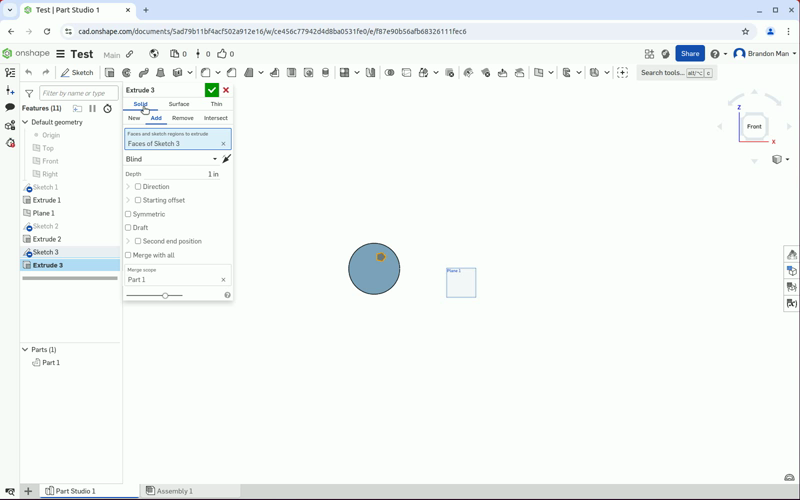
click(143, 106)
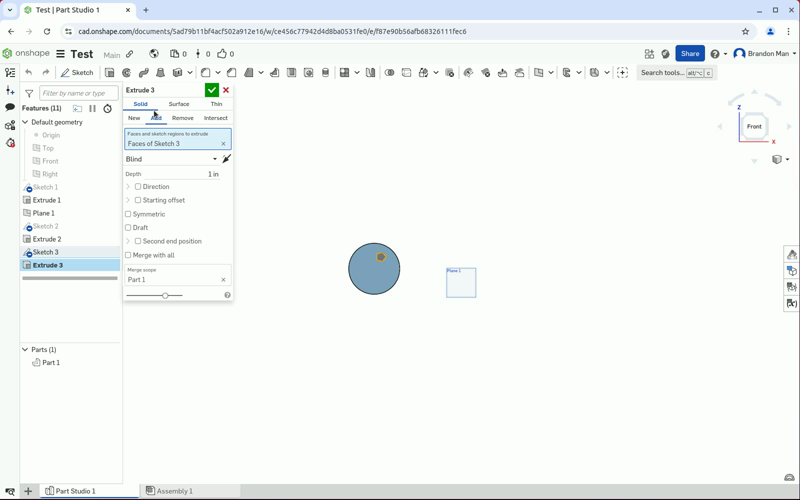
mouse_move(186, 120)
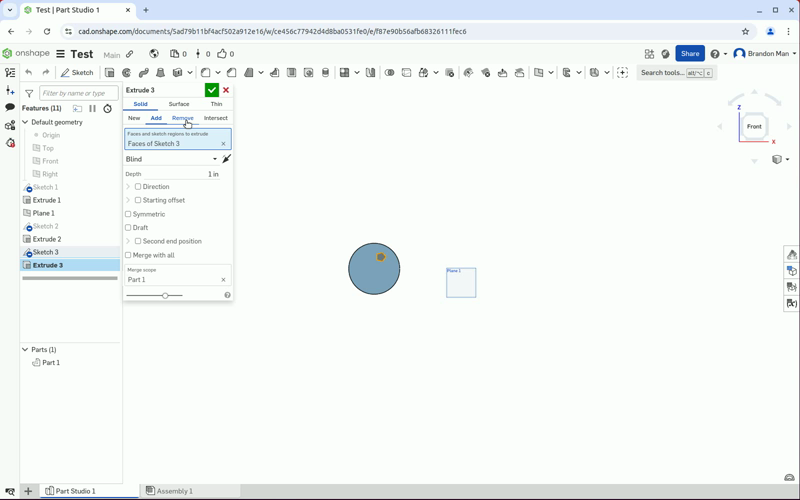
click(186, 120)
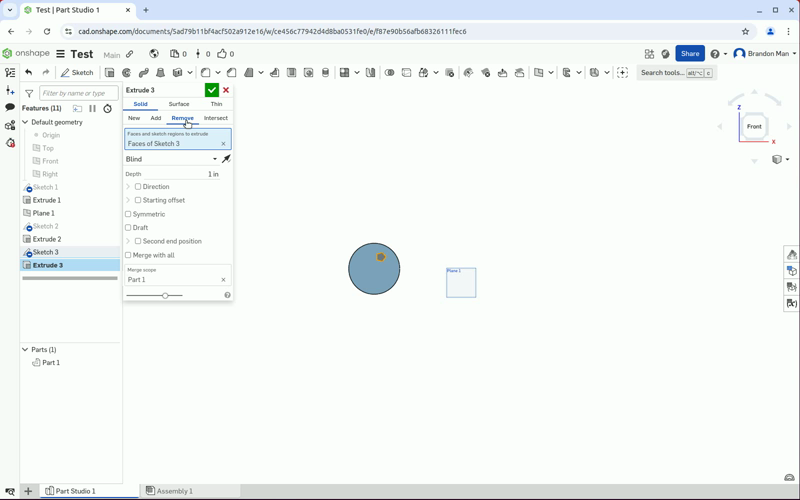
key(tab, 4)
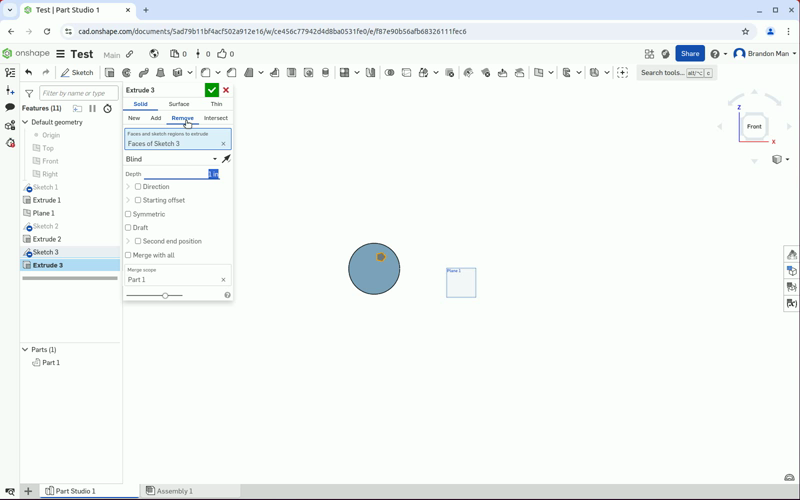
text(2.648)
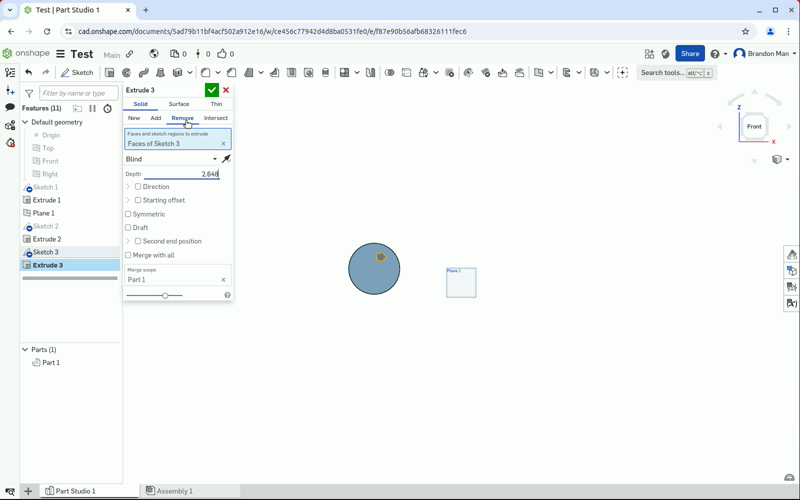
key(tab, 6)
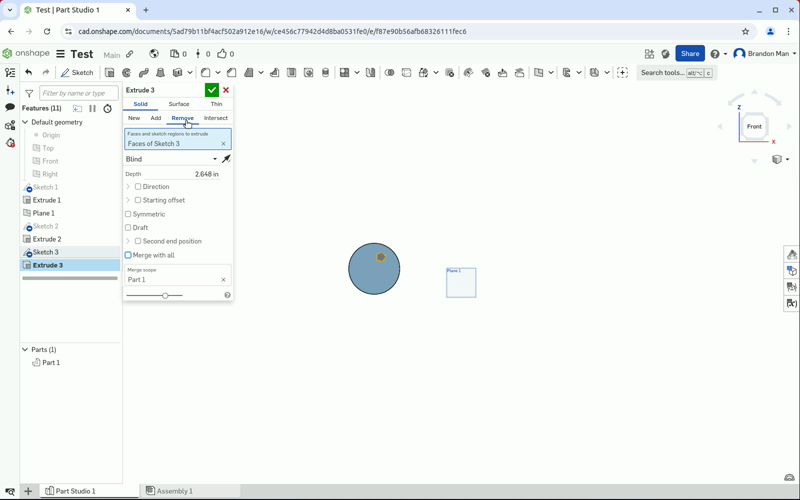
key(space)
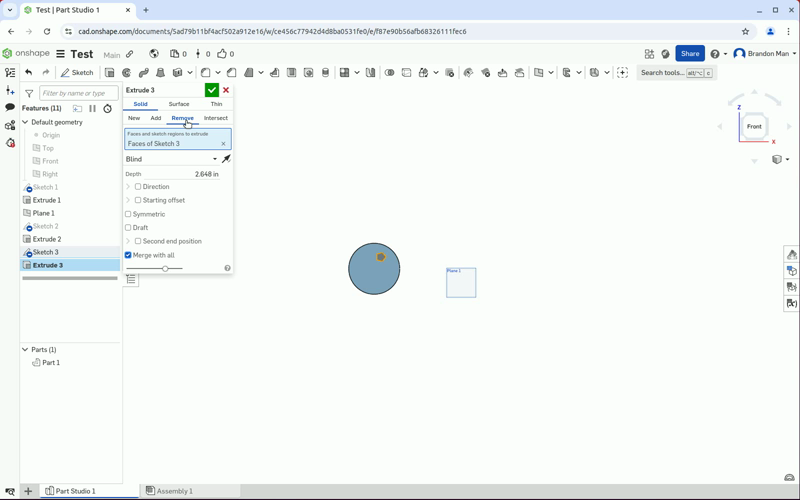
key(enter)
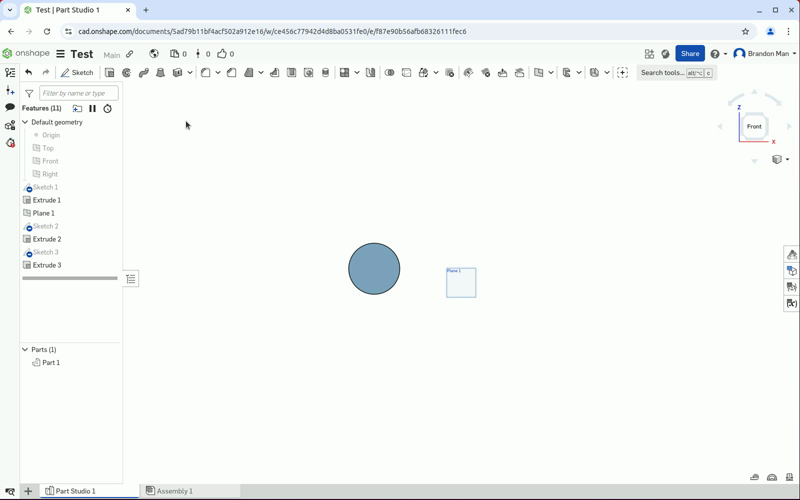
key(shift+h)
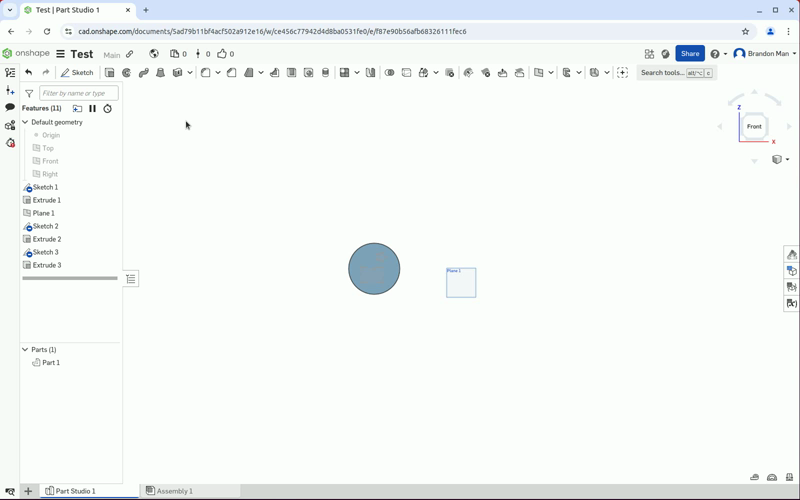
key(shift+h)
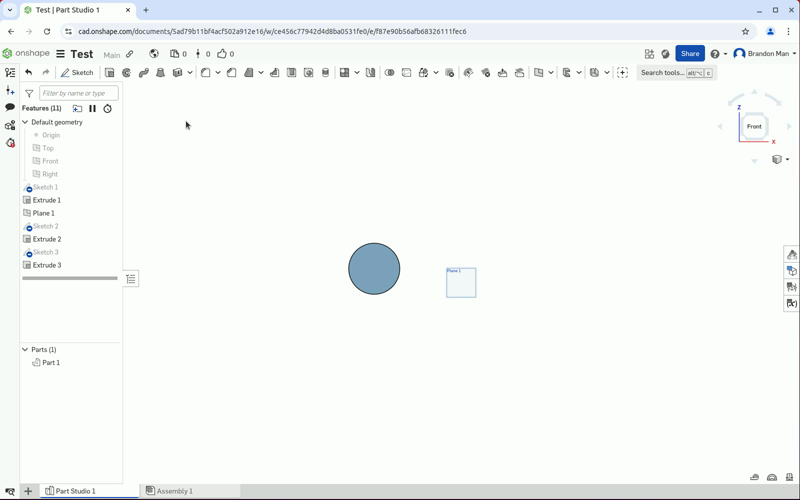
mouse_move(73, 189)
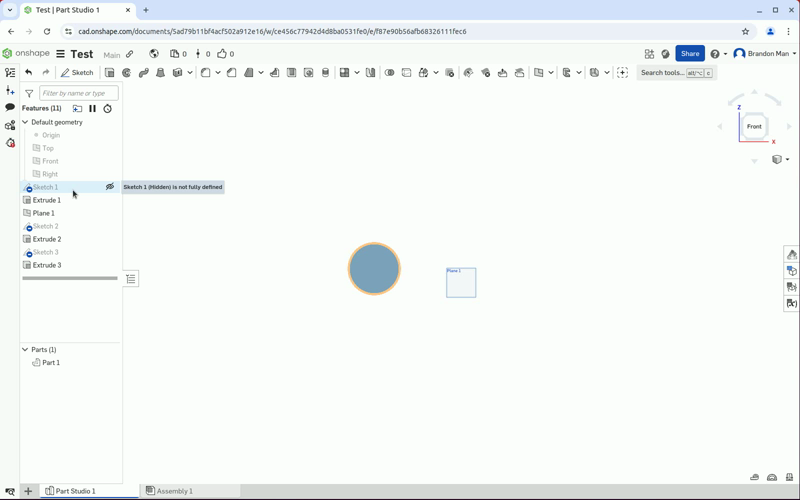
click(73, 189)
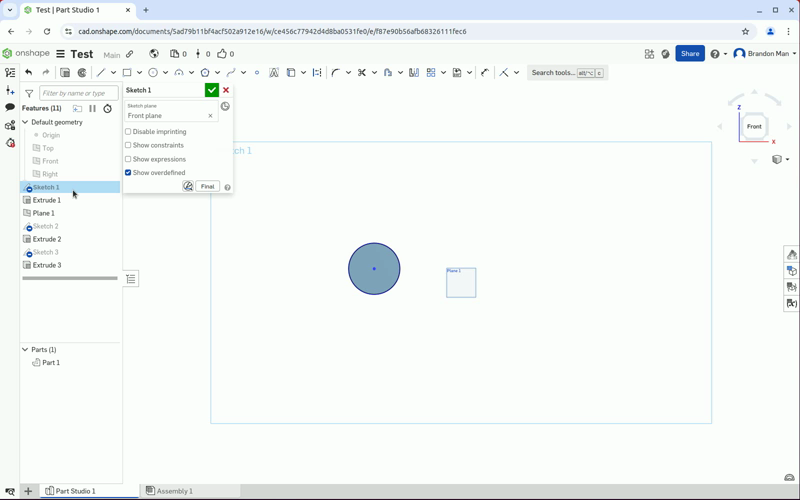
mouse_move(229, 92)
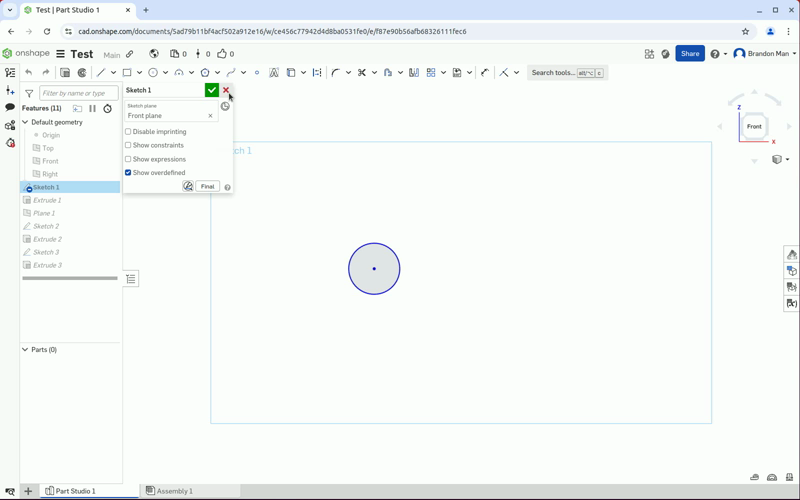
click(229, 92)
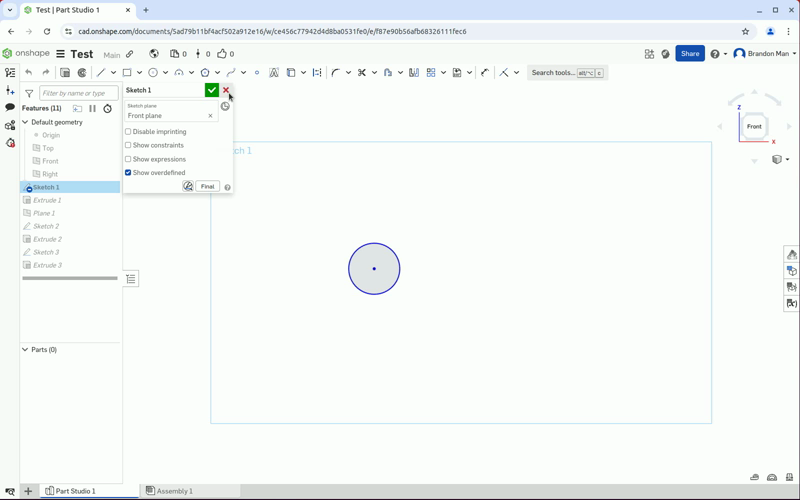
key(shift+s)
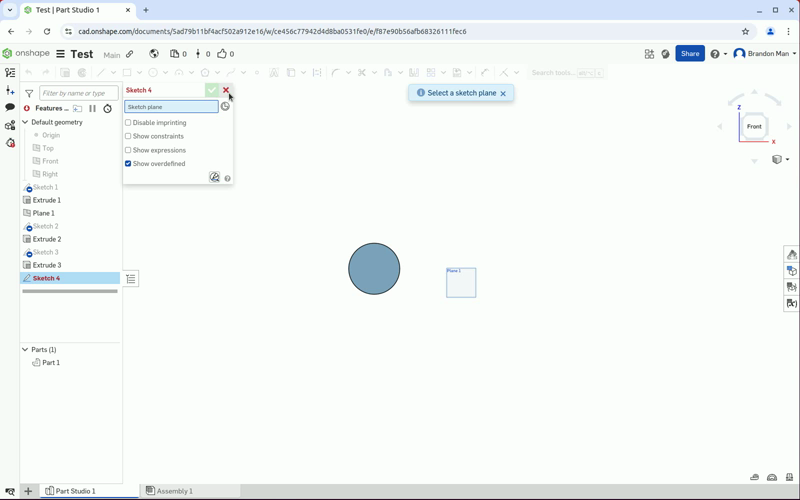
mouse_move(73, 215)
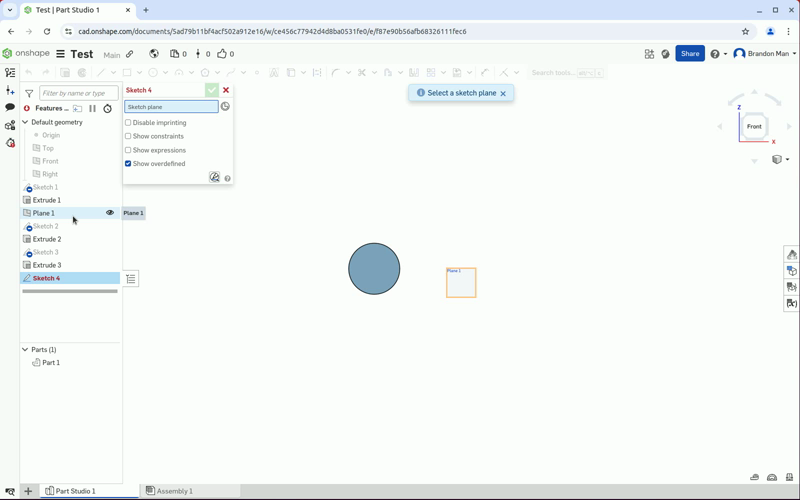
click(73, 215)
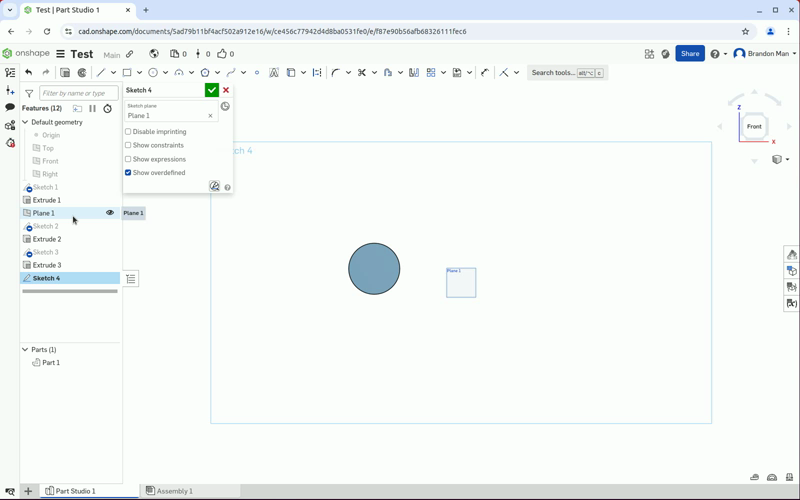
mouse_move(73, 352)
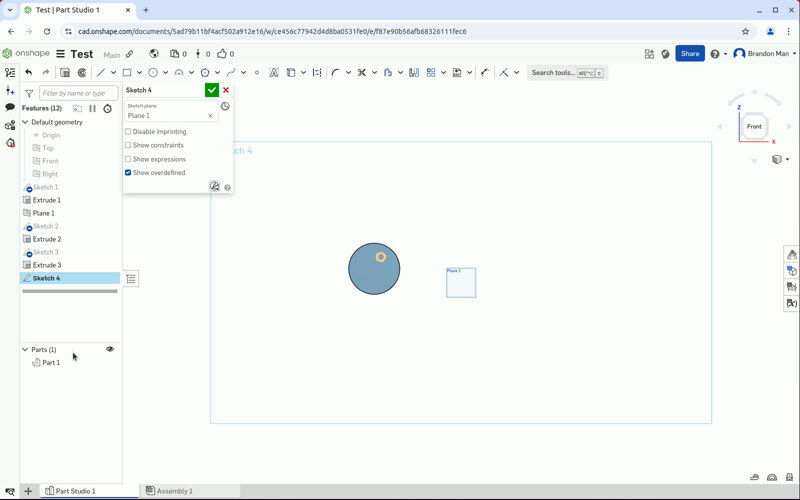
key(y)
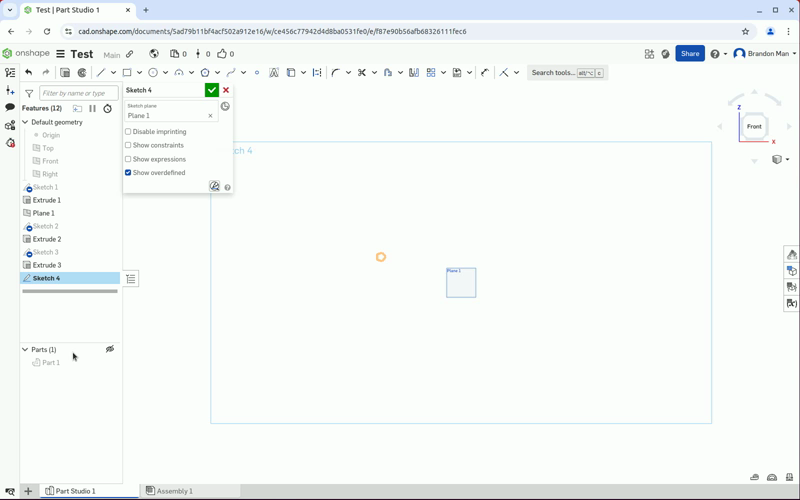
key(c)
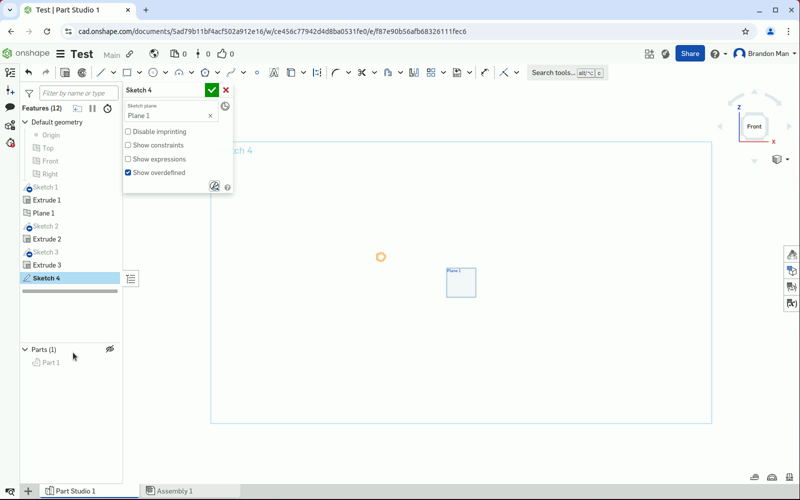
key_down(shift)
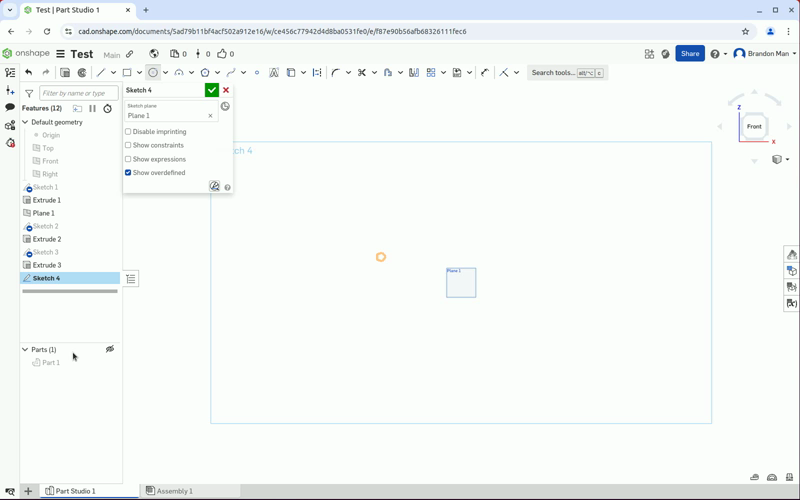
mouse_move(366, 255)
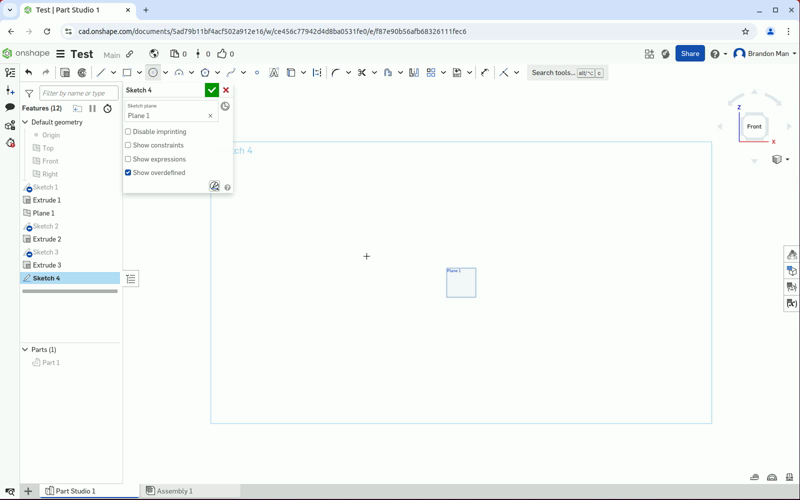
click(366, 255)
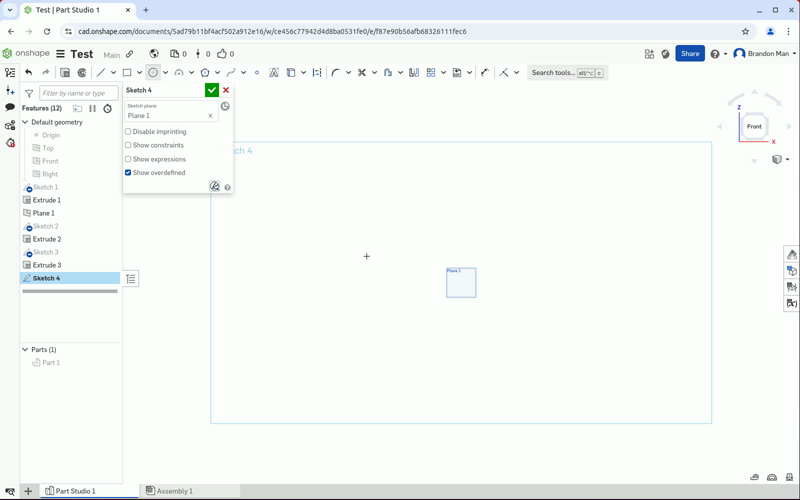
key_up(shift)
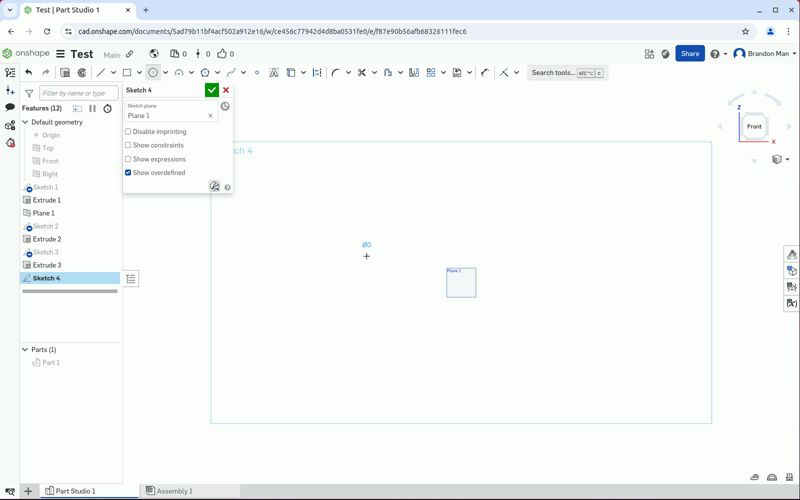
mouse_move(370, 255)
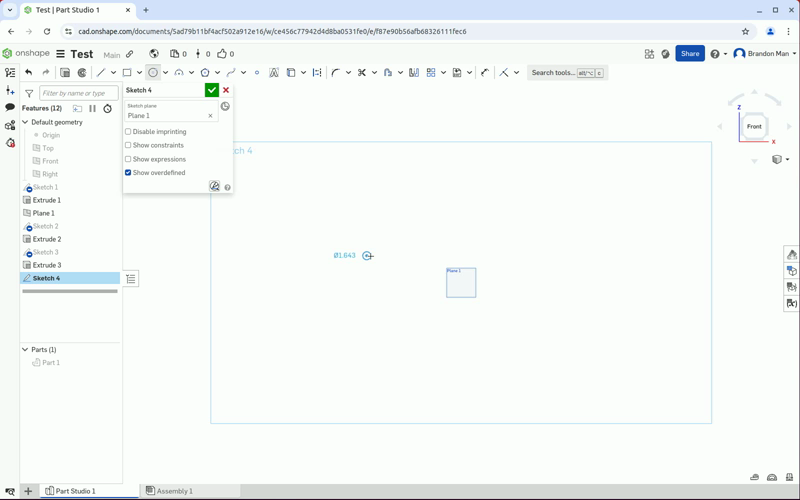
click(370, 255)
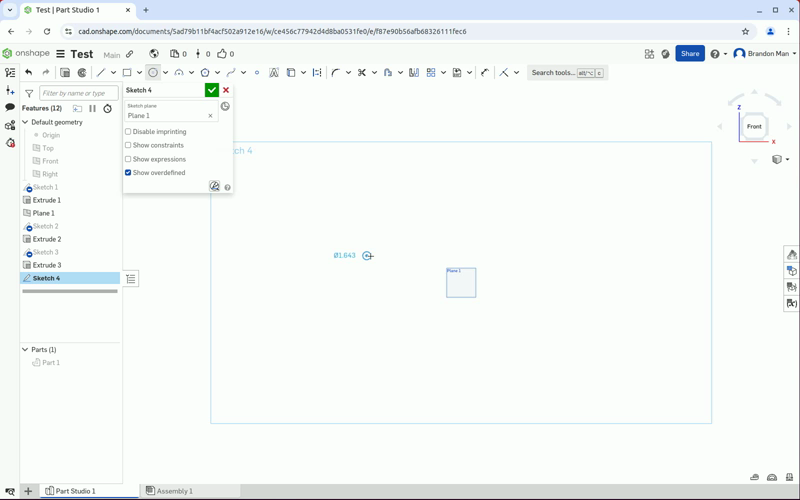
key(esc)
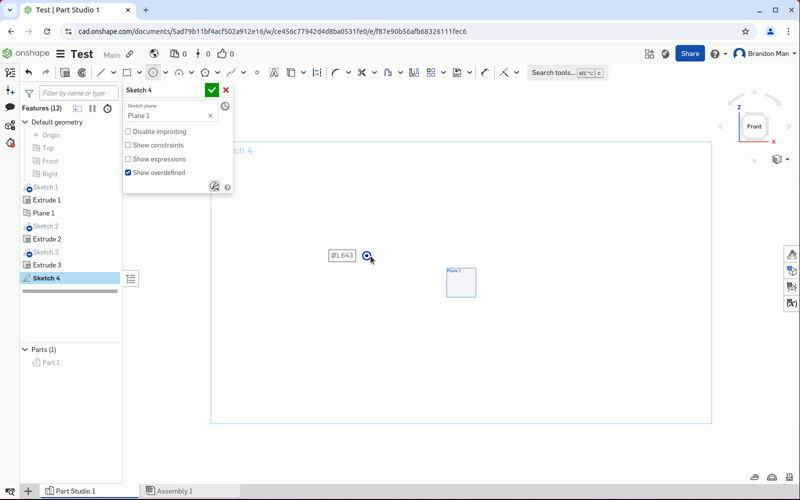
mouse_move(364, 254)
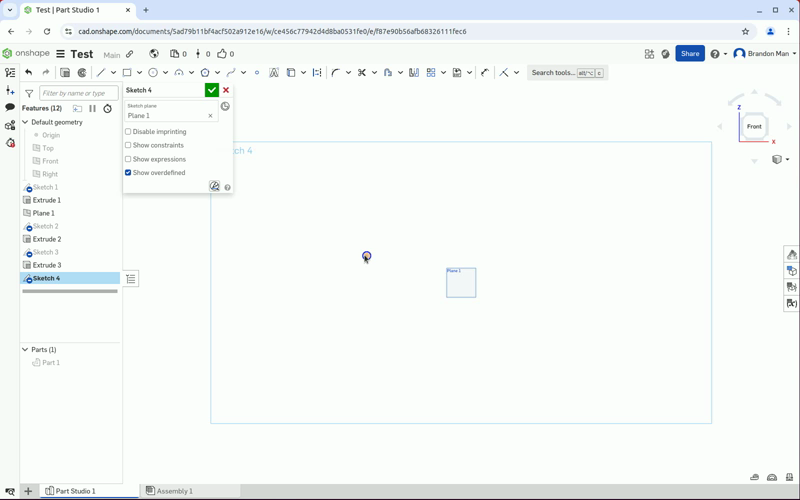
scroll(6)
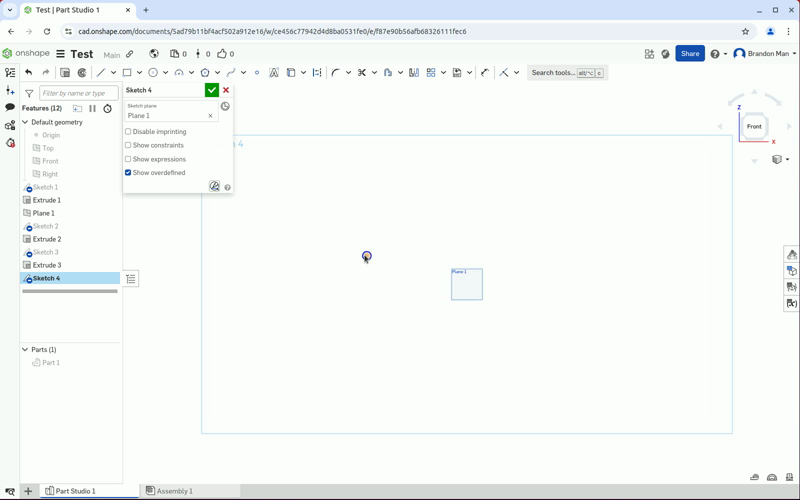
scroll(6)
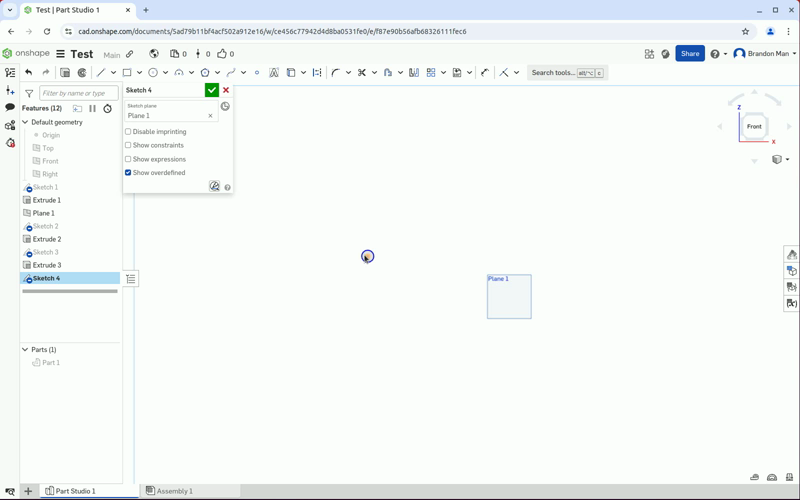
scroll(6)
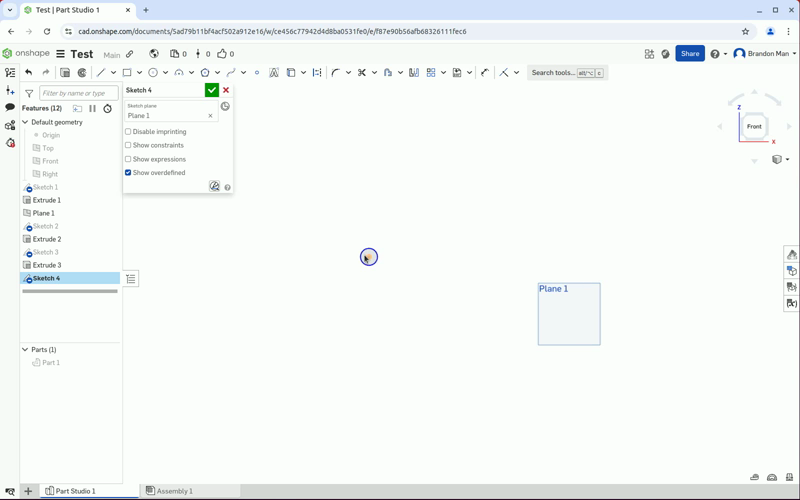
scroll(6)
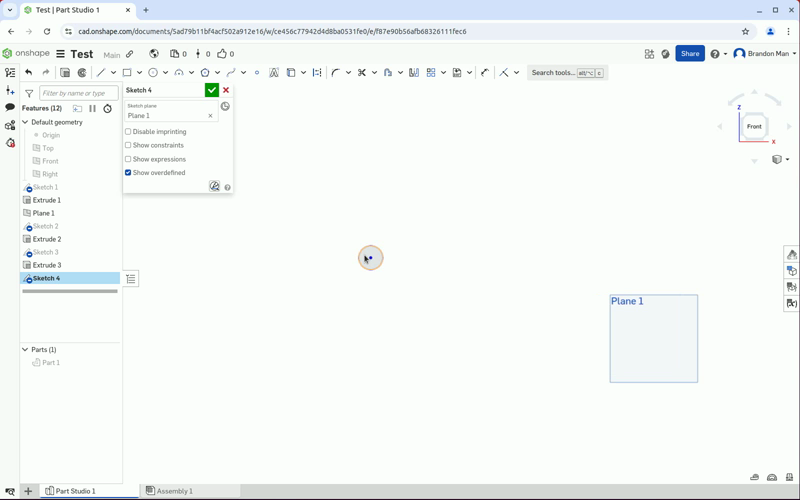
scroll(6)
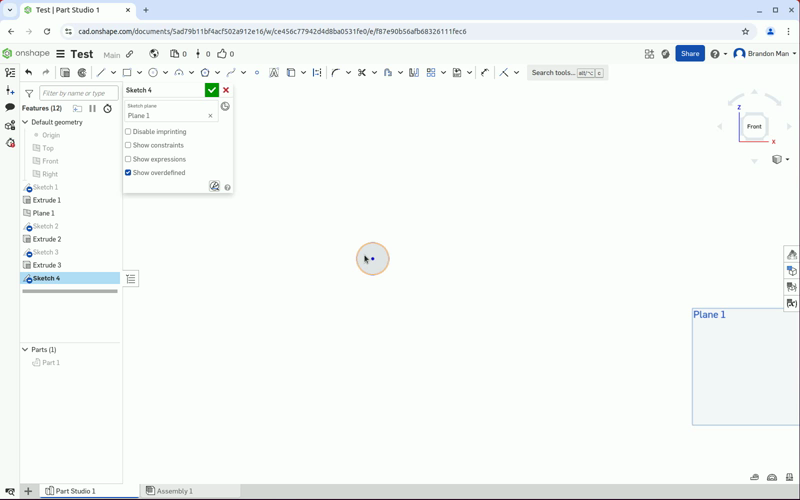
scroll(6)
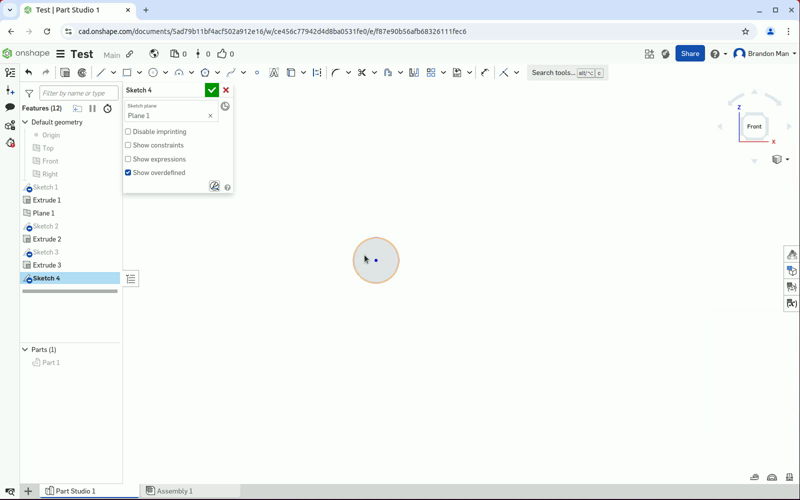
scroll(6)
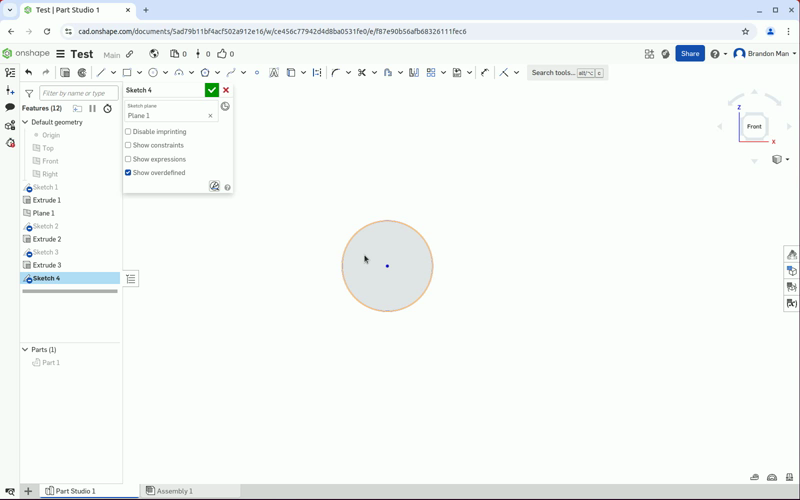
click(364, 254)
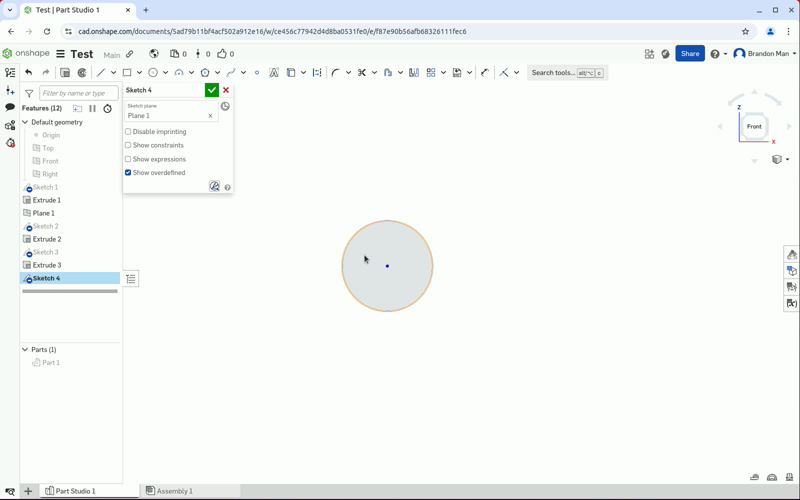
scroll(-6)
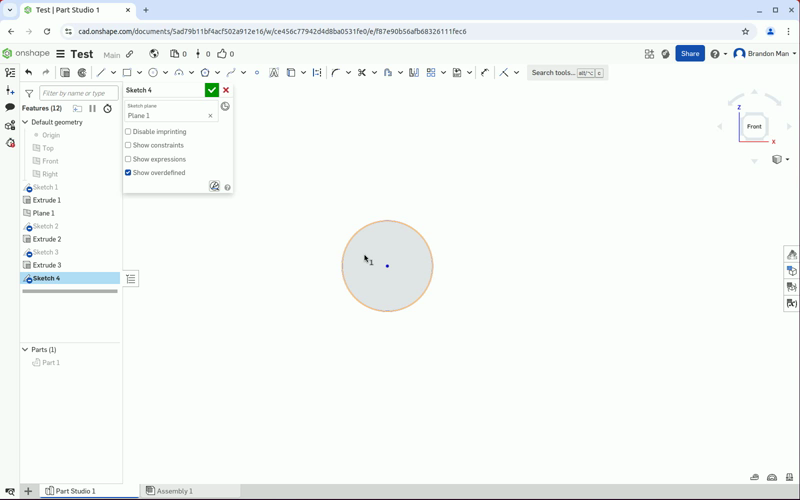
scroll(-6)
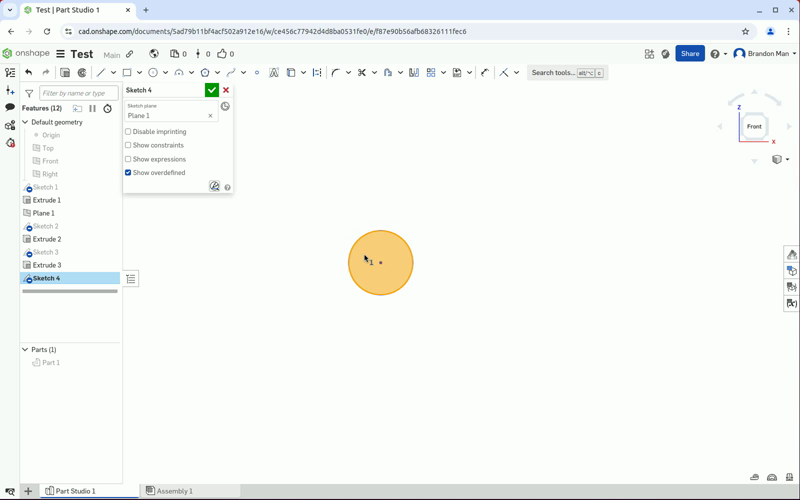
scroll(-6)
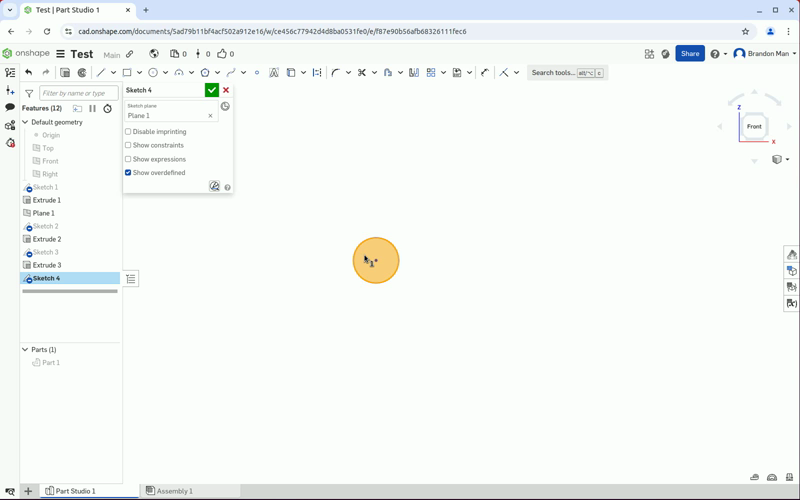
scroll(-6)
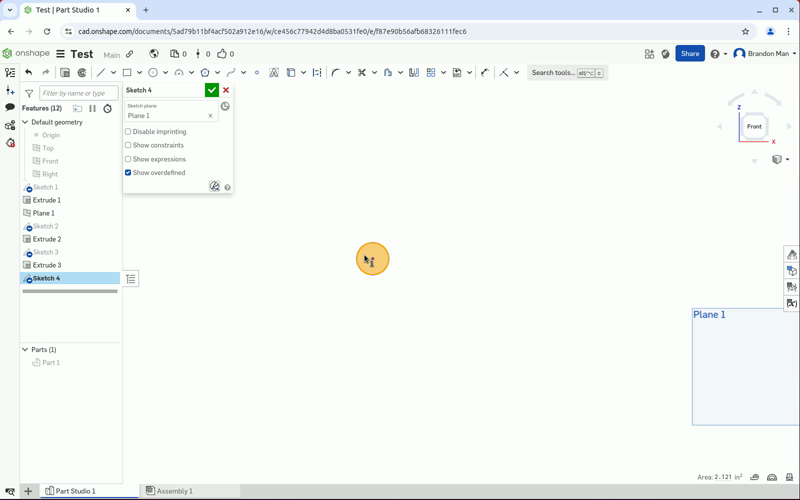
scroll(-6)
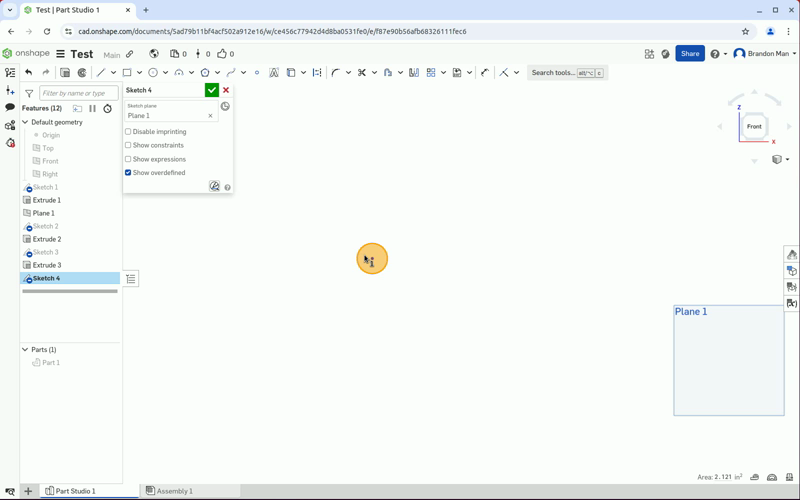
scroll(-6)
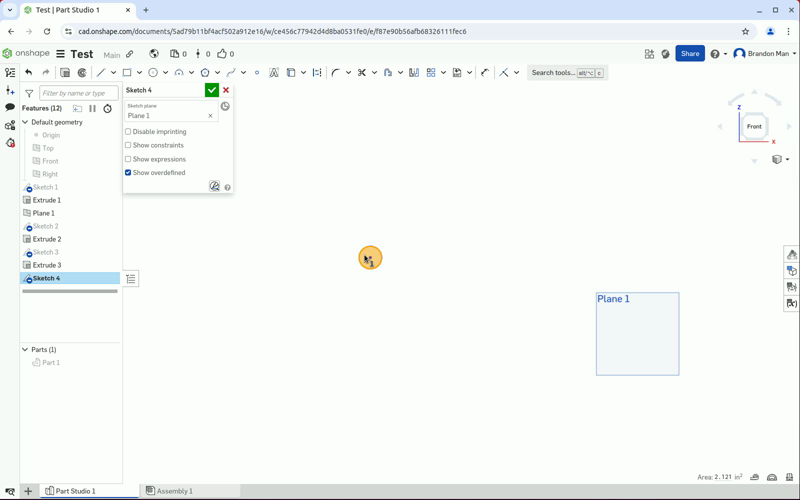
scroll(-6)
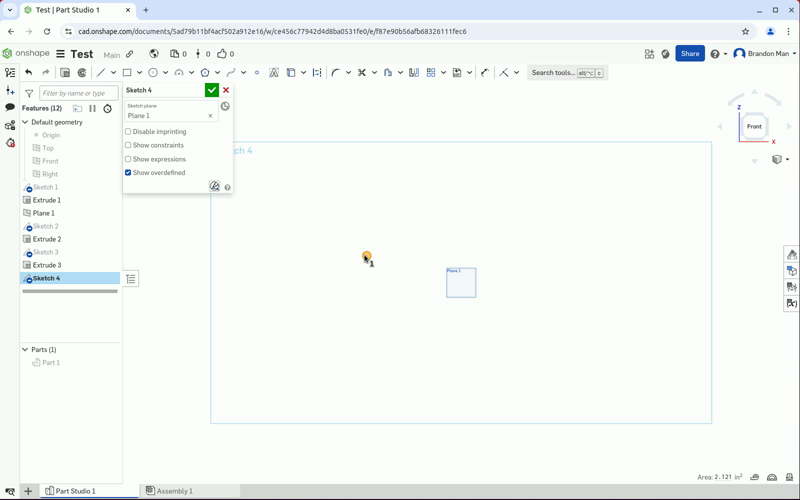
mouse_move(73, 352)
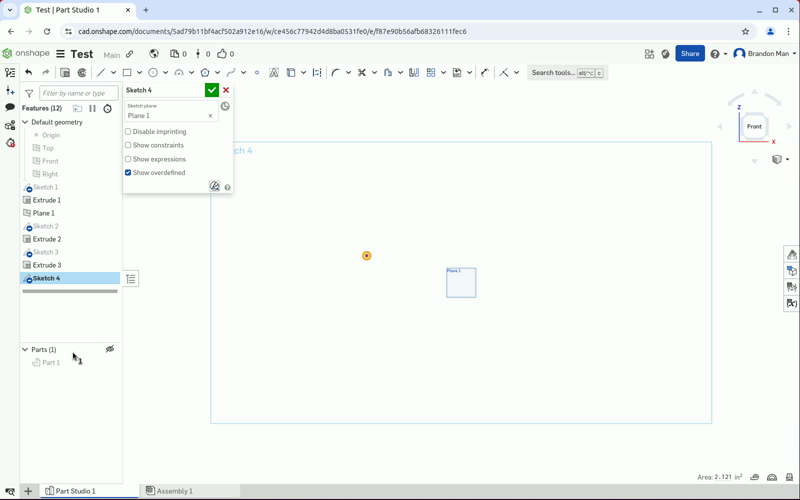
key(shift+y)
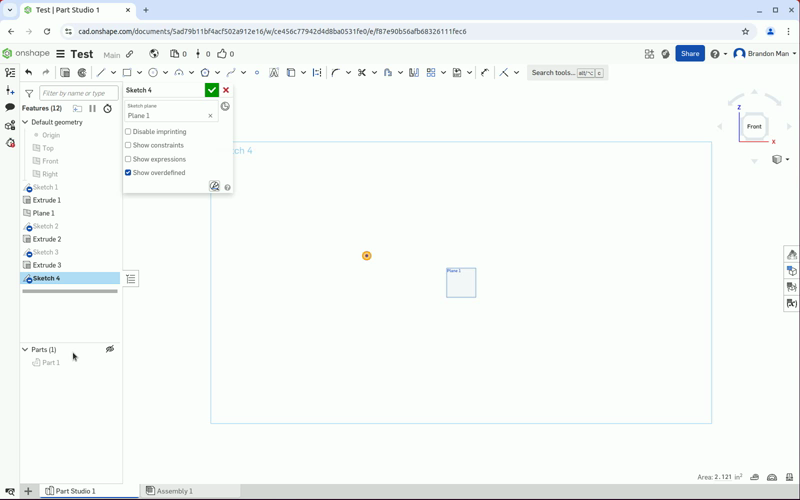
key(shift+e)
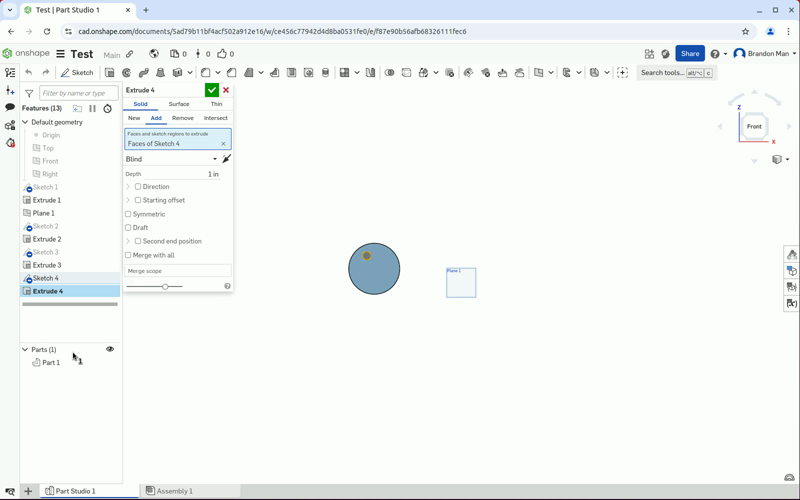
mouse_move(143, 106)
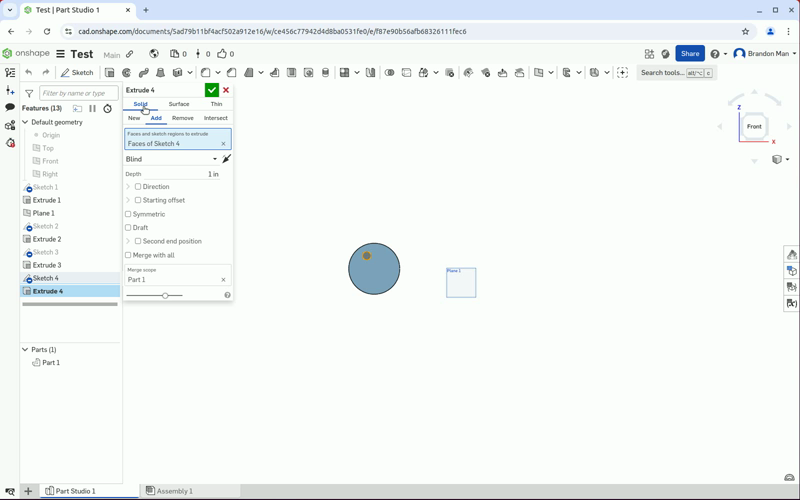
click(143, 106)
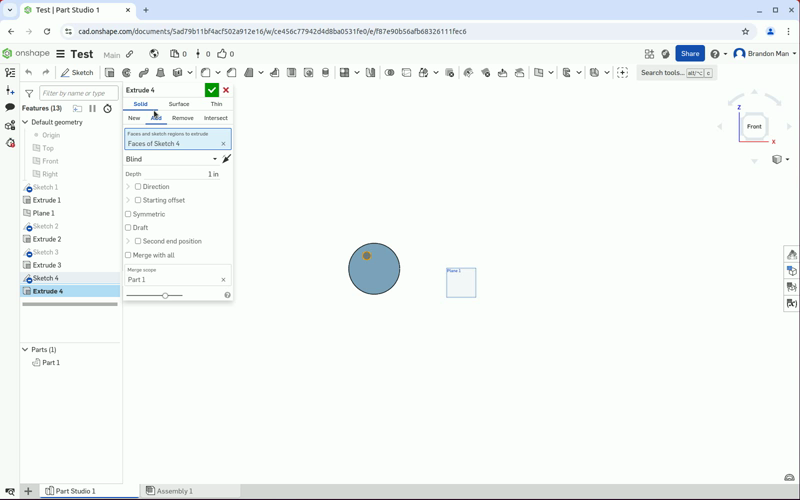
mouse_move(186, 120)
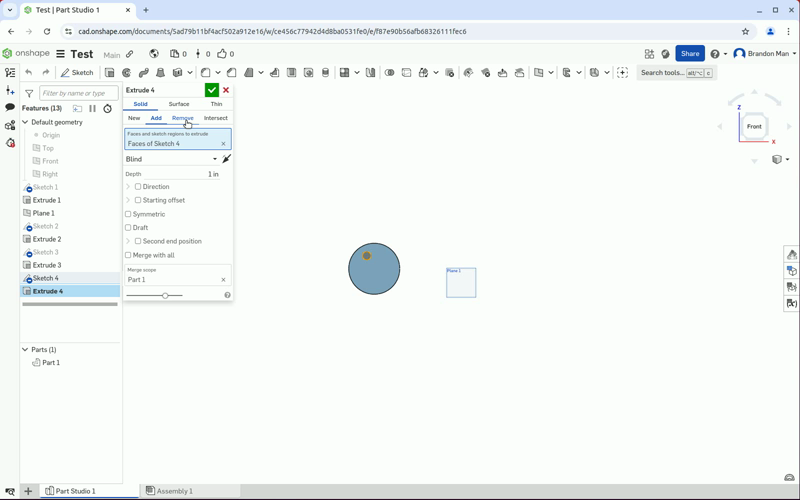
click(186, 120)
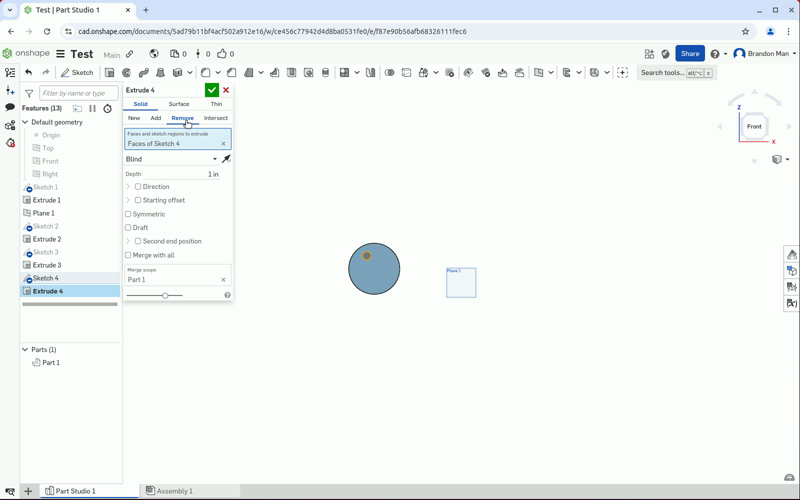
key(tab, 4)
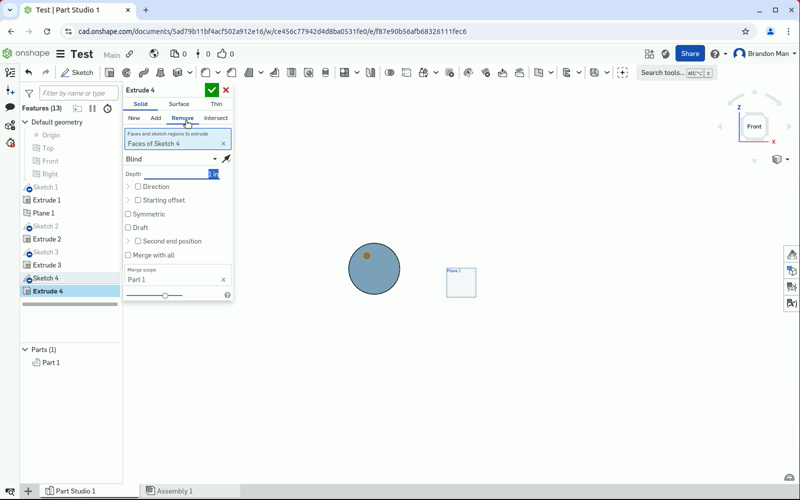
text(2.648)
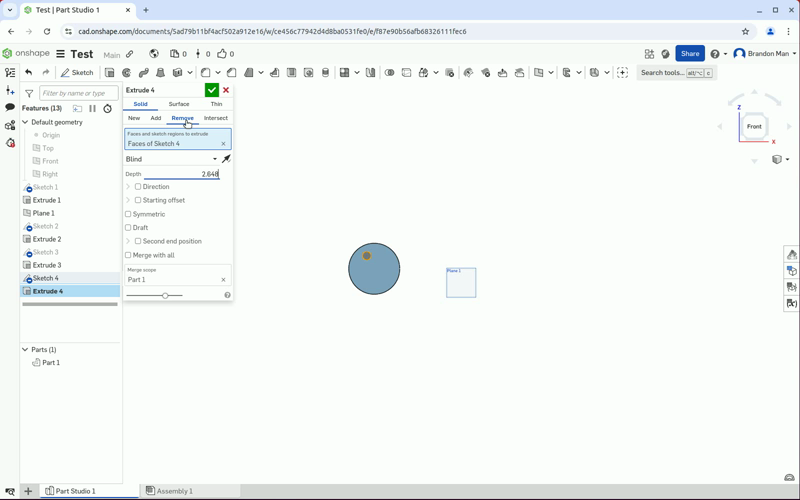
key(tab, 6)
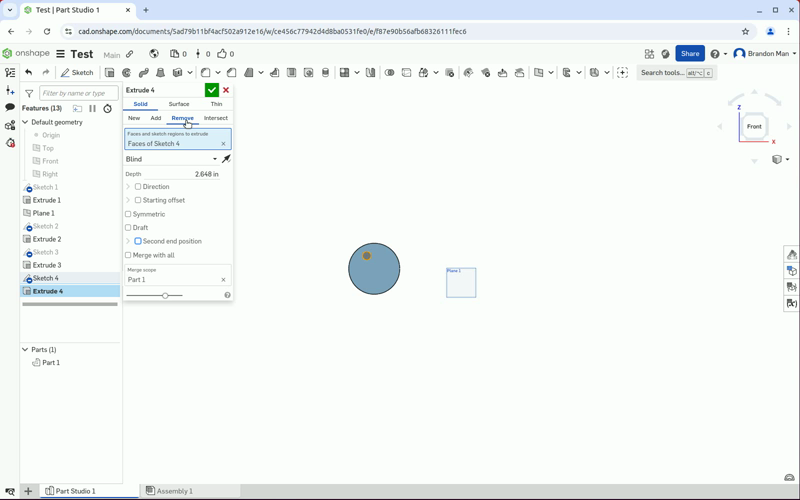
key(space)
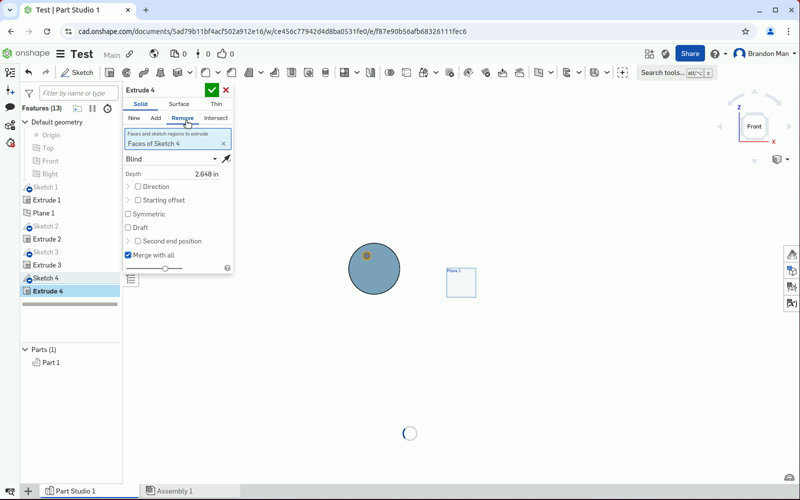
key(enter)
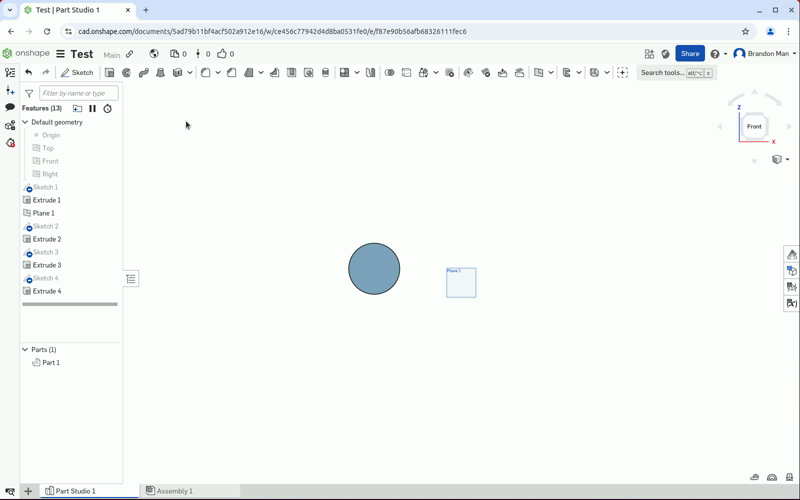
key(shift+h)
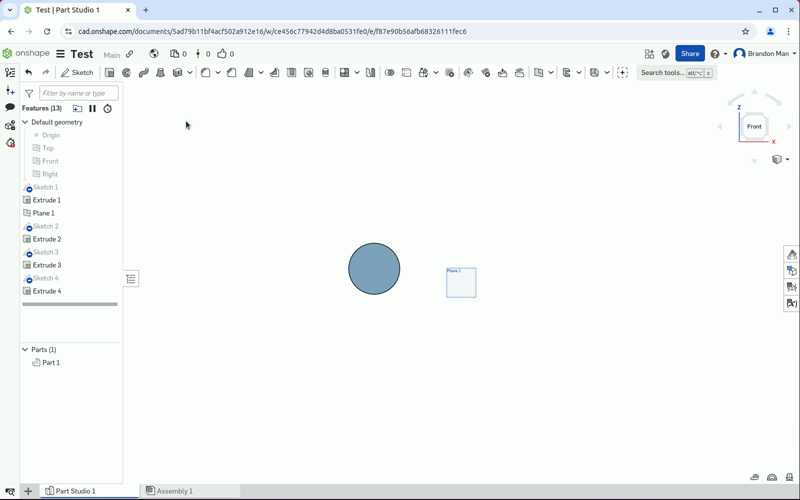
key(shift+h)
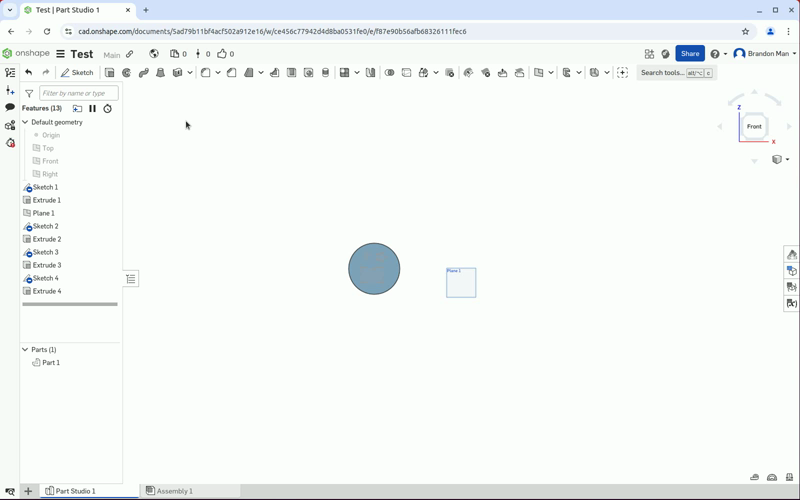
key(shift+7)
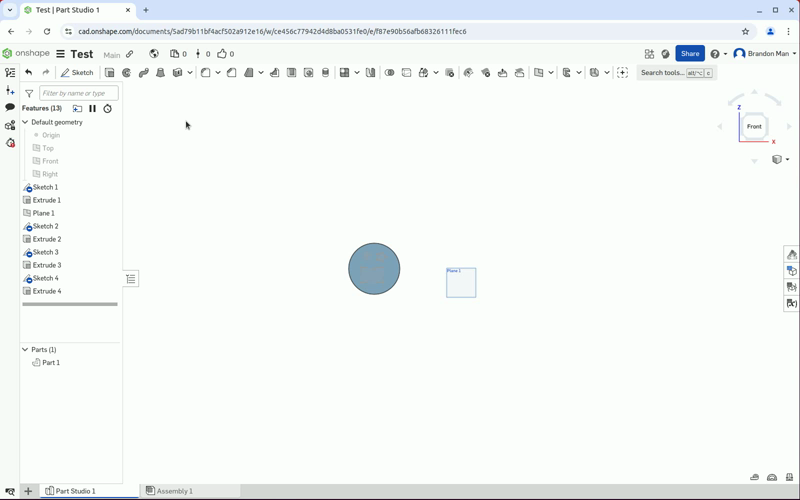
key(left, 2)
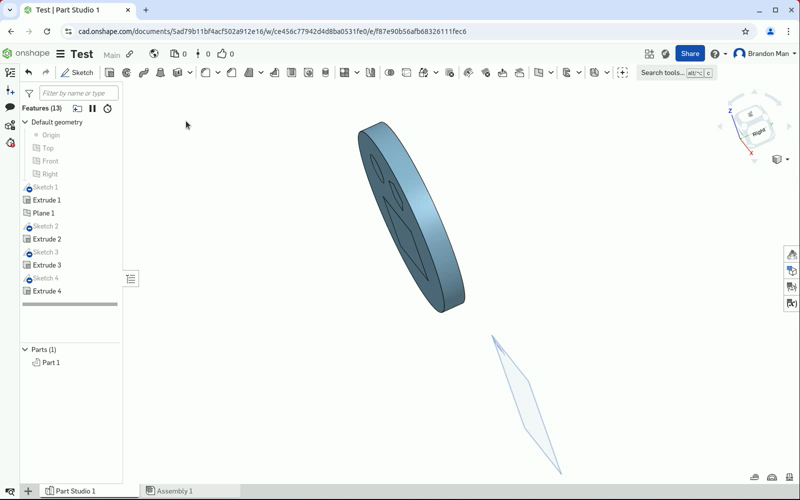
key(down, 2)
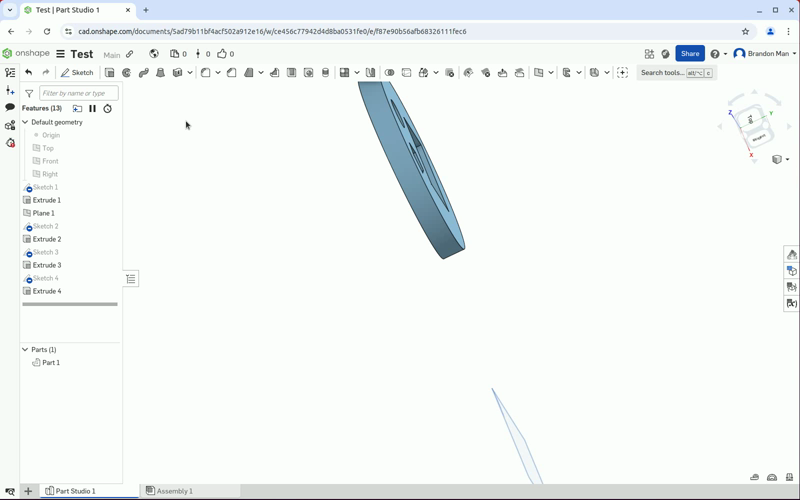
key(up, 2)
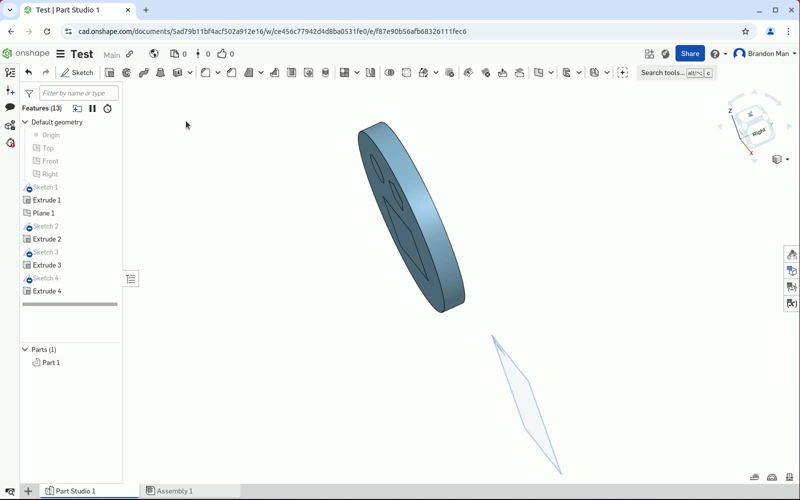
key(right, 2)
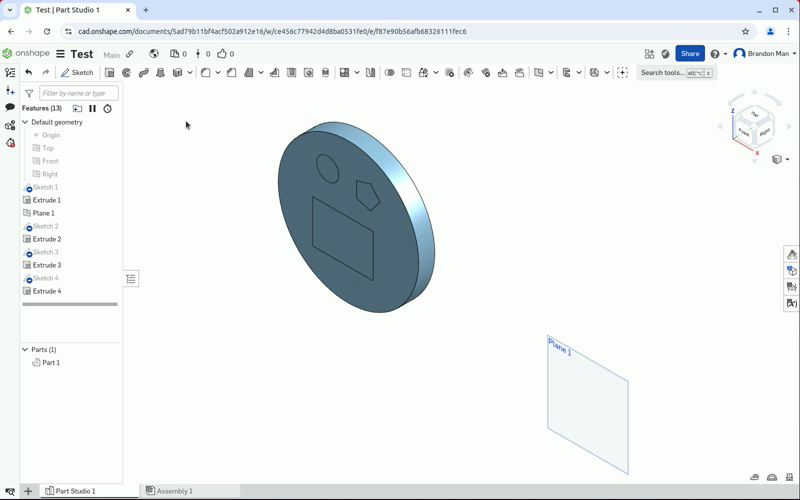
mouse_move(73, 189)
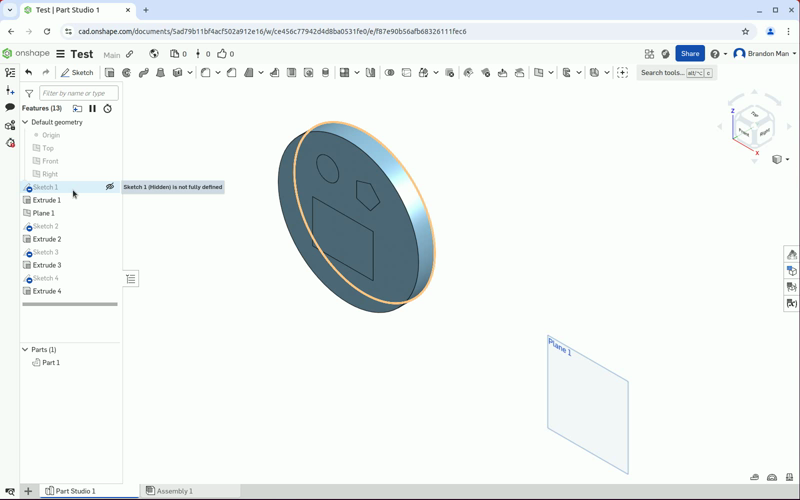
click(73, 189)